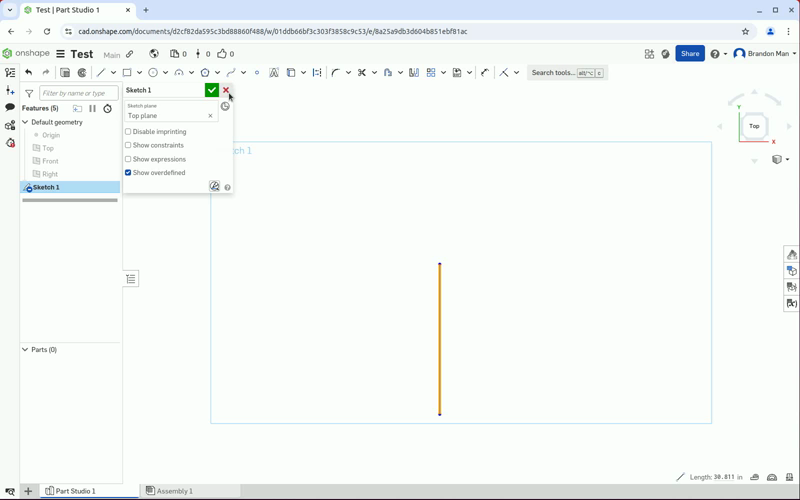
key(shift+h)
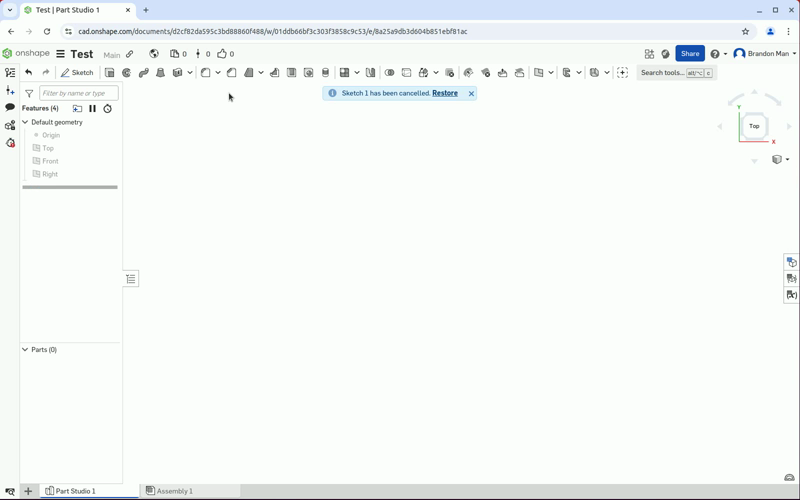
mouse_move(73, 352)
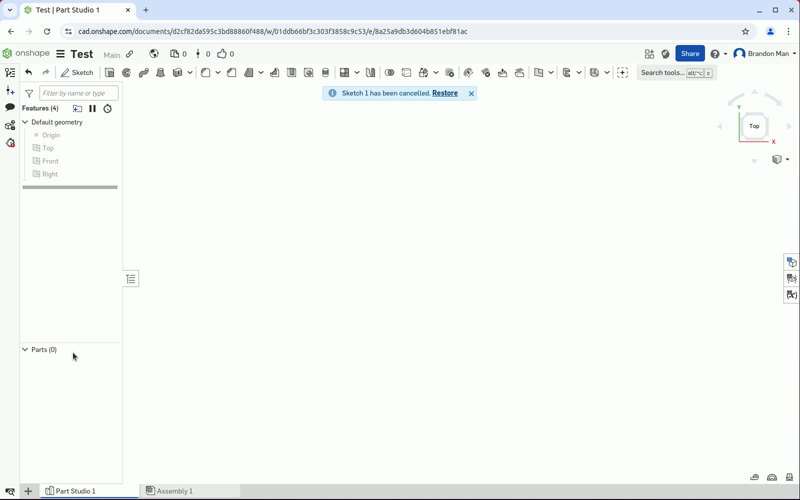
key(y)
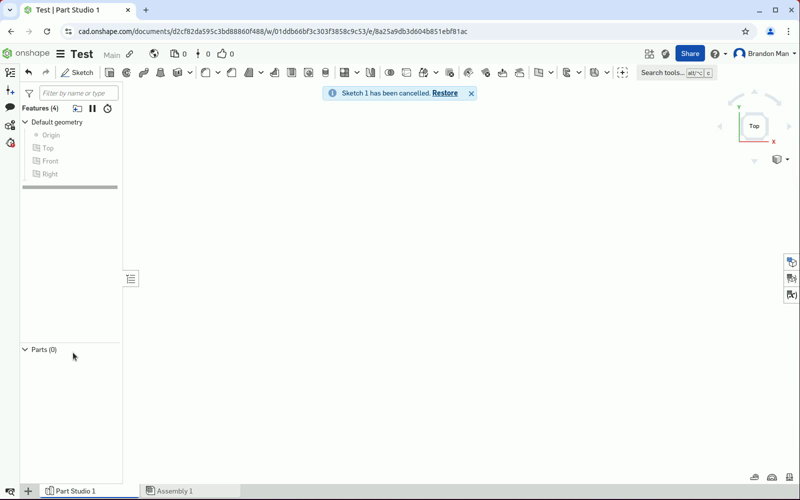
key(shift+p)
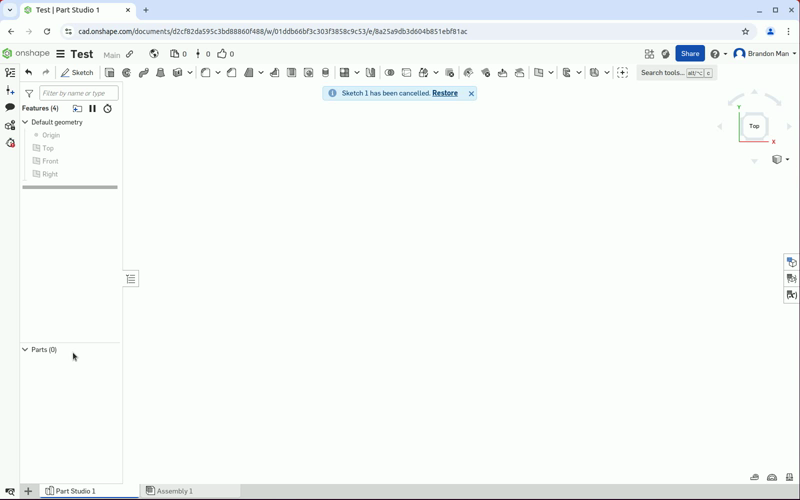
key(space)
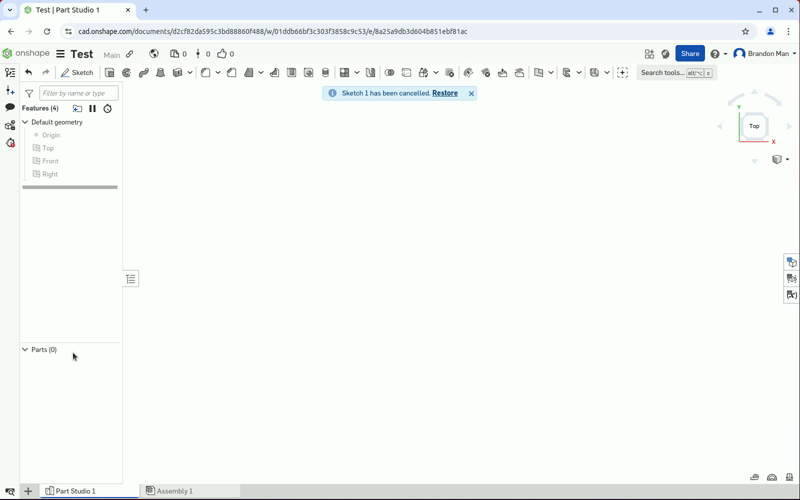
key_down(shift)
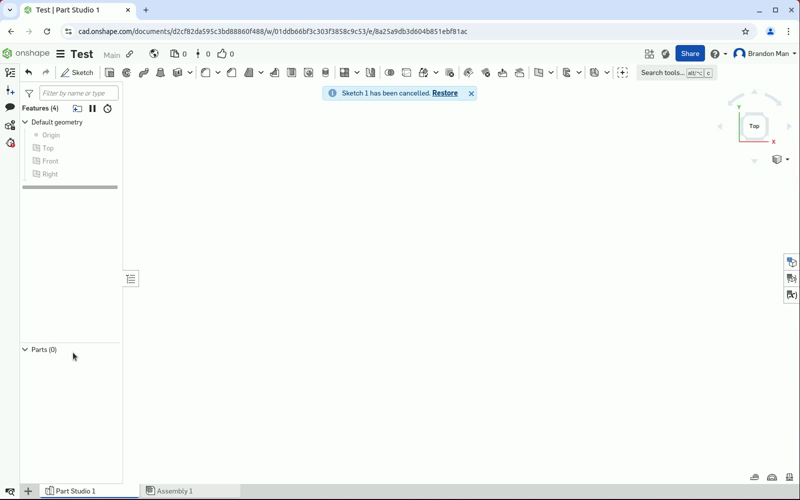
key(up)
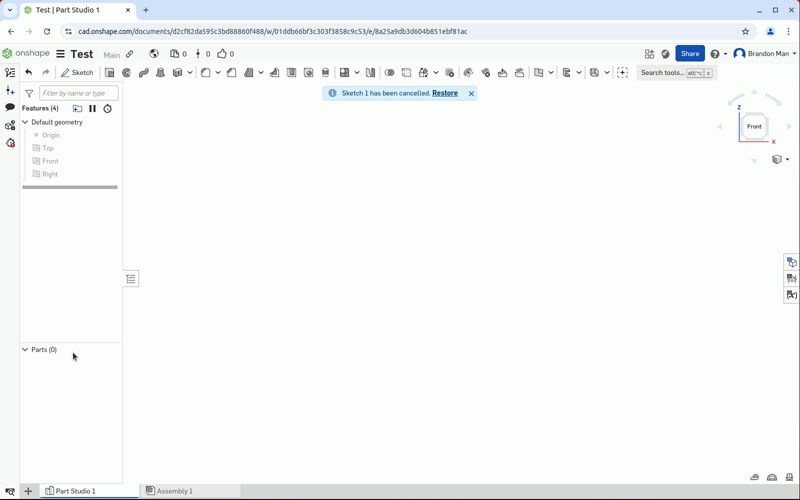
key_up(shift)
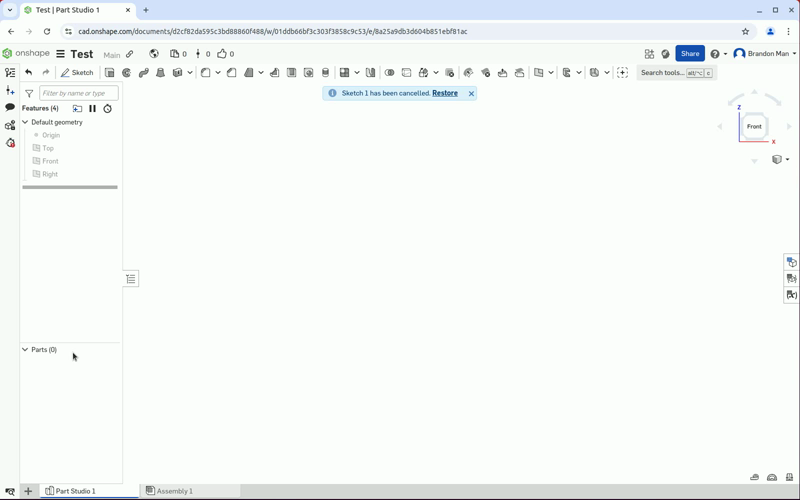
key(space)
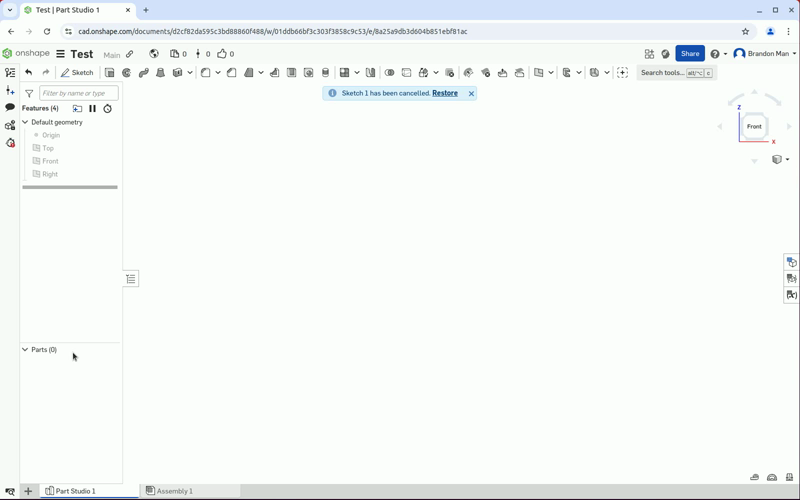
key_down(shift)
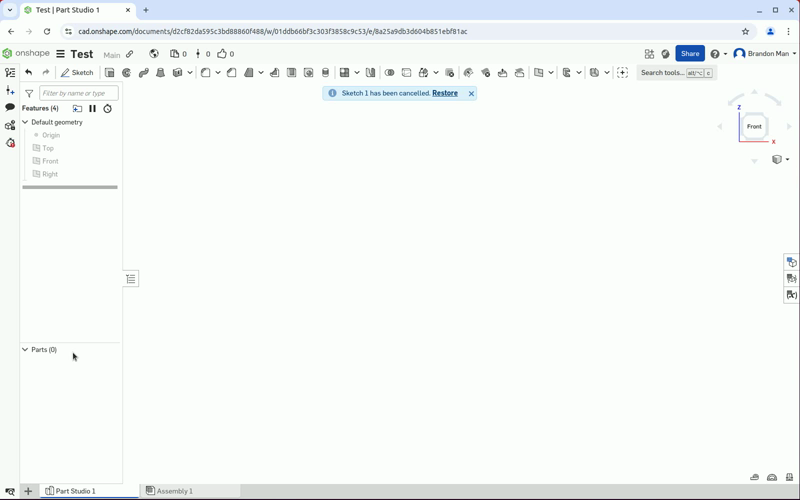
key(left)
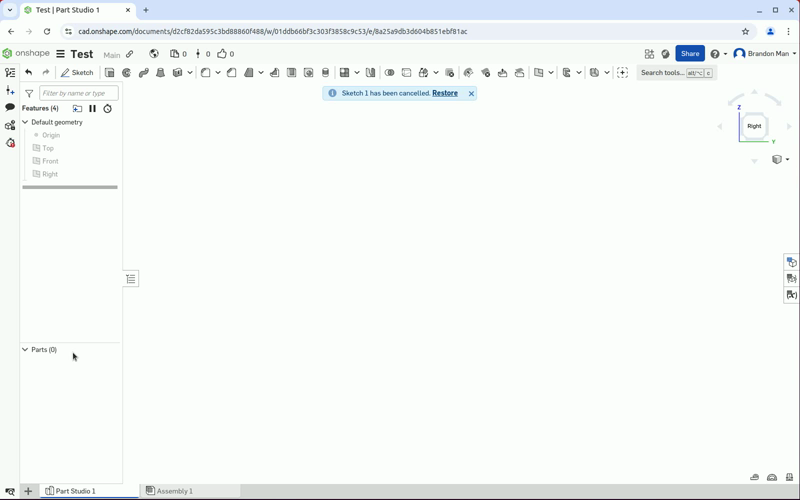
key_up(shift)
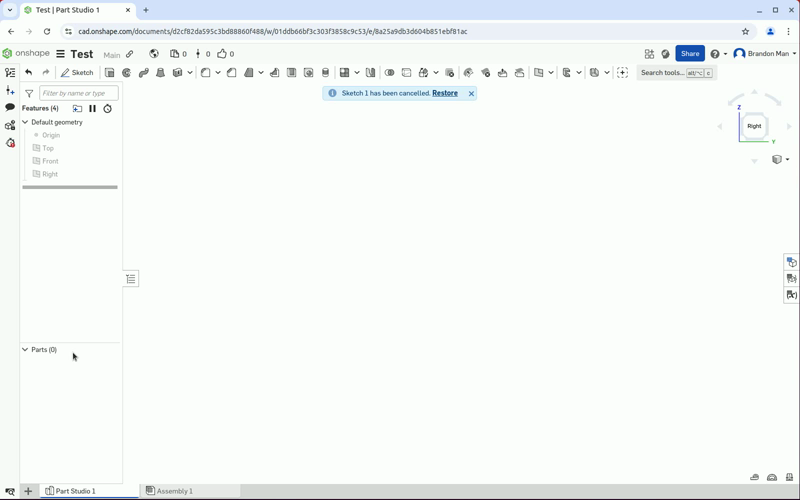
mouse_move(73, 352)
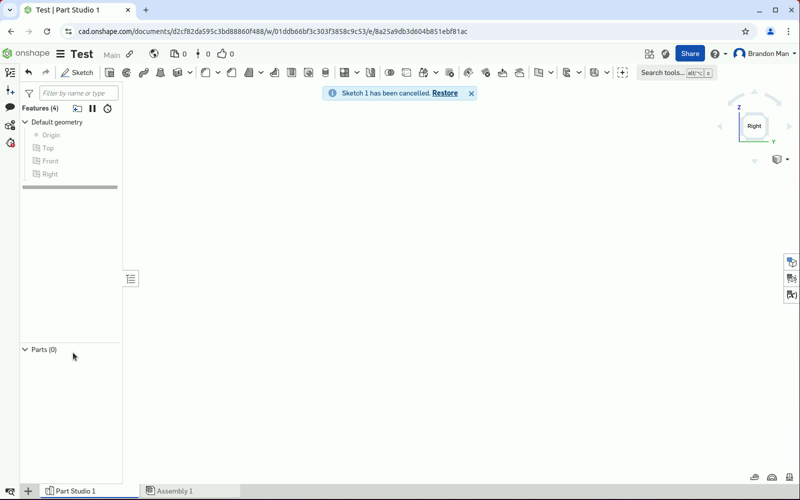
key(shift+y)
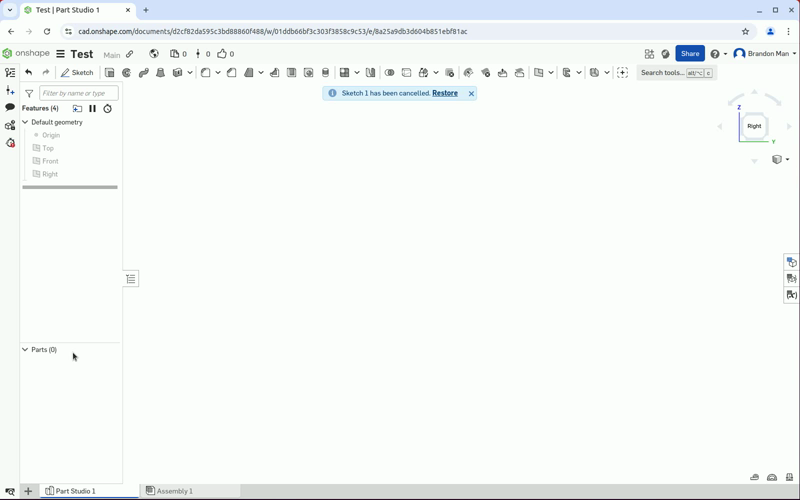
key(shift+s)
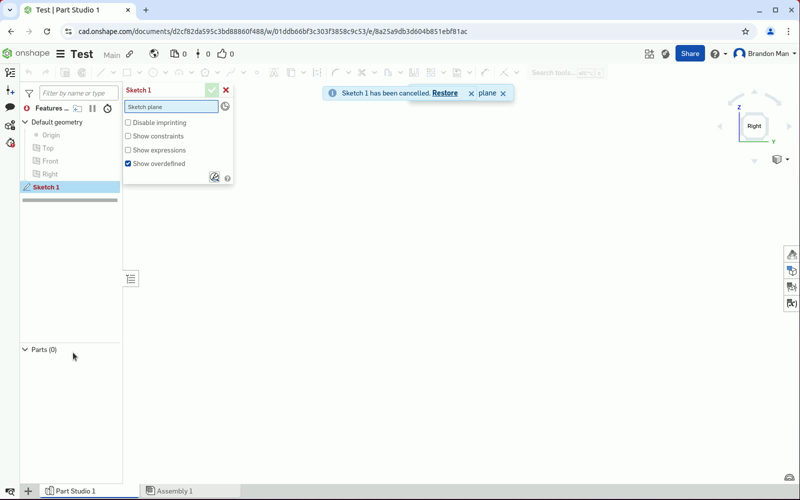
mouse_move(73, 176)
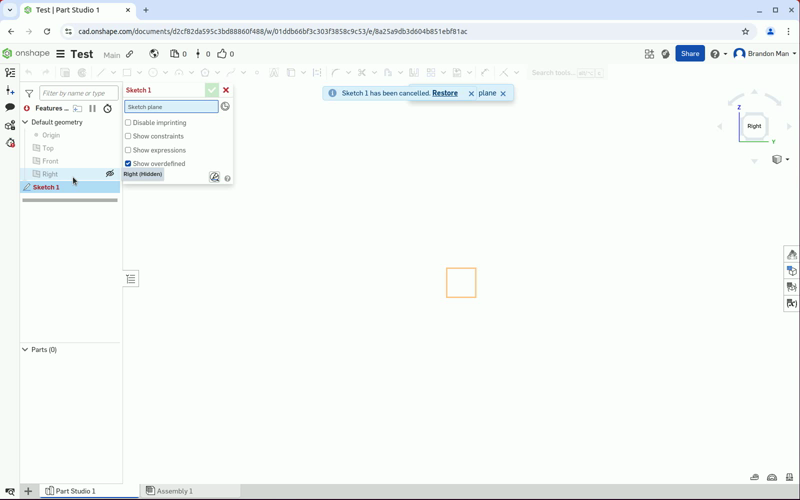
click(73, 176)
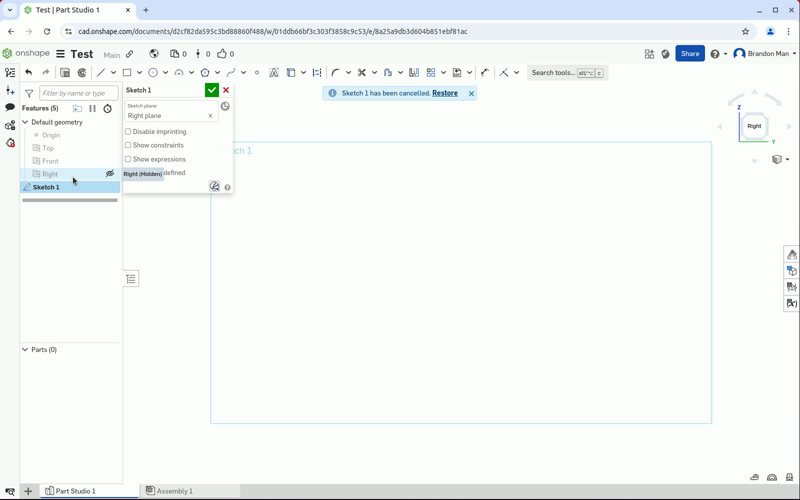
mouse_move(73, 352)
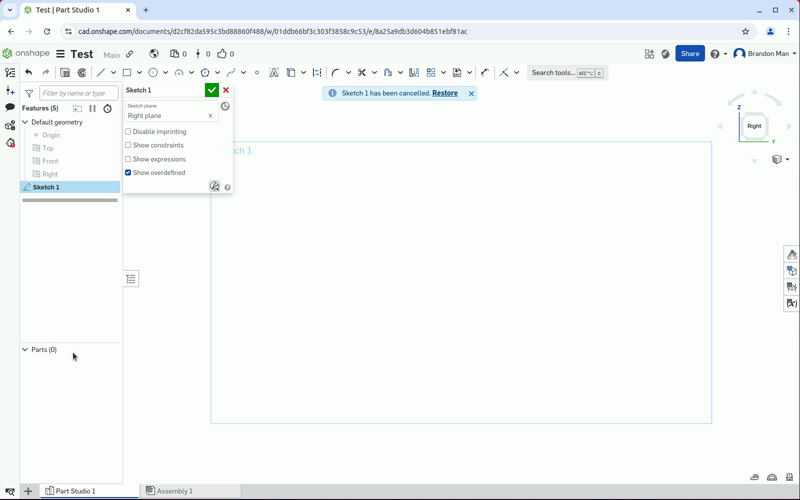
key(y)
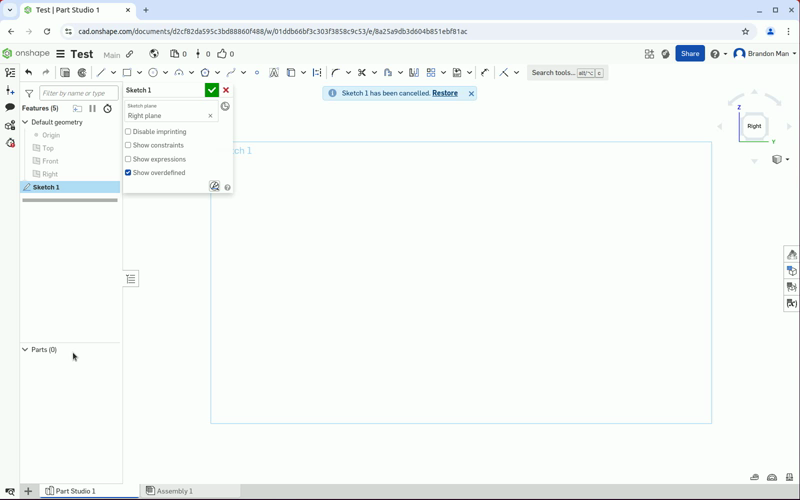
key(l)
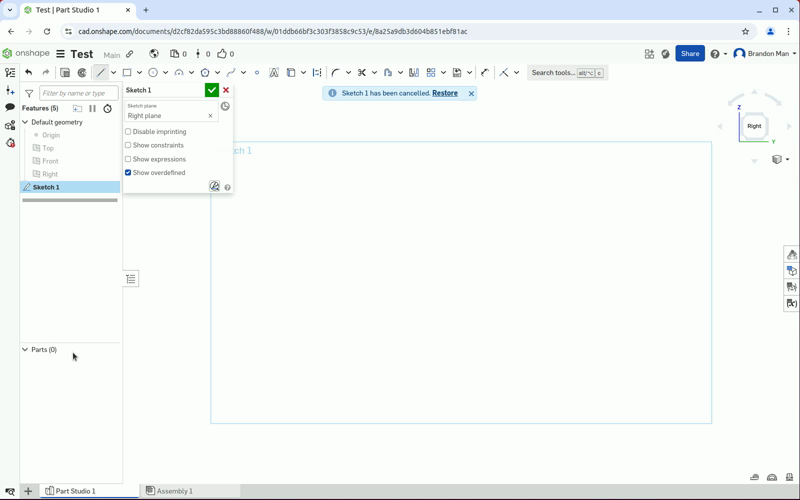
key_down(shift)
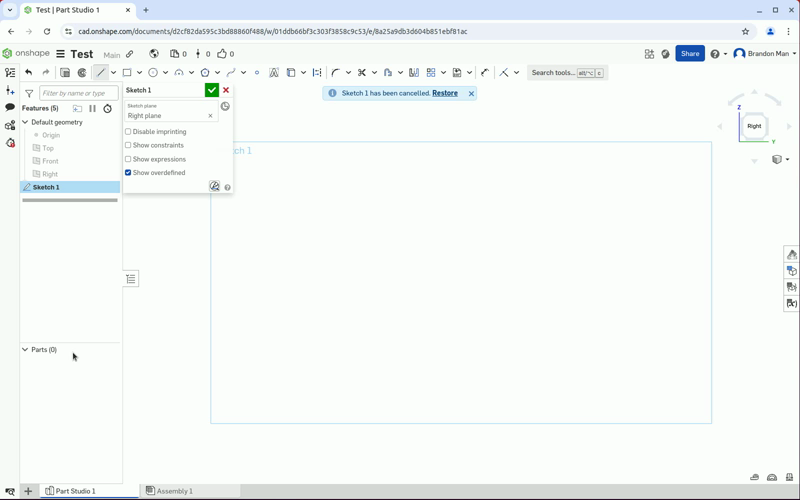
mouse_move(449, 334)
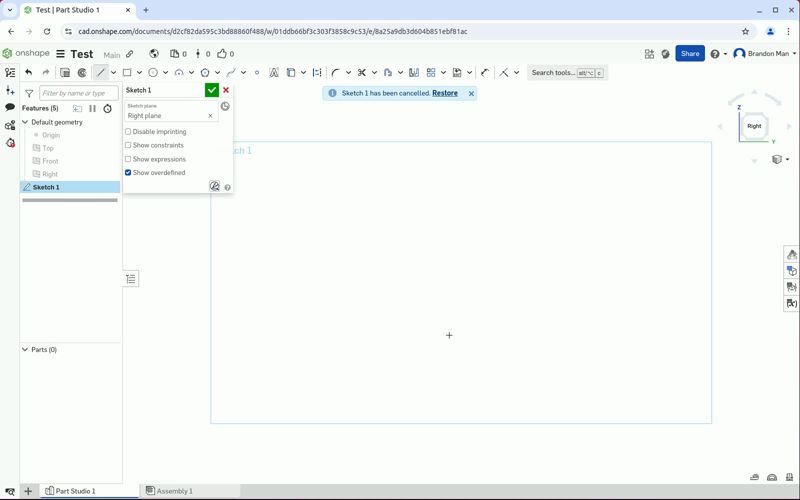
click(449, 334)
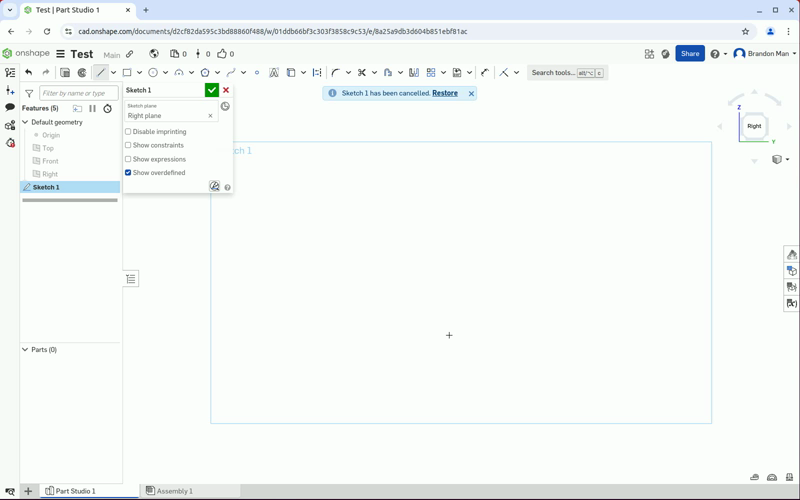
key_up(shift)
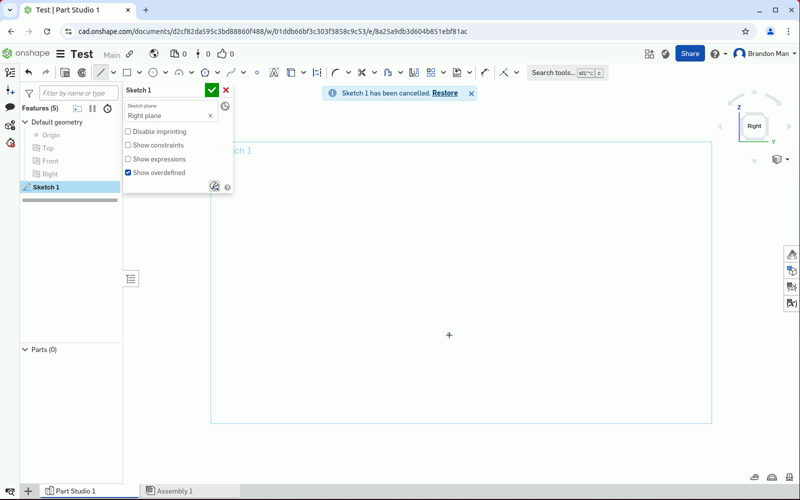
key_down(shift)
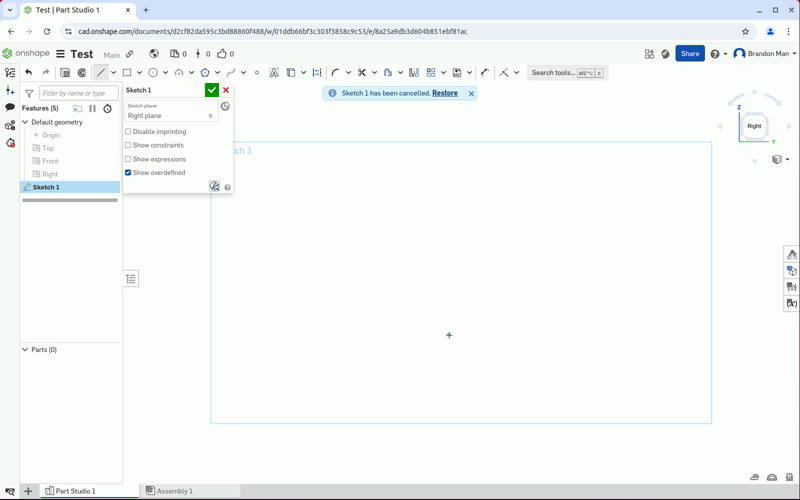
mouse_move(479, 334)
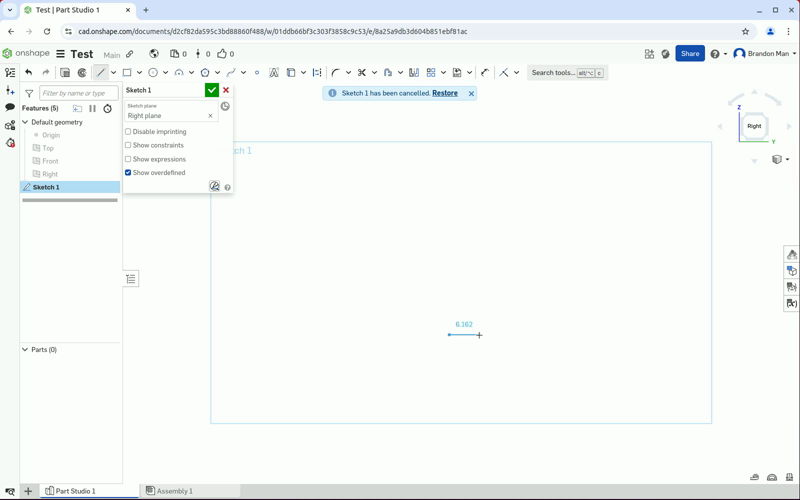
mouse_move(472, 334)
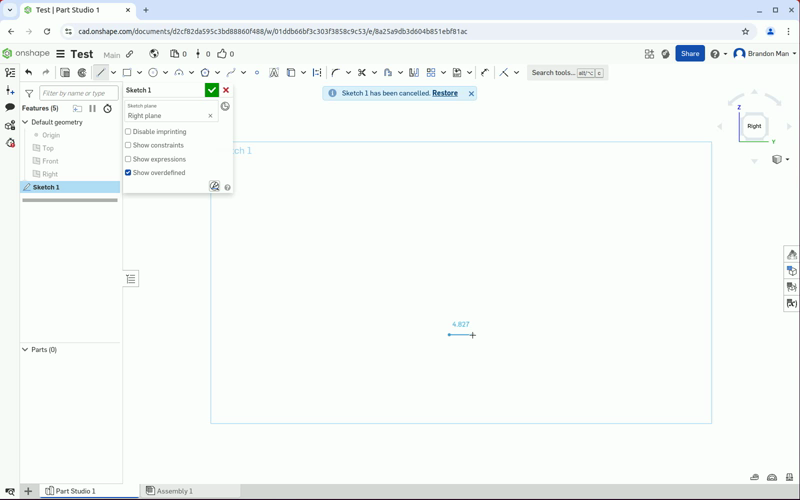
click(472, 334)
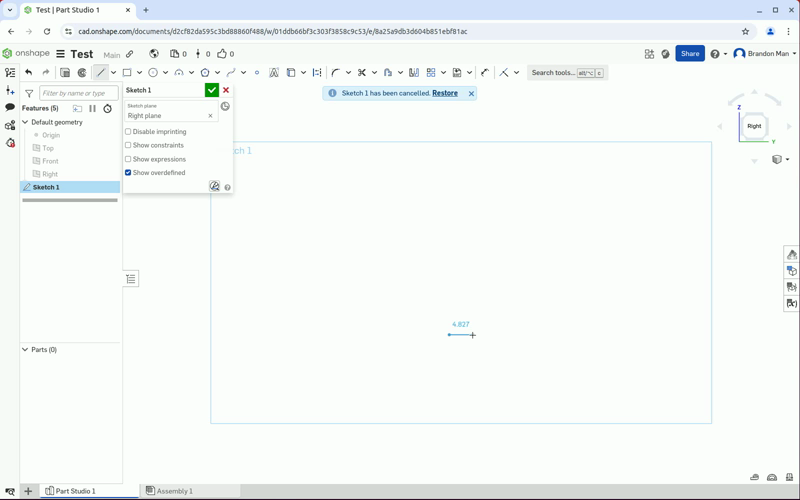
key_up(shift)
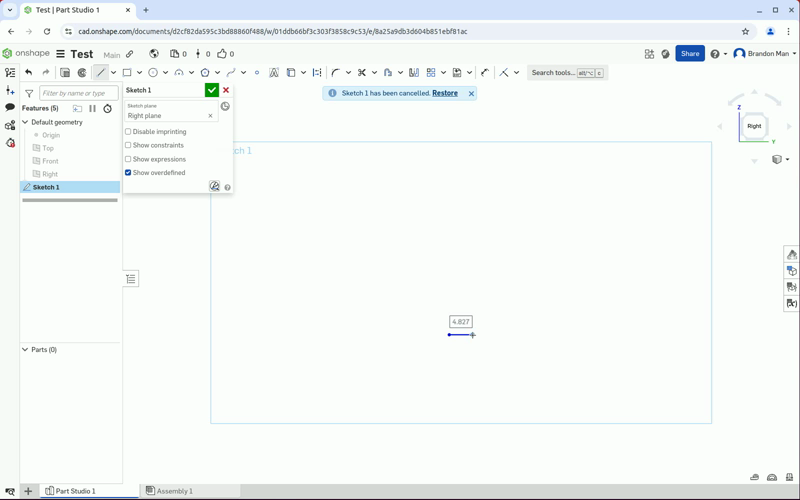
key_down(shift)
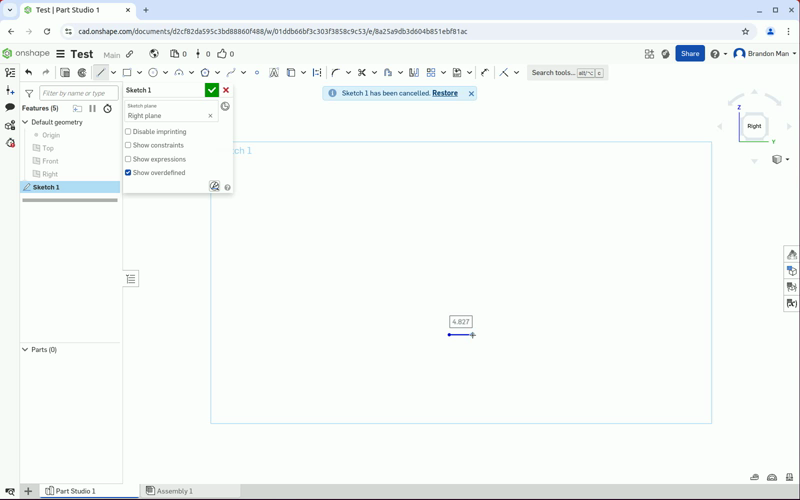
mouse_move(502, 334)
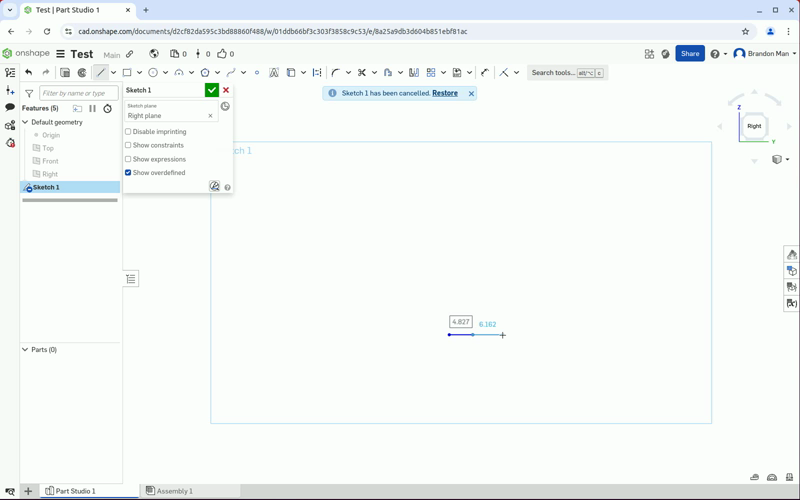
mouse_move(472, 286)
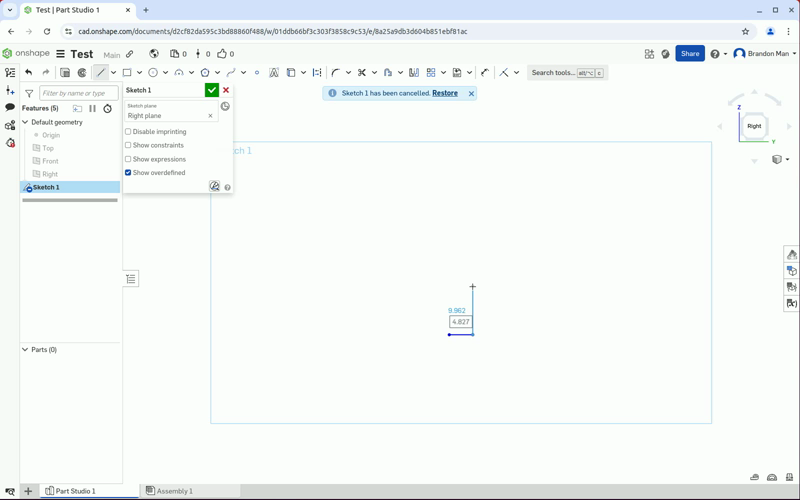
click(472, 286)
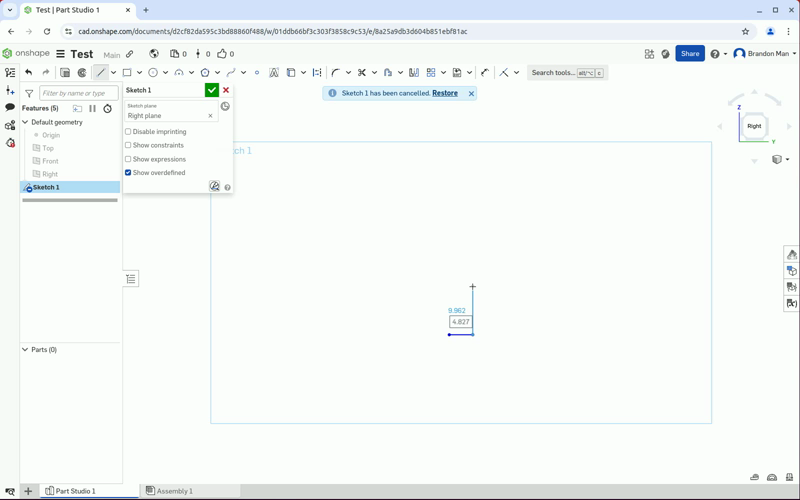
key_up(shift)
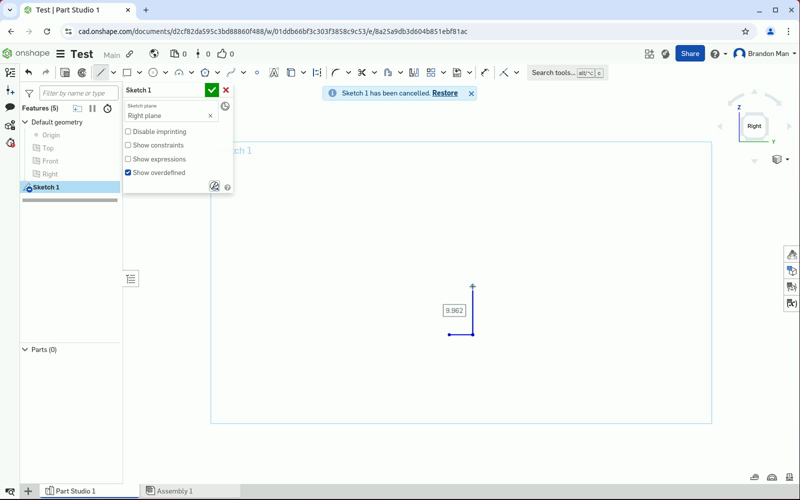
key_down(shift)
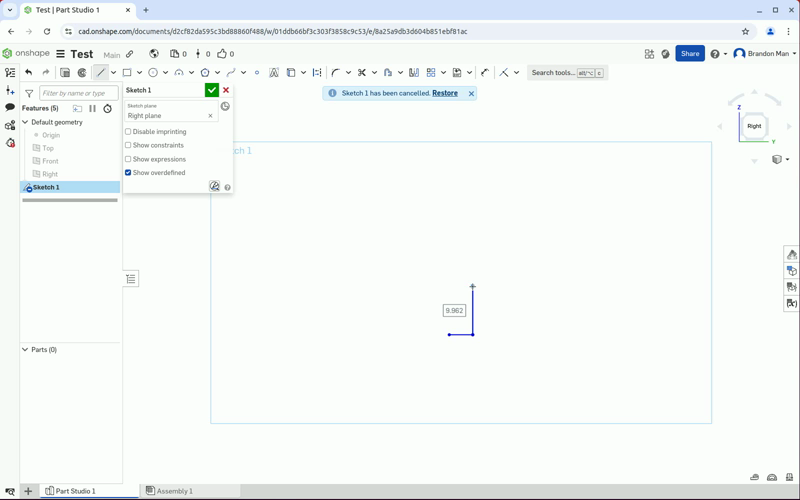
mouse_move(502, 286)
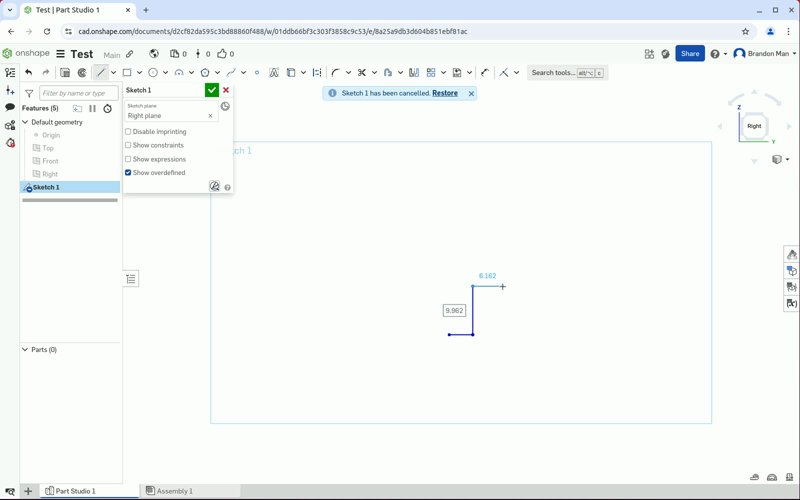
mouse_move(495, 232)
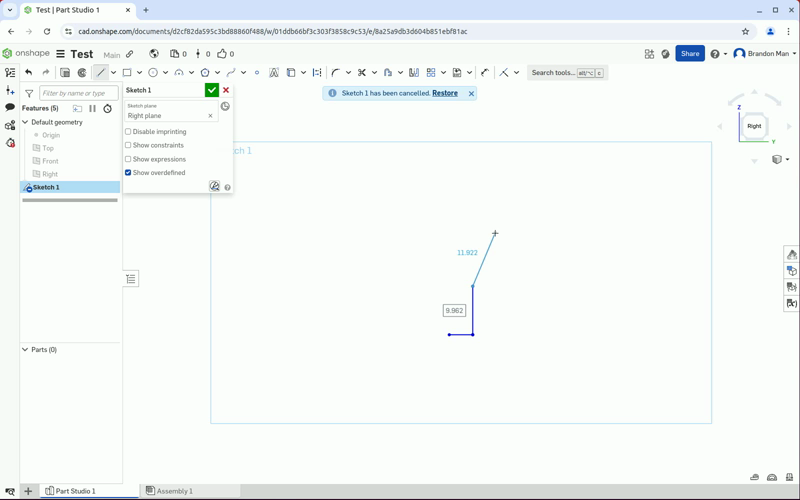
click(495, 232)
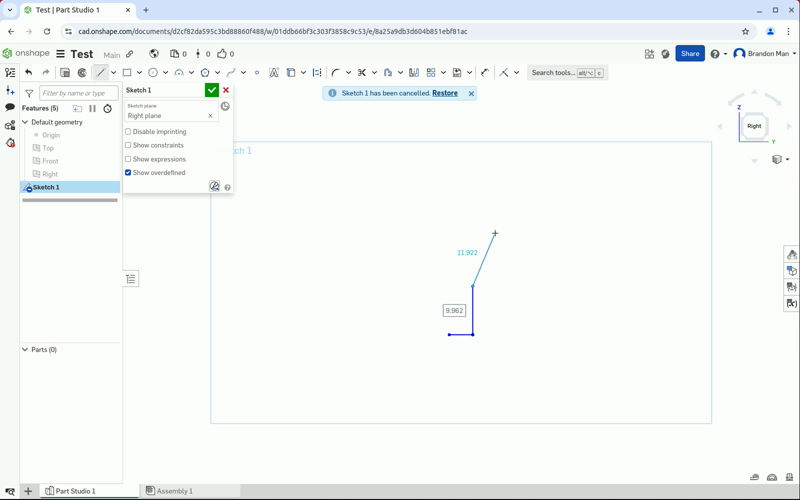
key_up(shift)
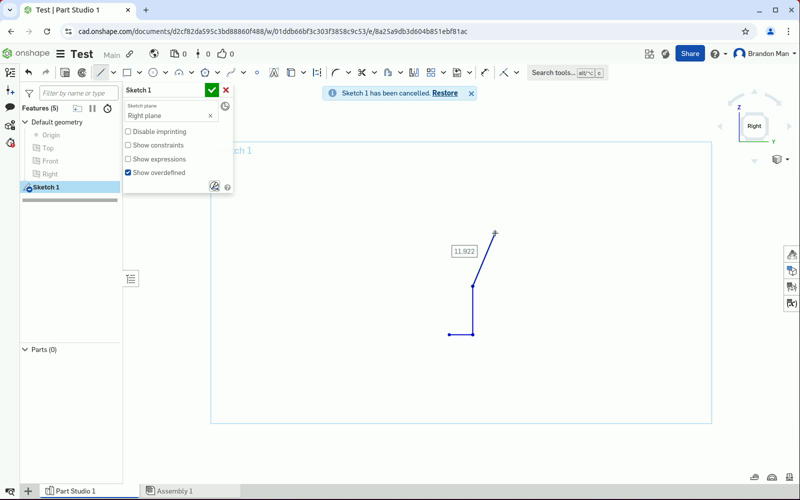
key_down(shift)
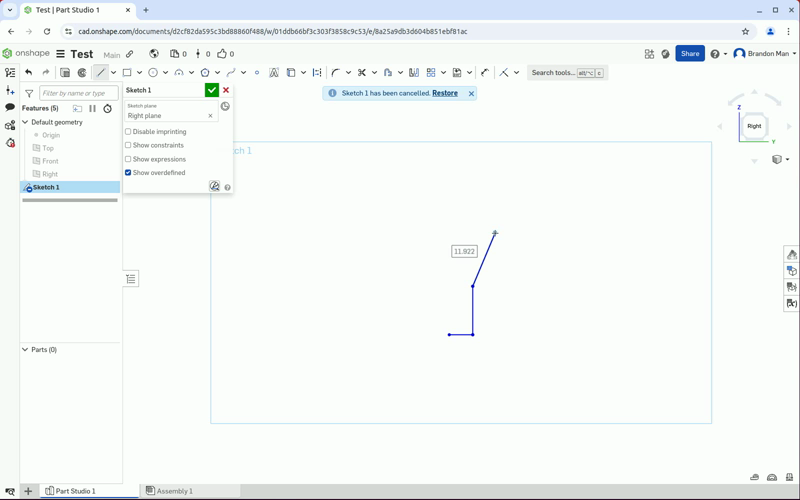
mouse_move(525, 232)
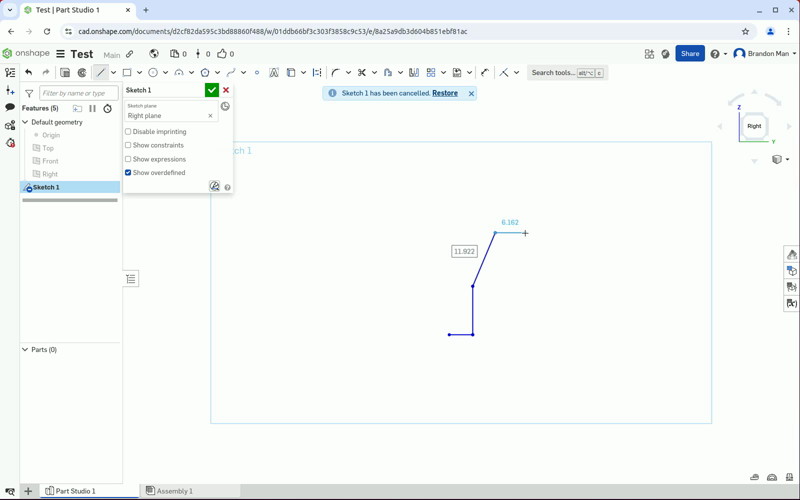
mouse_move(470, 232)
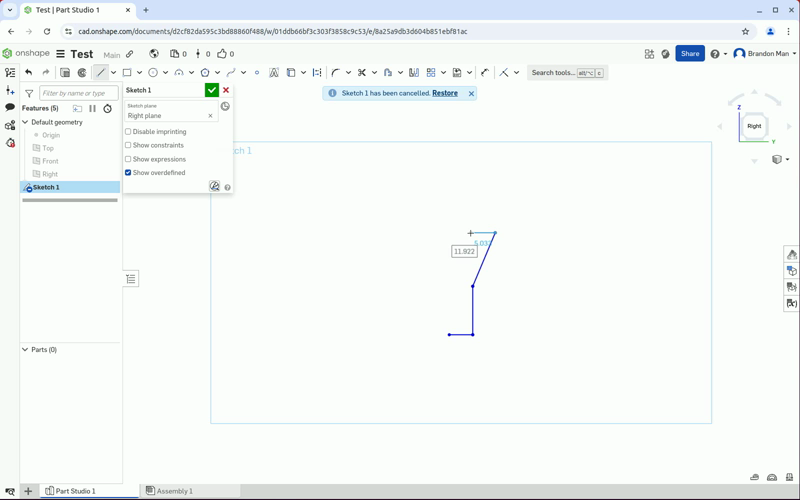
click(470, 232)
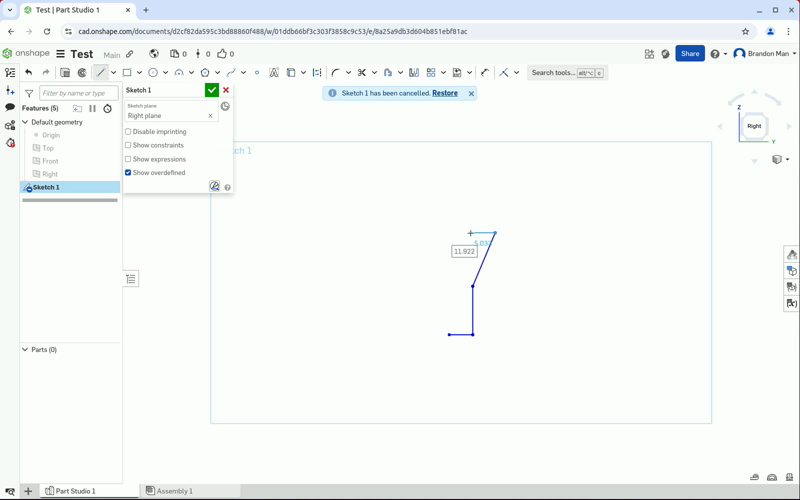
key_up(shift)
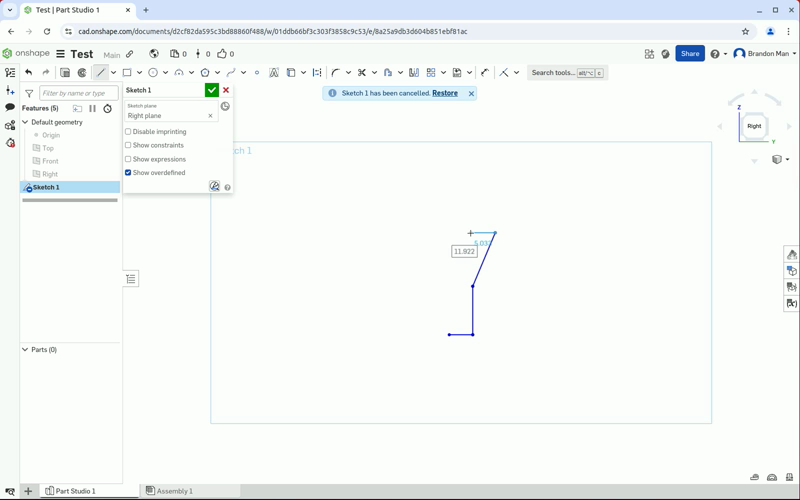
key_down(shift)
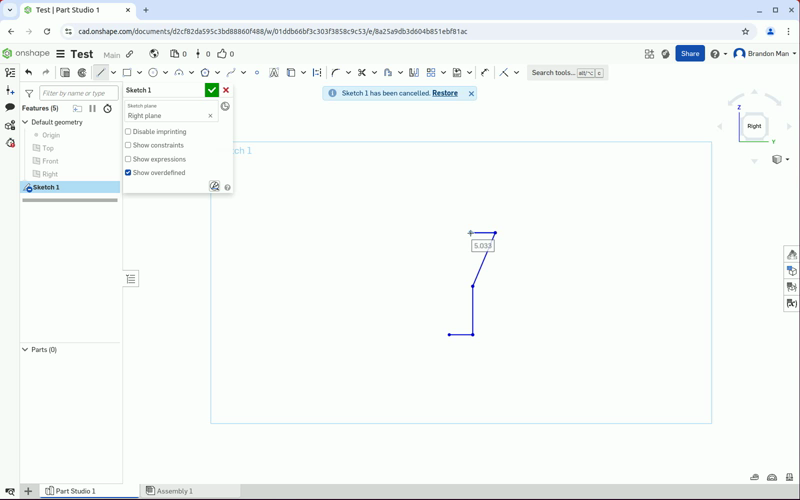
mouse_move(500, 232)
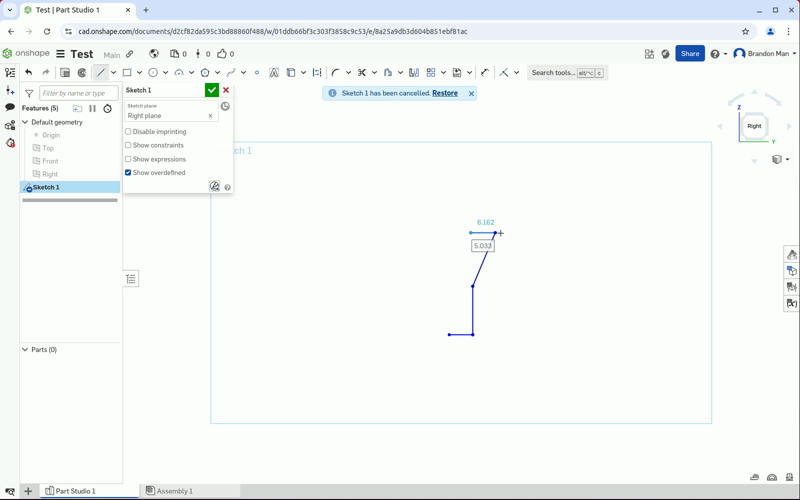
mouse_move(449, 286)
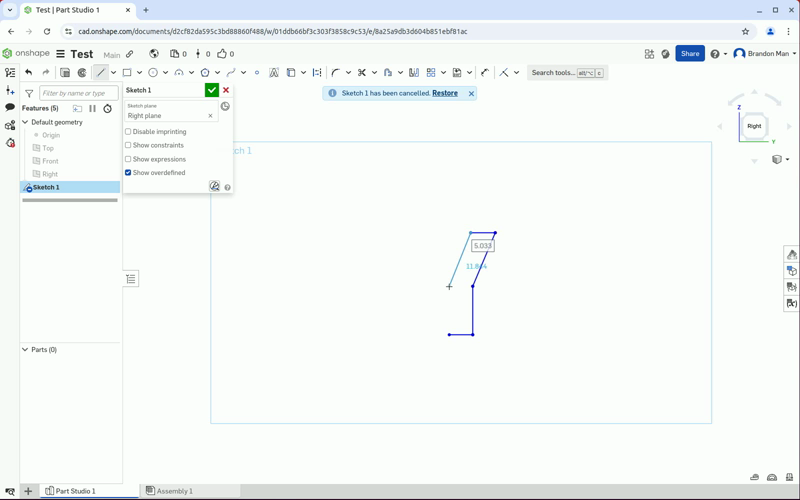
click(449, 286)
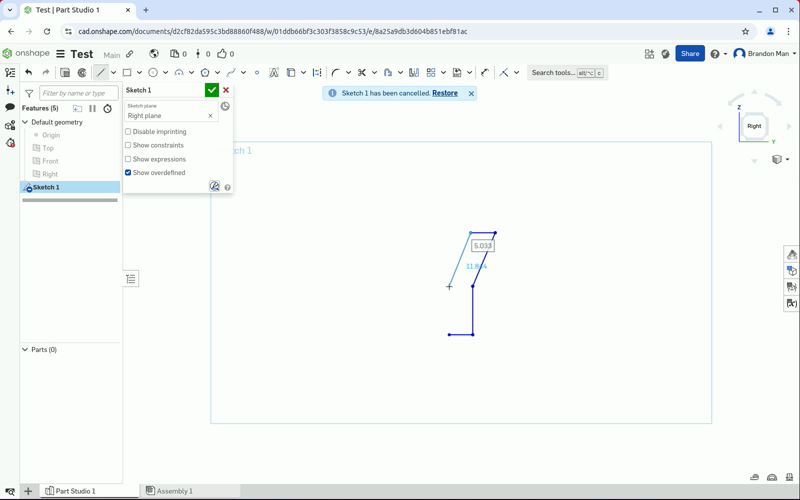
key_up(shift)
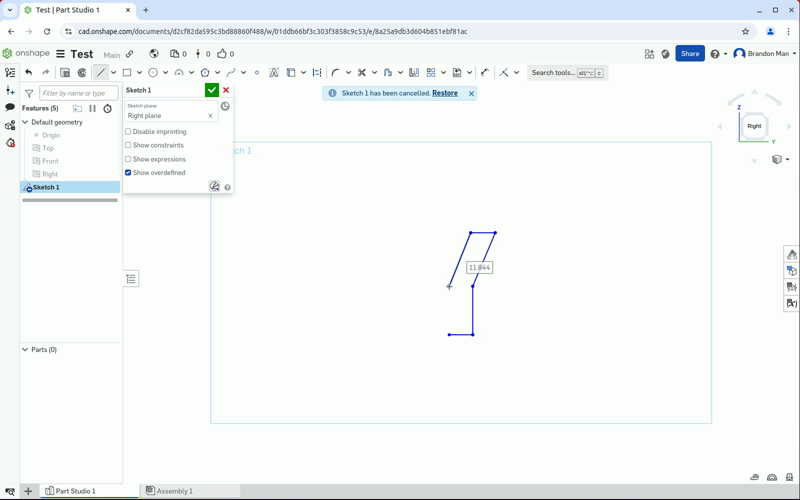
mouse_move(479, 286)
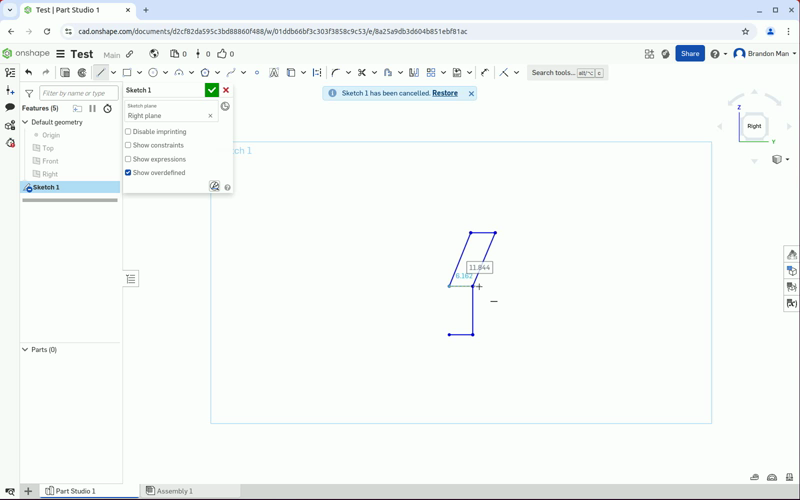
key_down(shift)
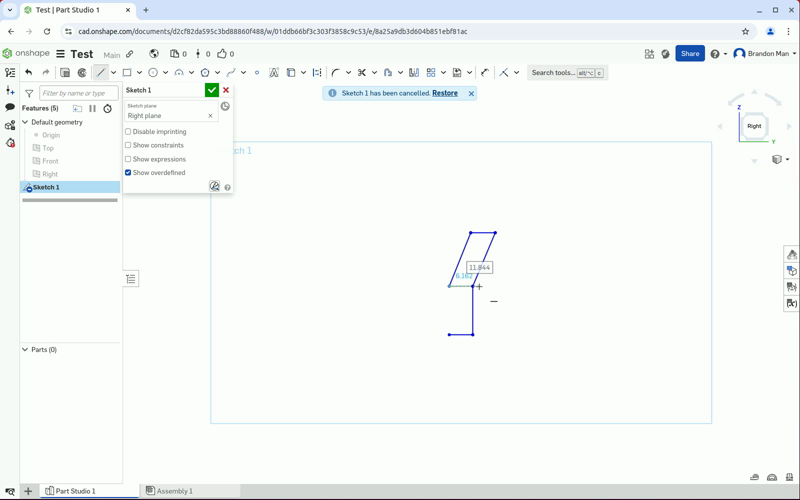
mouse_move(449, 334)
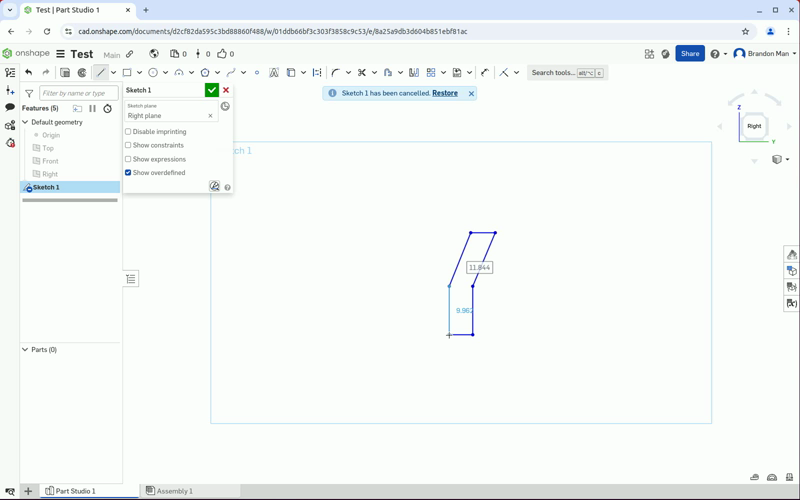
key_up(shift)
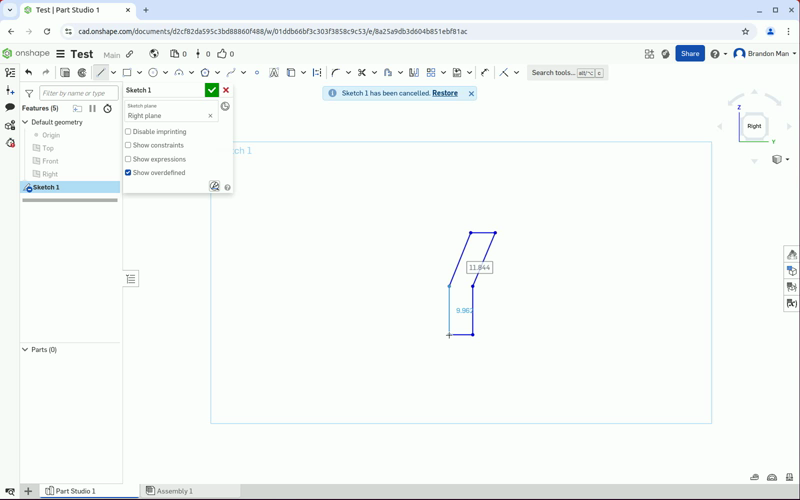
click(449, 334)
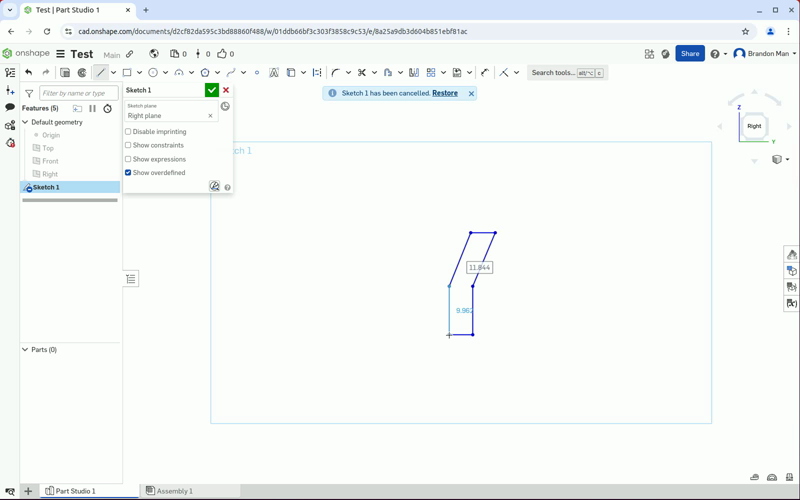
key(esc)
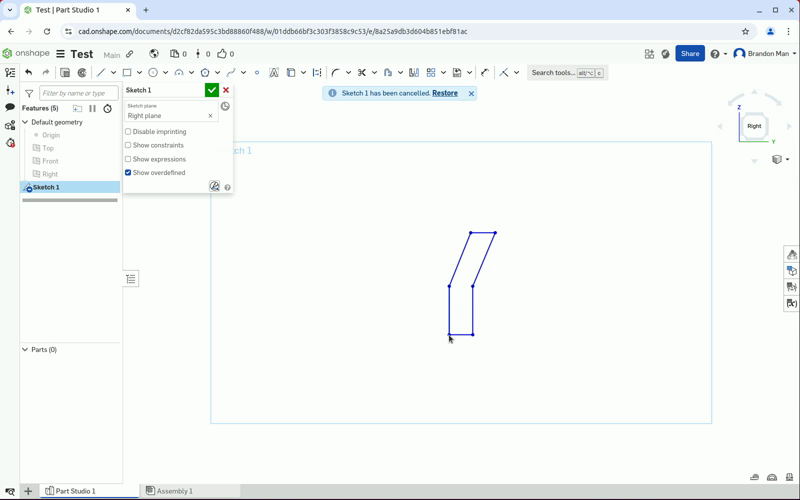
key(c)
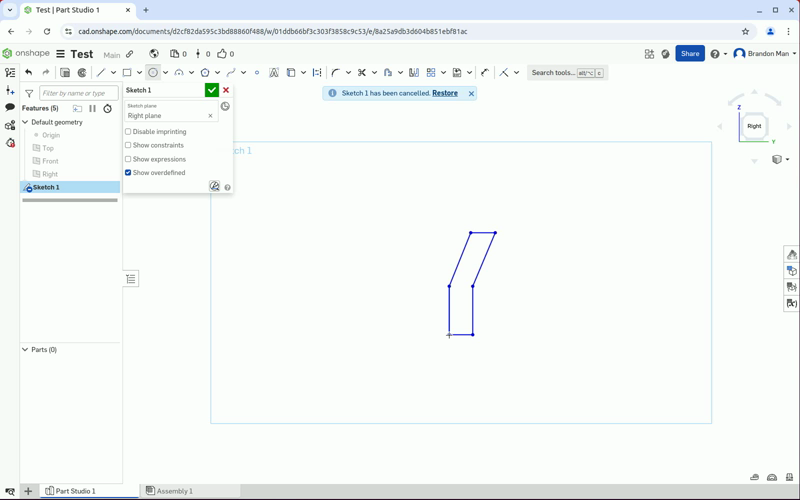
key_down(shift)
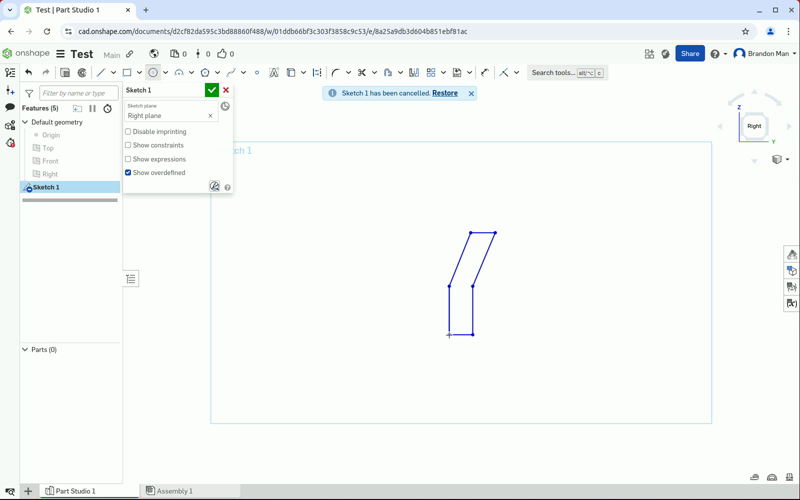
mouse_move(481, 242)
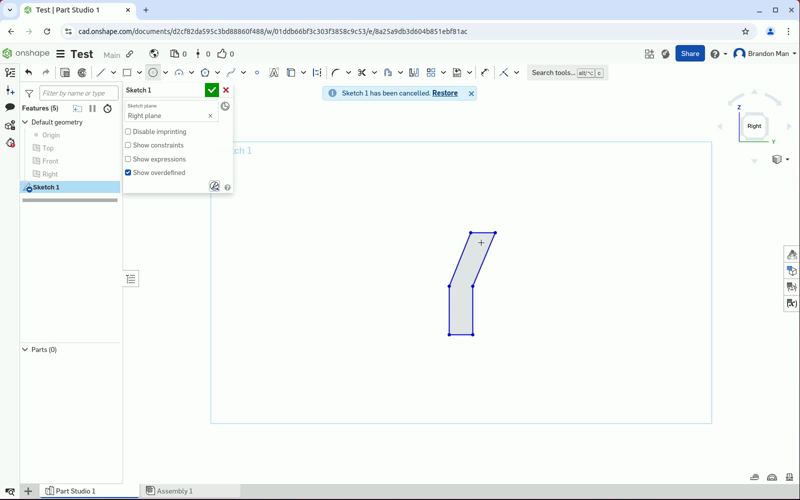
click(481, 242)
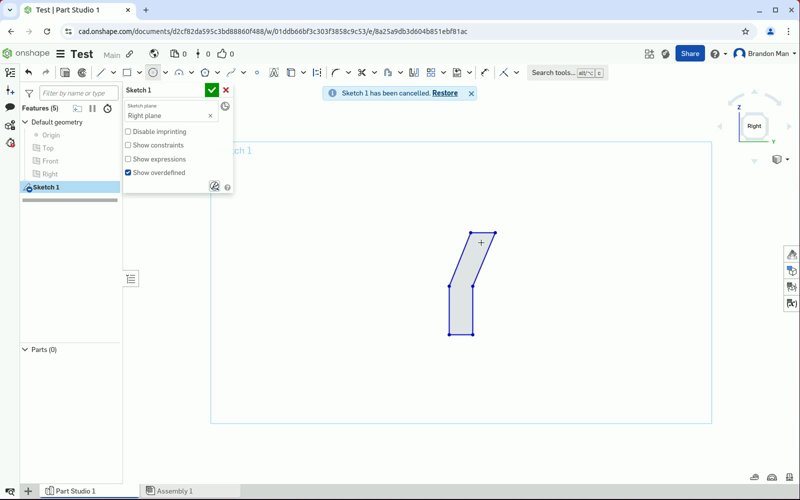
key_up(shift)
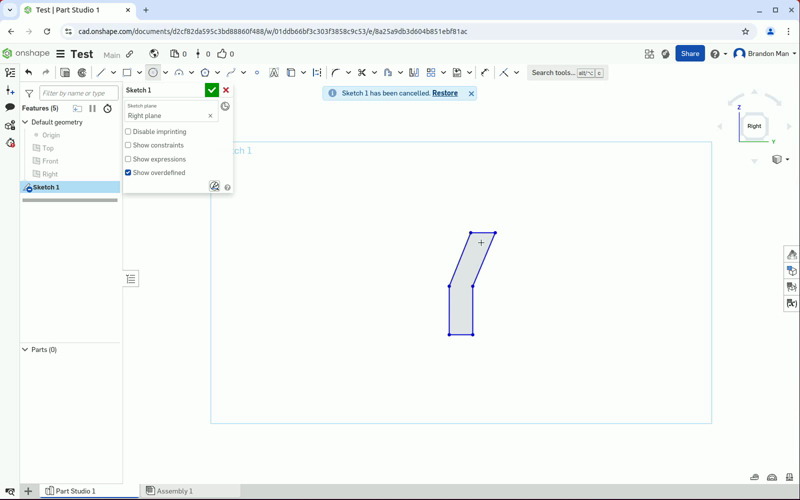
mouse_move(483, 242)
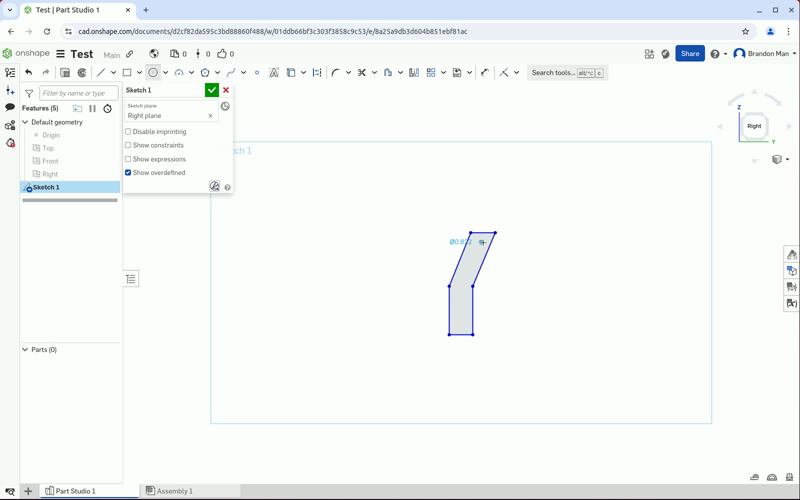
scroll(6)
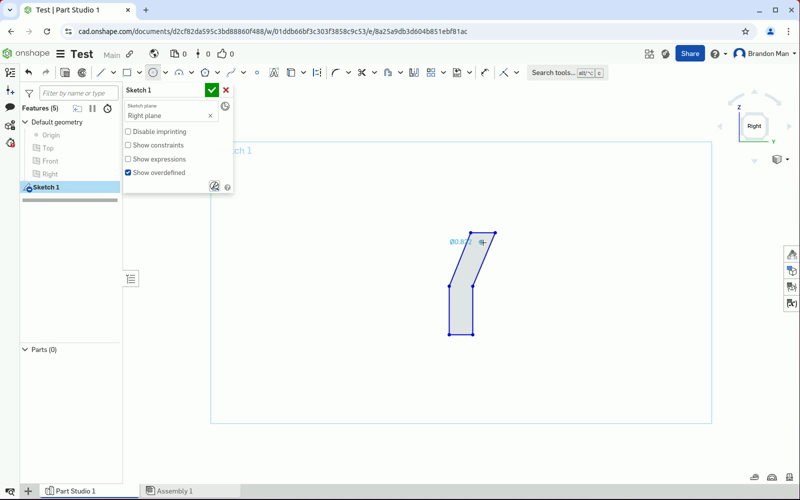
scroll(6)
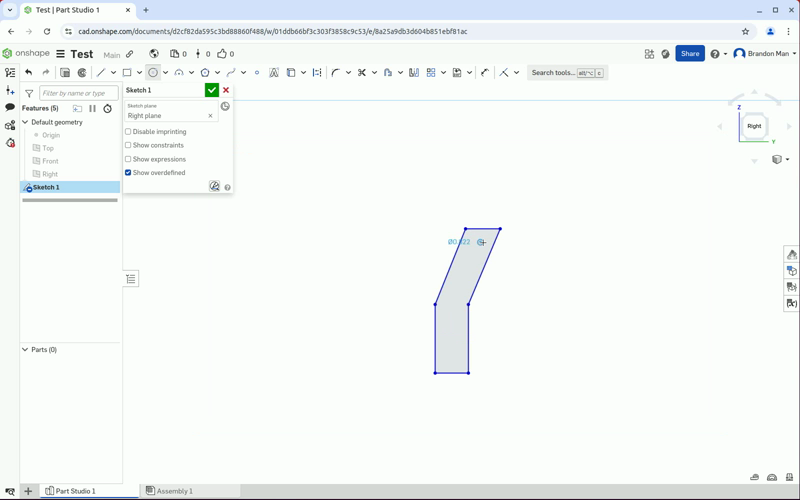
scroll(6)
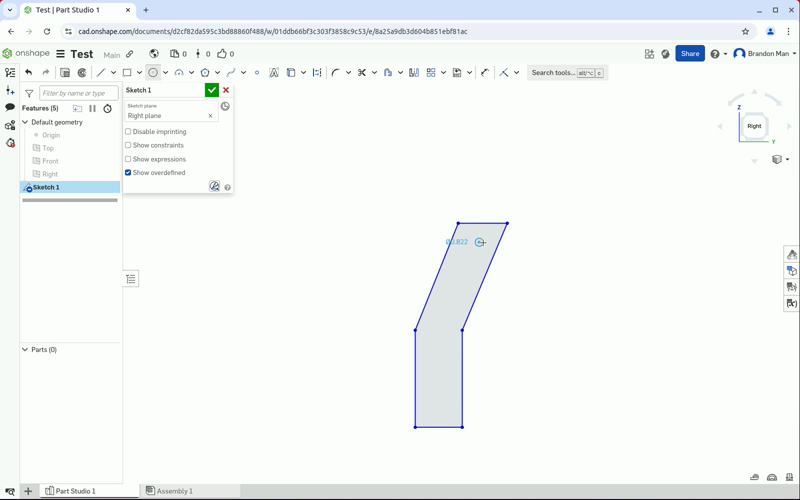
scroll(6)
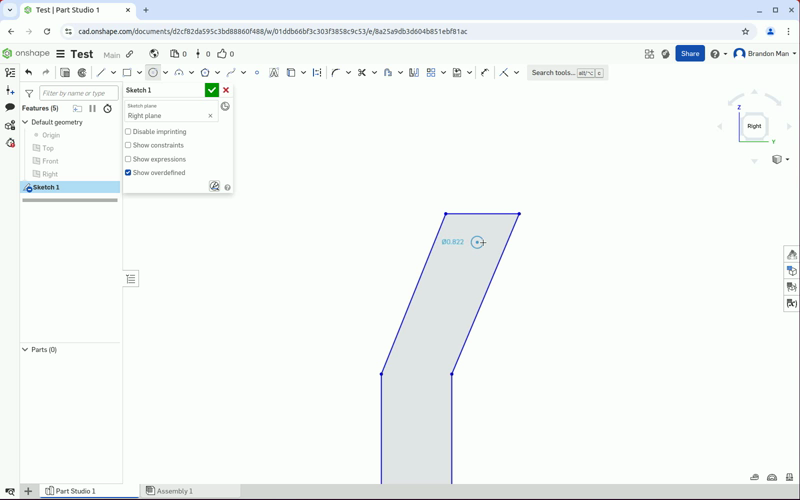
scroll(6)
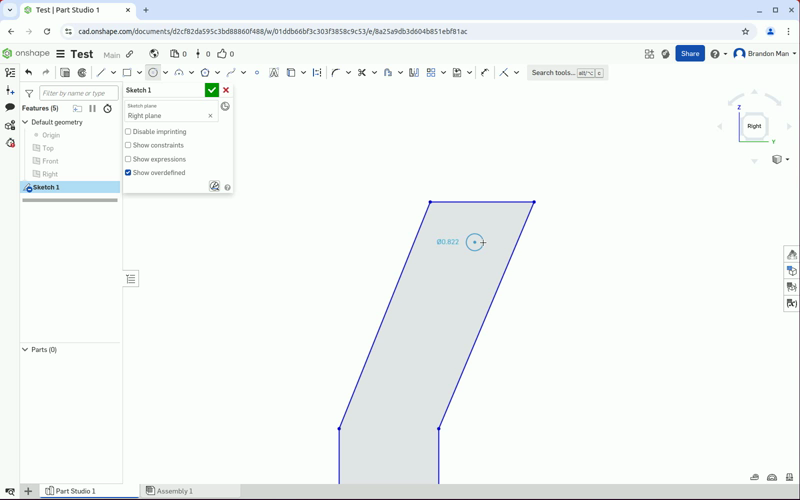
scroll(6)
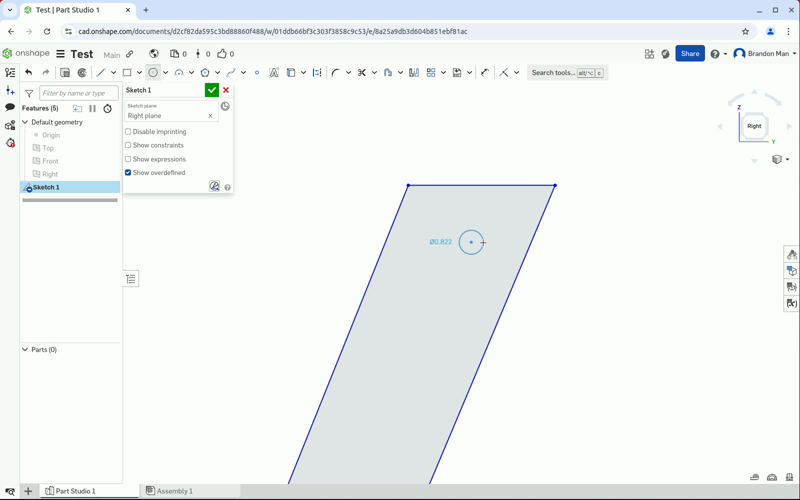
scroll(6)
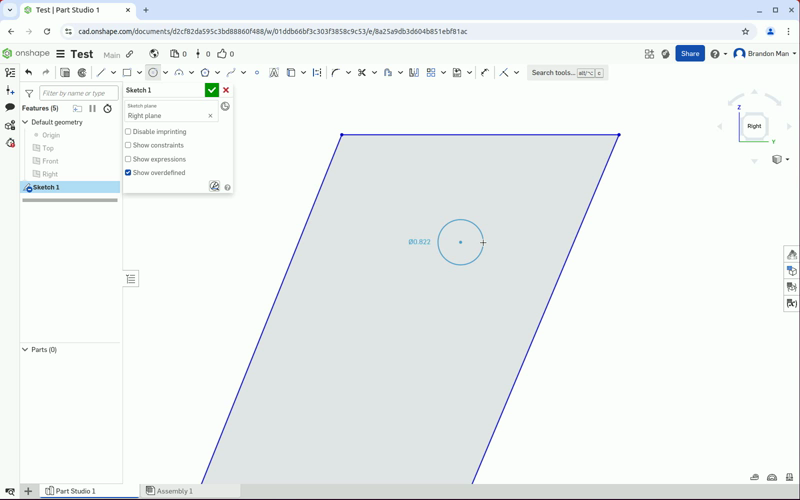
click(483, 242)
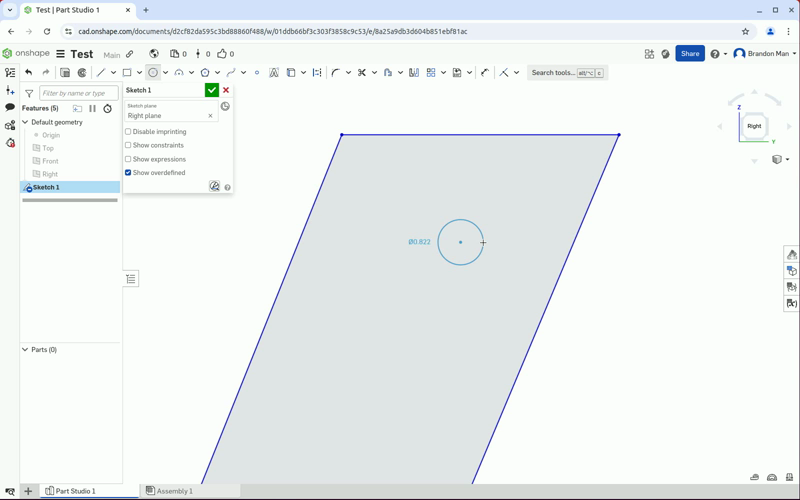
scroll(-6)
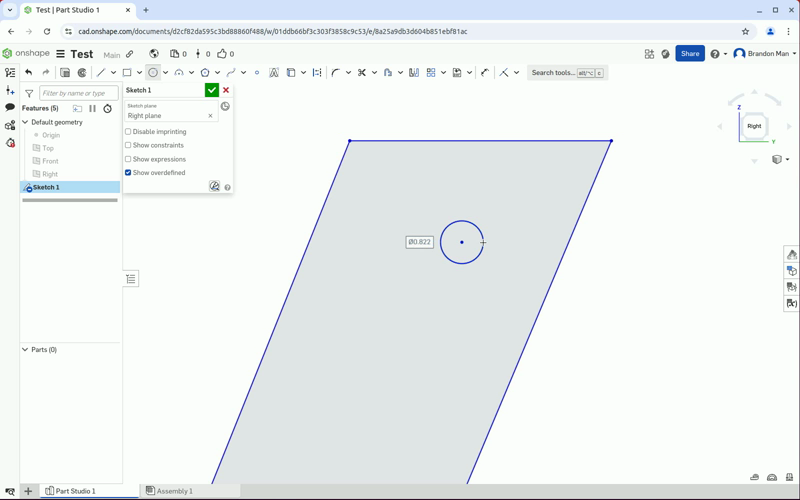
scroll(-6)
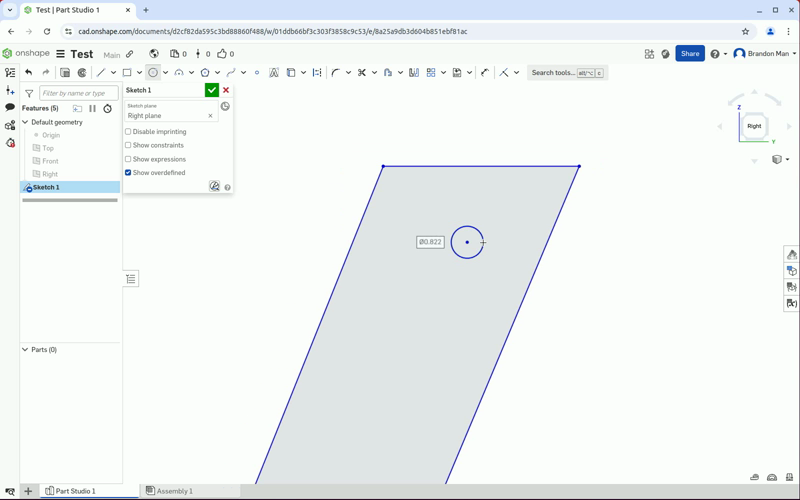
scroll(-6)
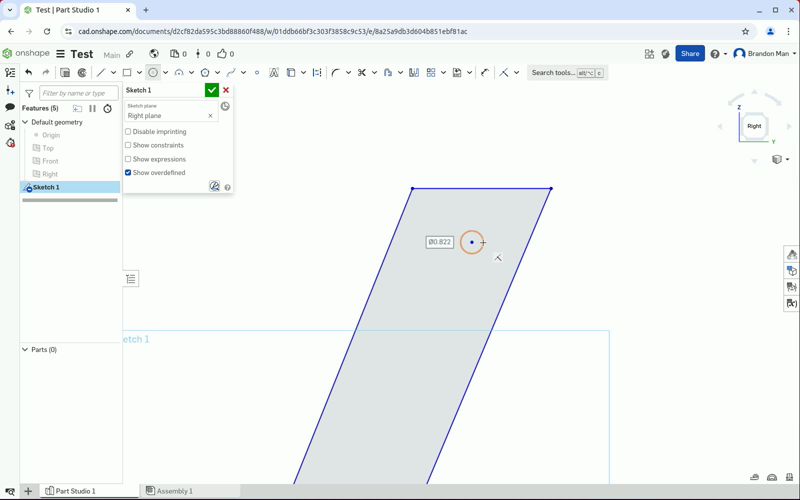
scroll(-6)
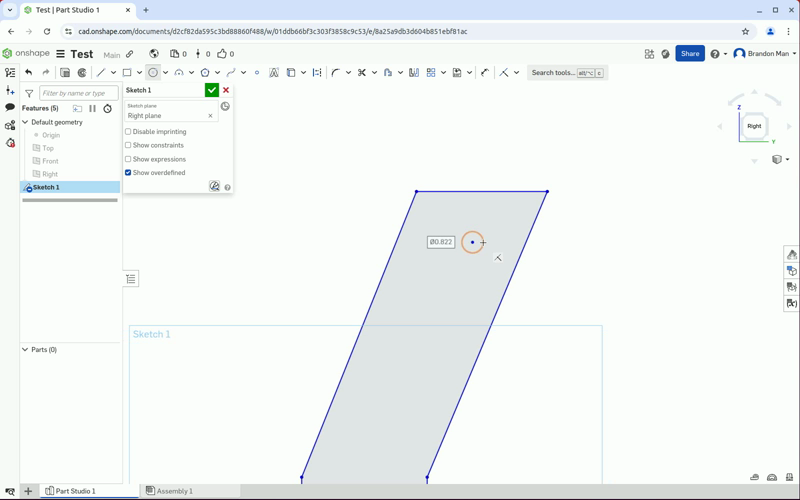
scroll(-6)
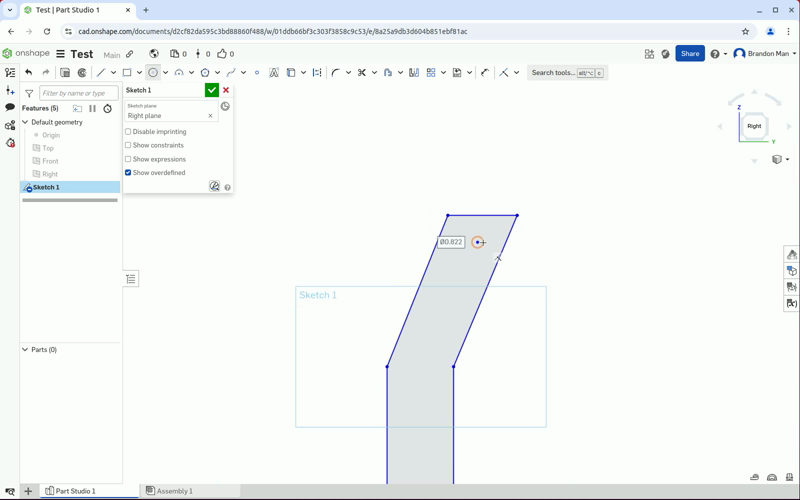
scroll(-6)
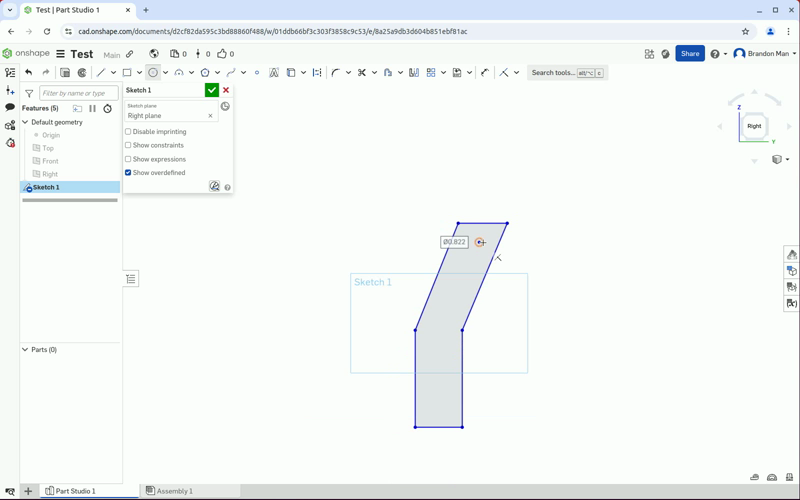
scroll(-6)
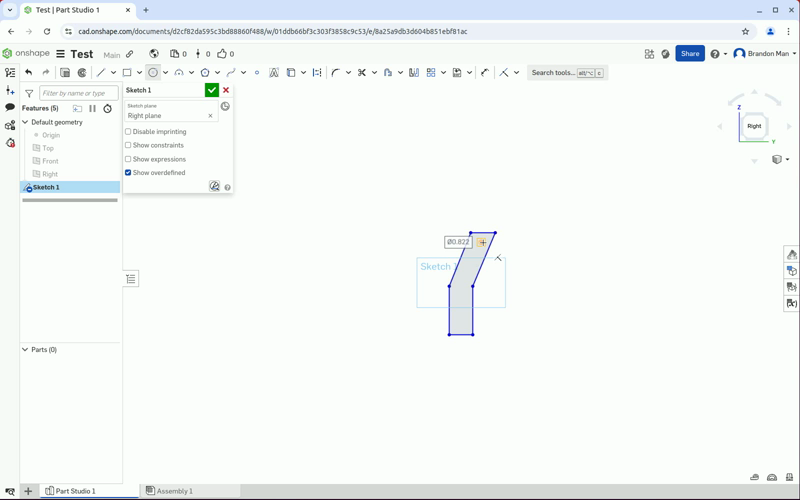
key(esc)
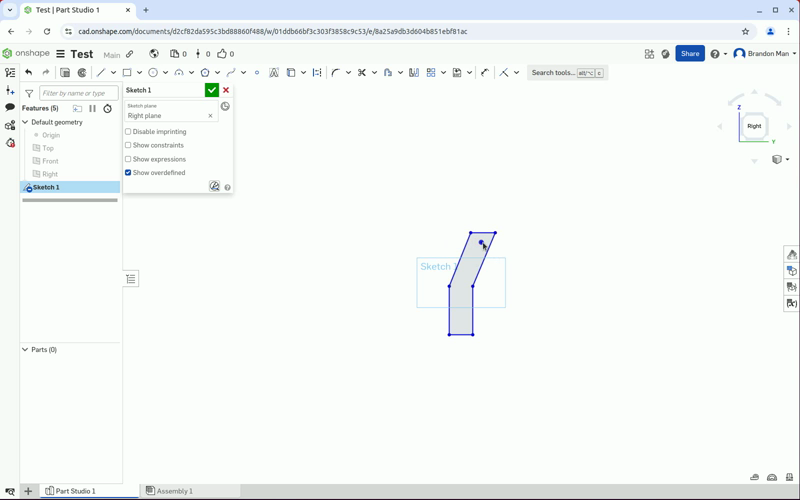
mouse_move(451, 291)
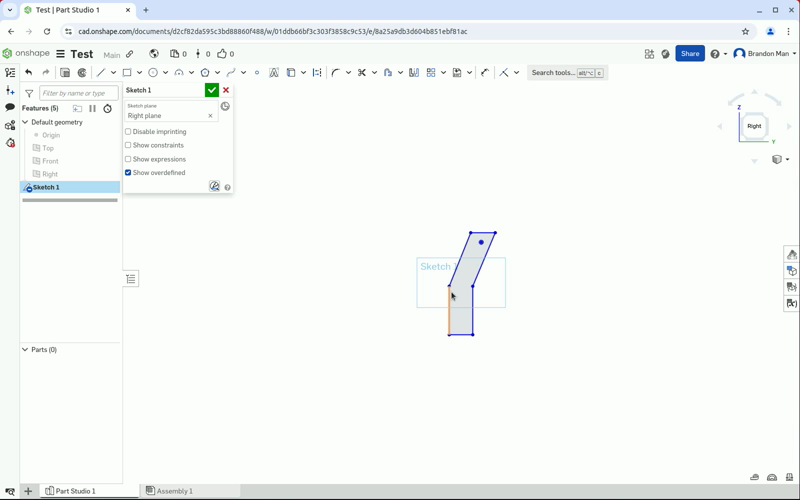
click(451, 291)
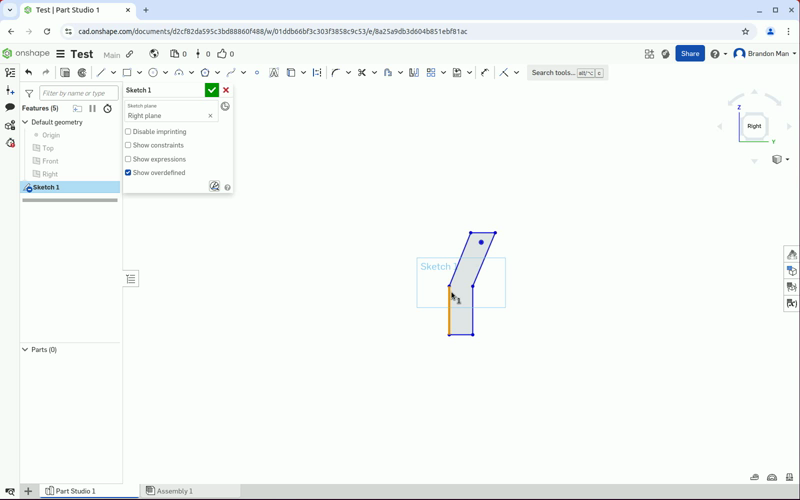
mouse_move(73, 352)
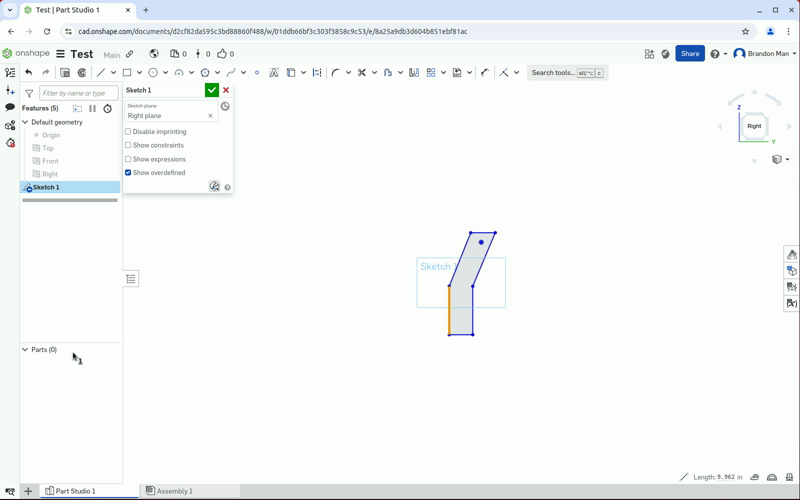
key(shift+y)
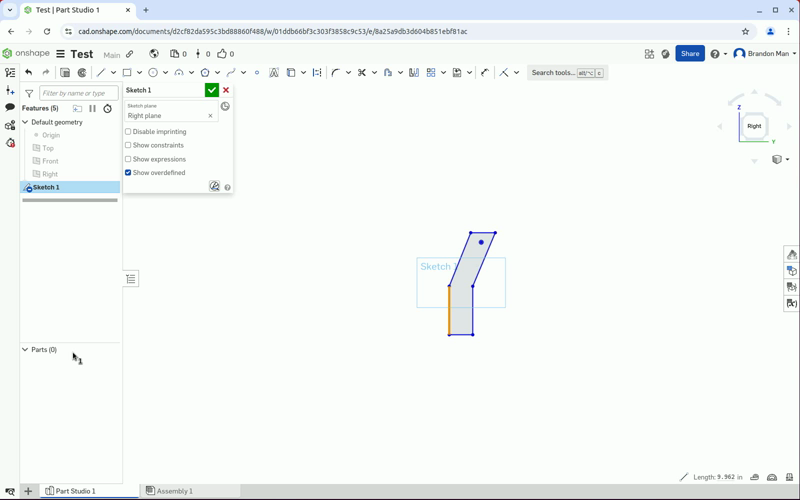
key(shift+e)
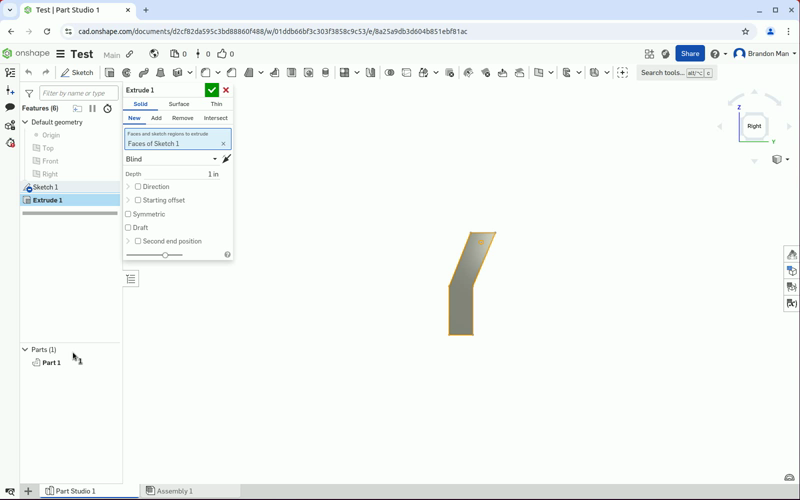
mouse_move(143, 106)
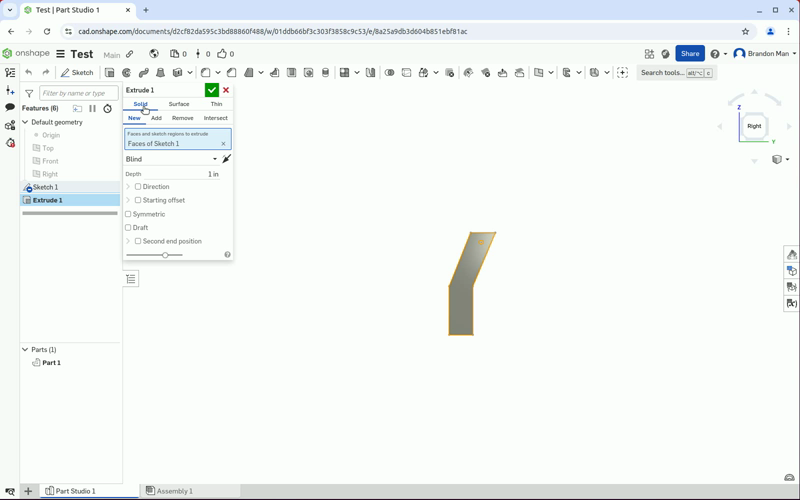
click(143, 106)
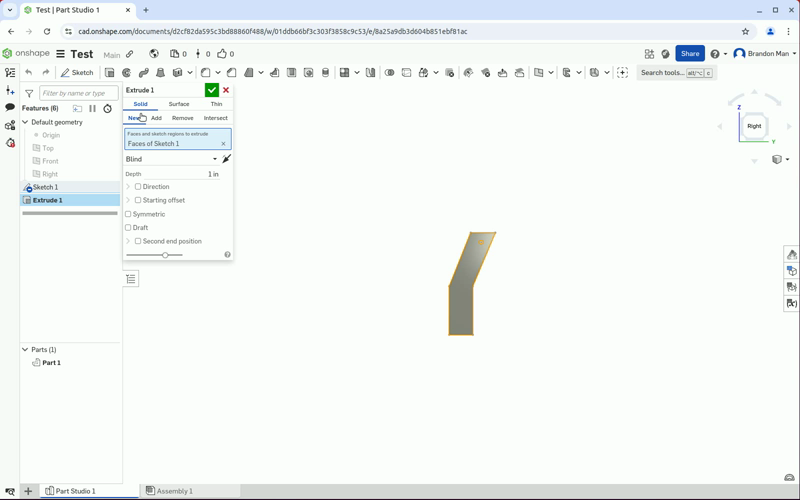
mouse_move(137, 120)
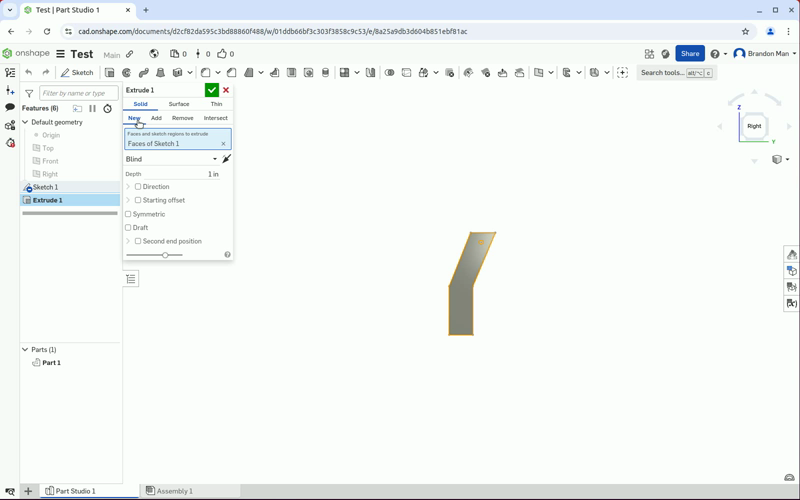
click(137, 120)
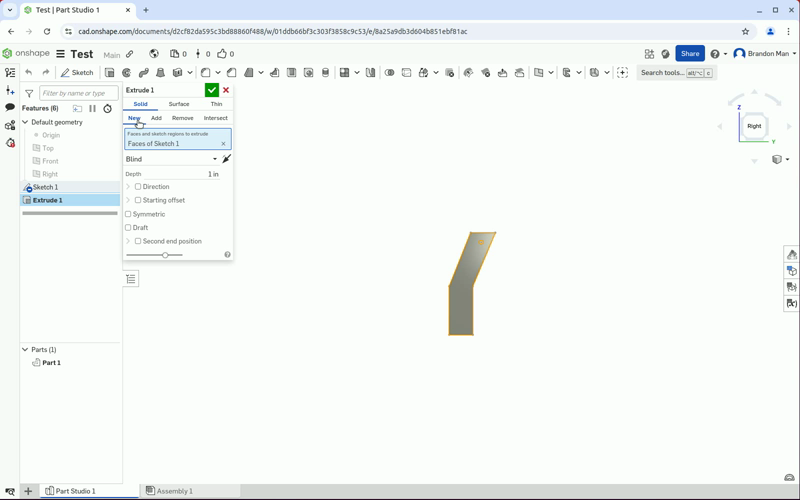
key(tab, 4)
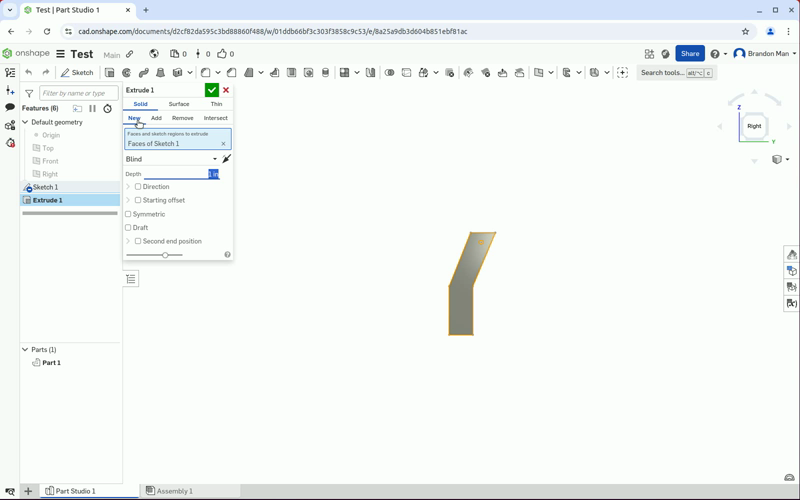
text(0.241)
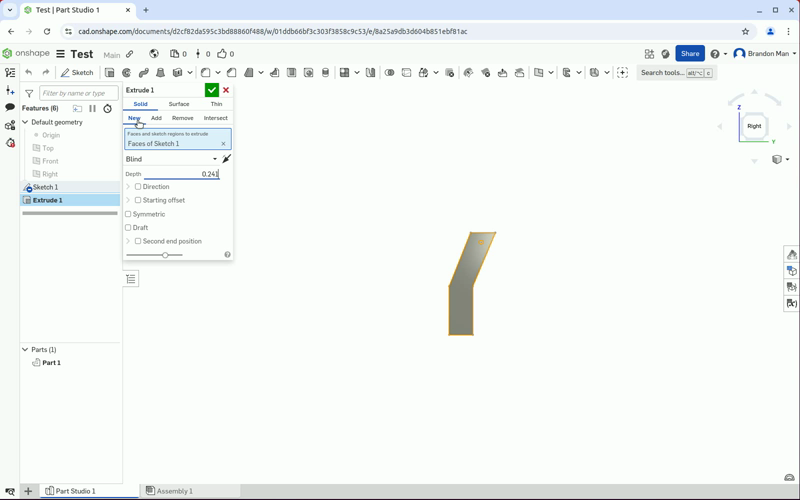
key(enter)
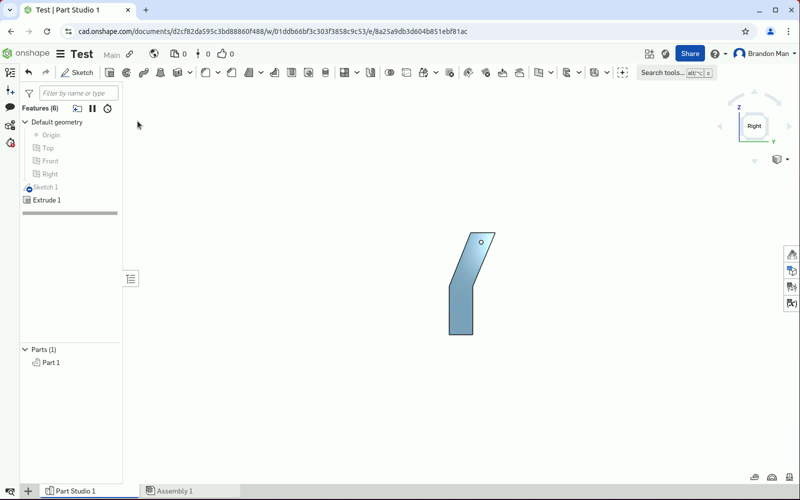
key(shift+h)
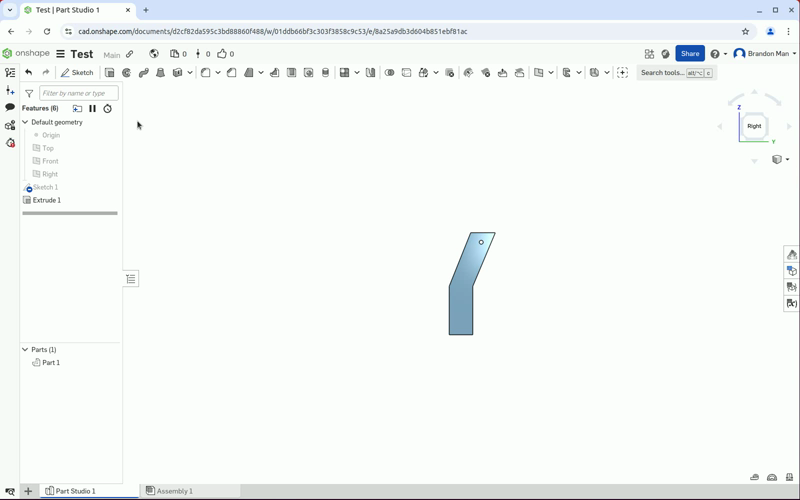
key(shift+h)
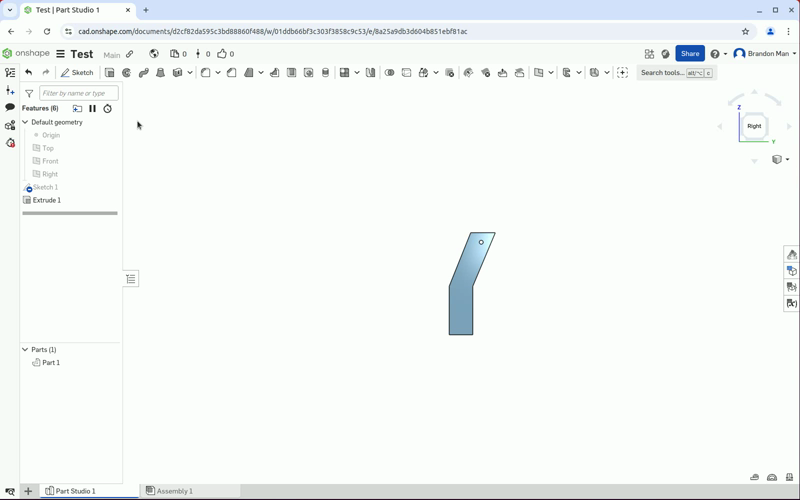
mouse_move(73, 189)
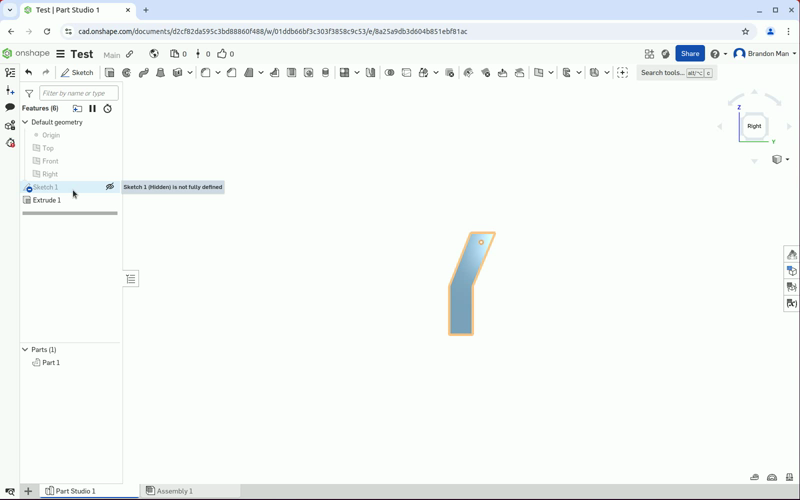
click(73, 189)
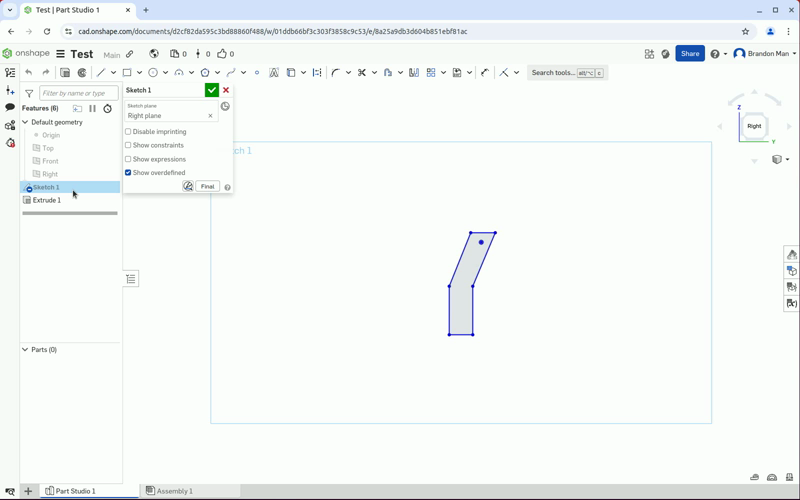
mouse_move(229, 92)
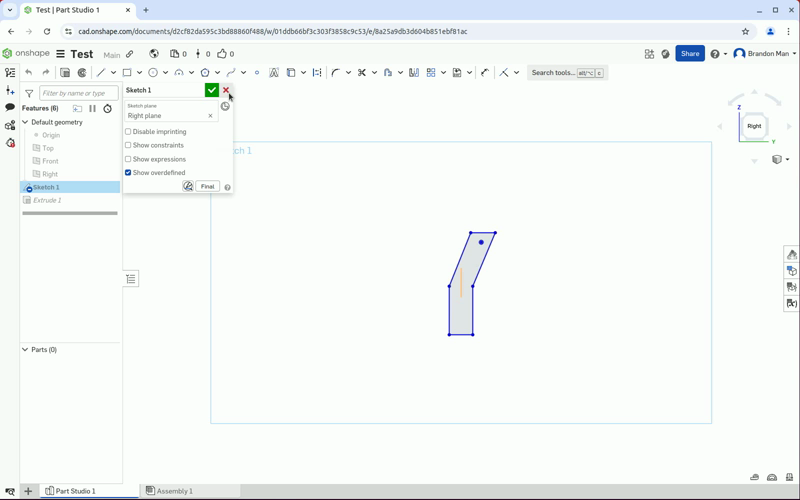
click(229, 92)
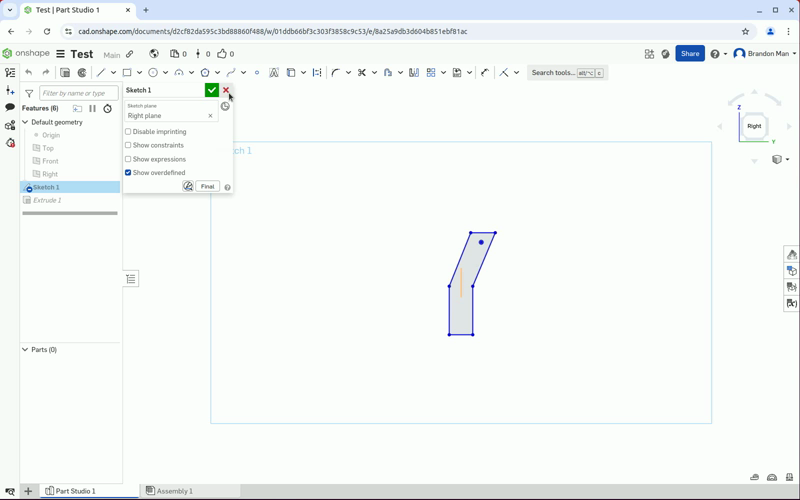
key(shift+s)
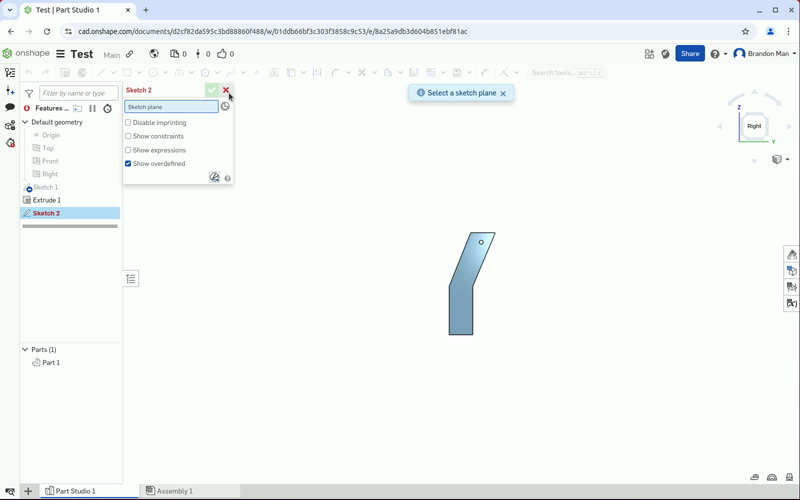
mouse_move(73, 176)
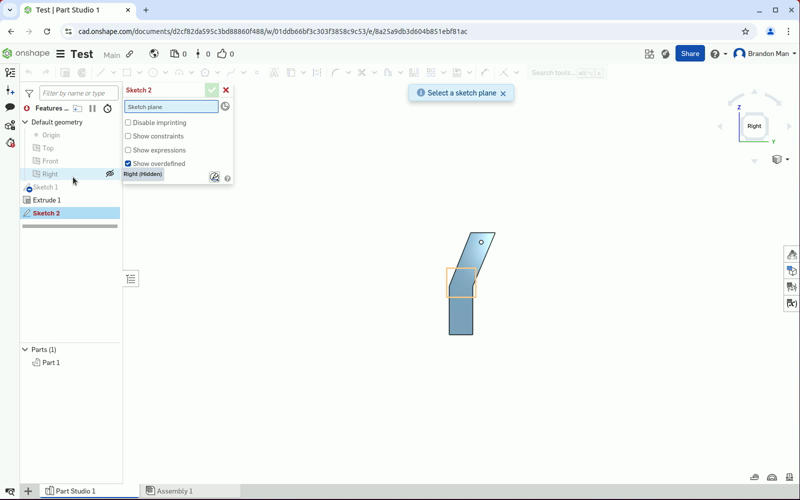
click(73, 176)
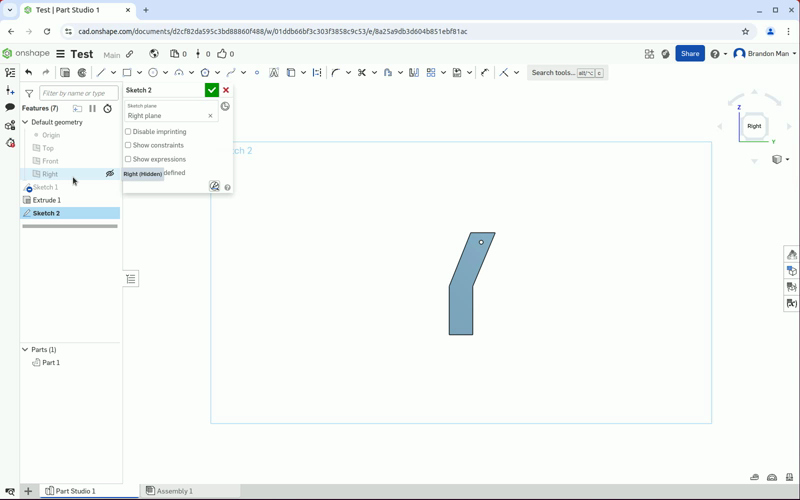
mouse_move(73, 352)
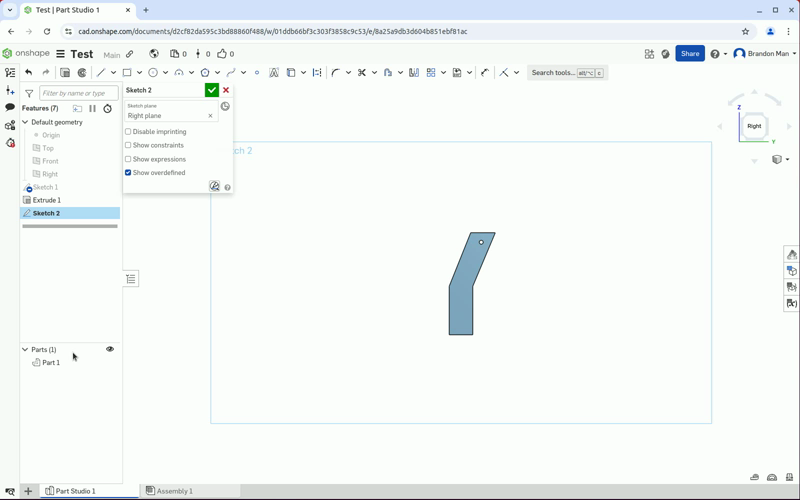
key(y)
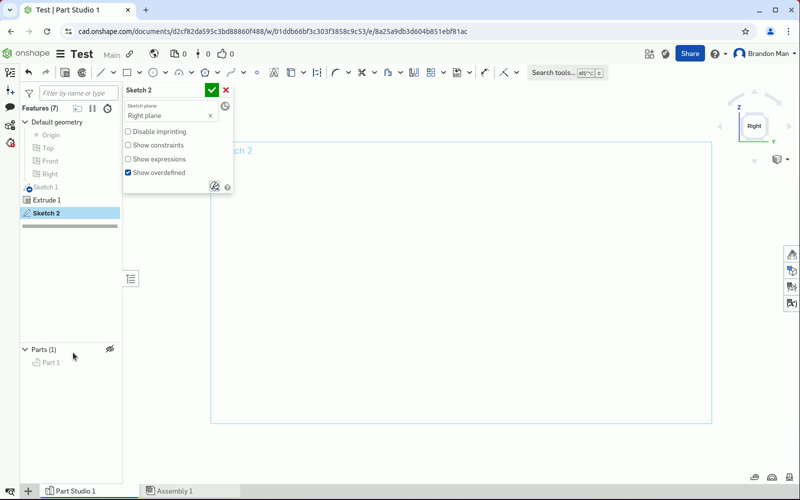
key(l)
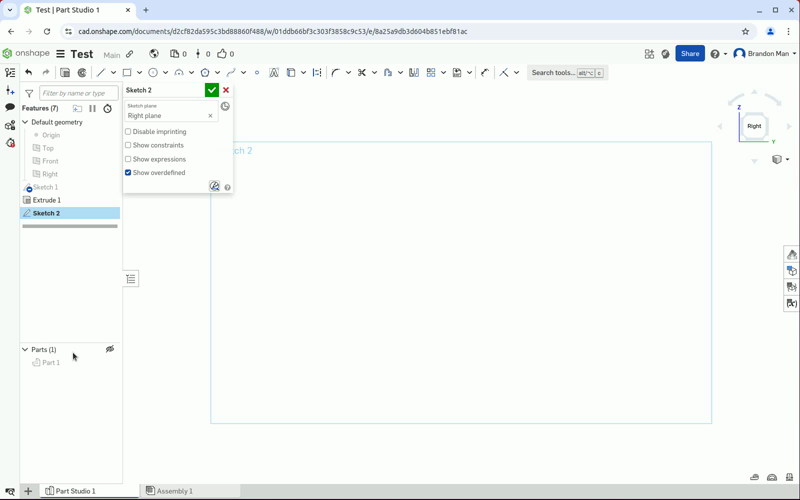
key_down(shift)
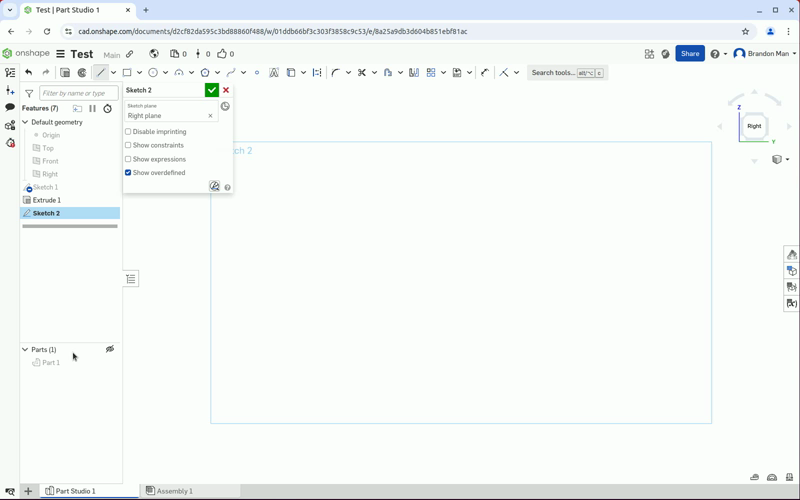
mouse_move(348, 227)
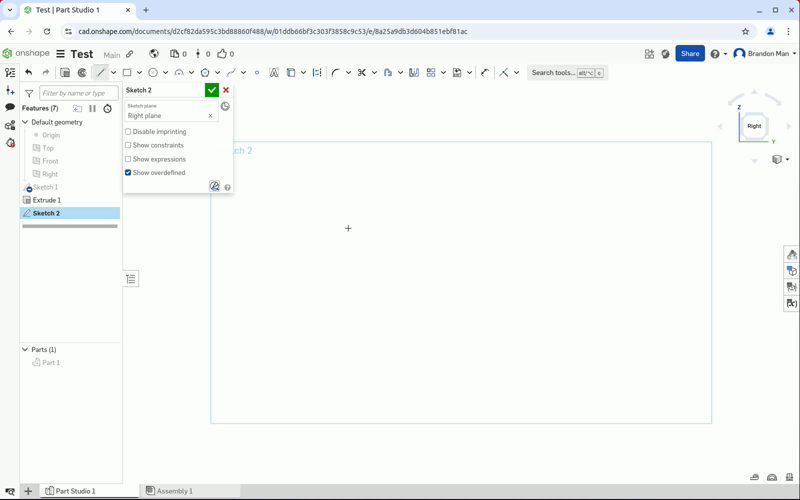
click(348, 227)
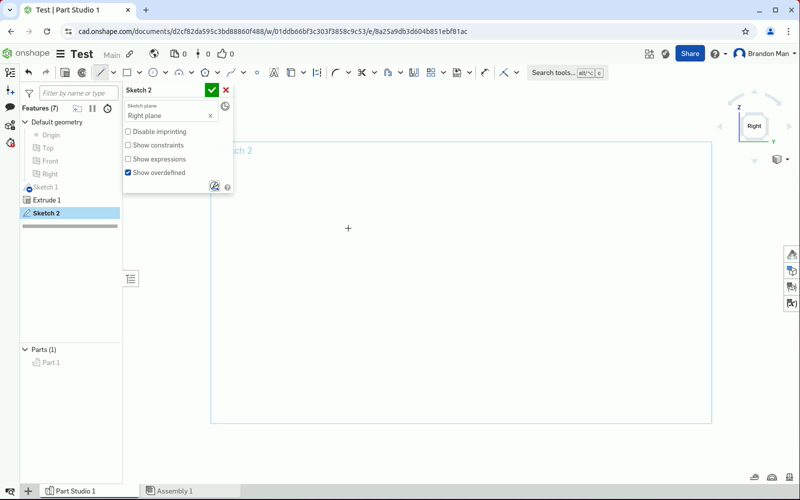
key_up(shift)
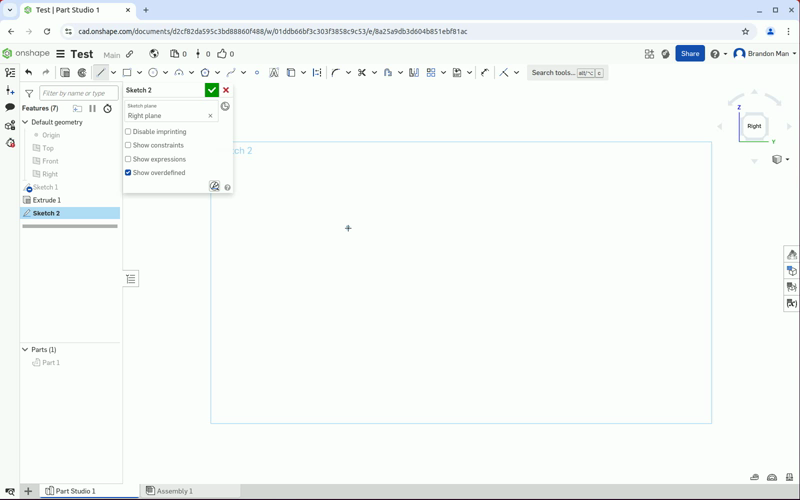
key_down(shift)
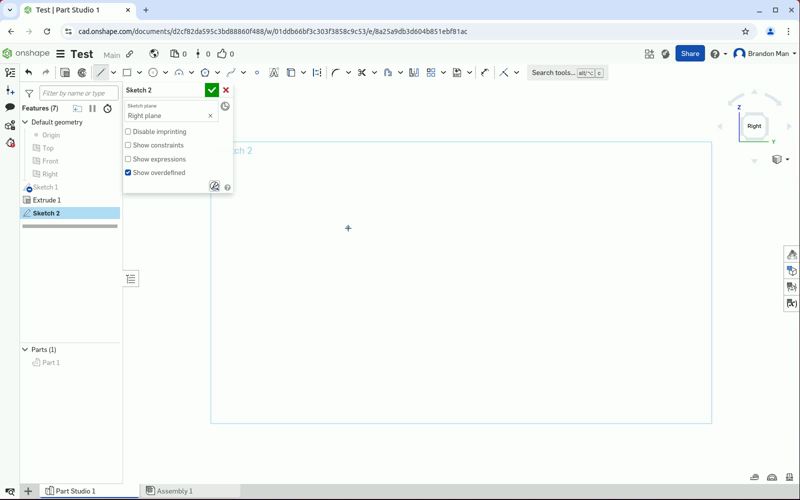
mouse_move(378, 227)
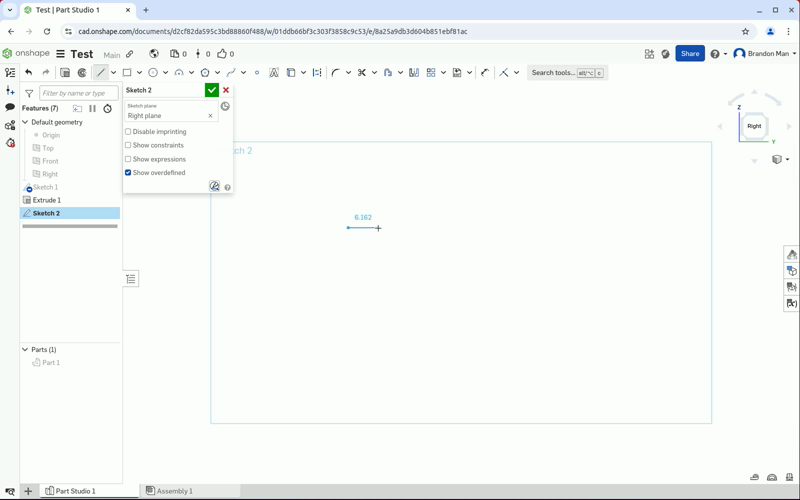
mouse_move(369, 282)
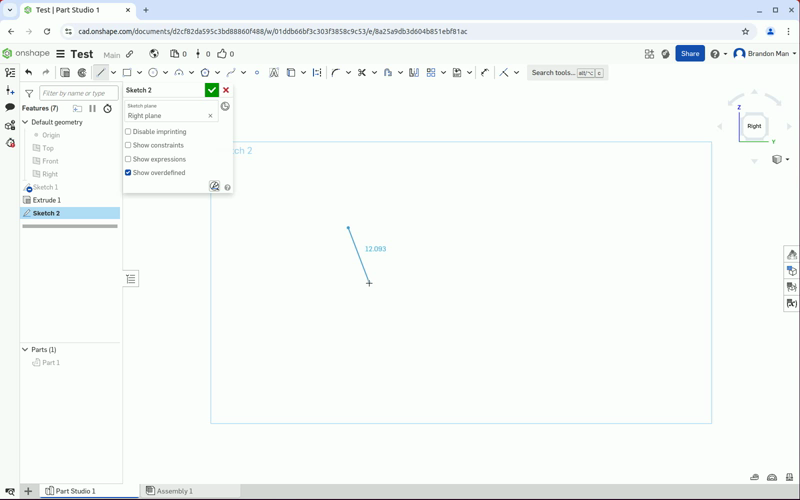
click(369, 282)
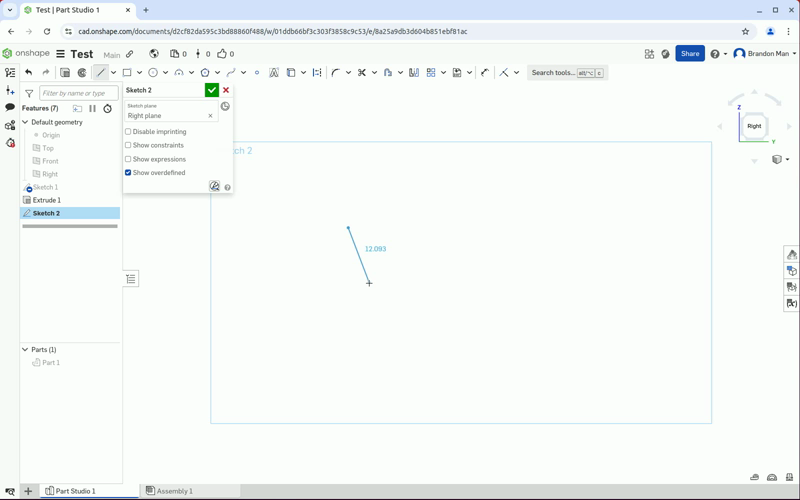
key_up(shift)
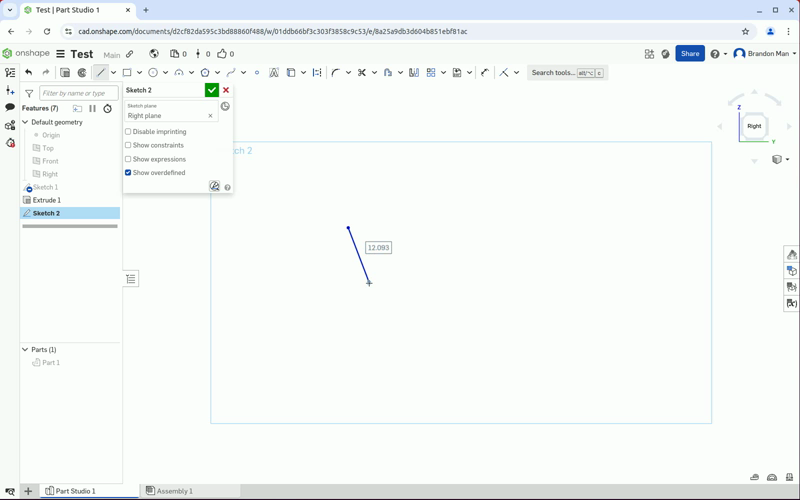
key_down(shift)
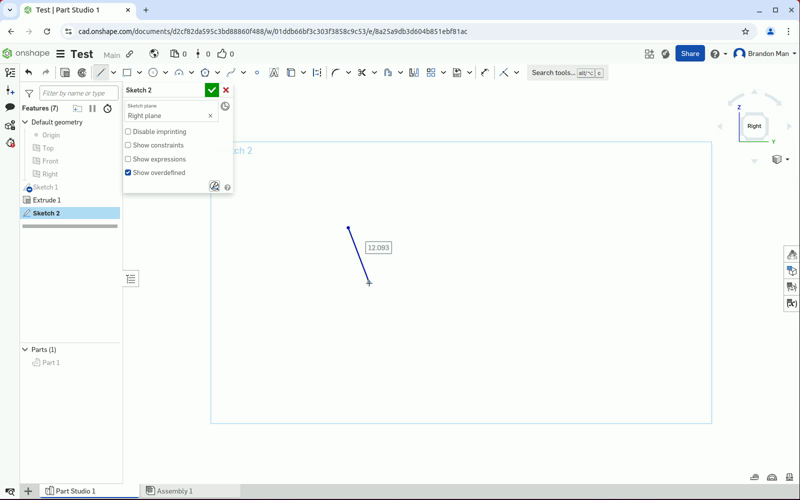
mouse_move(399, 282)
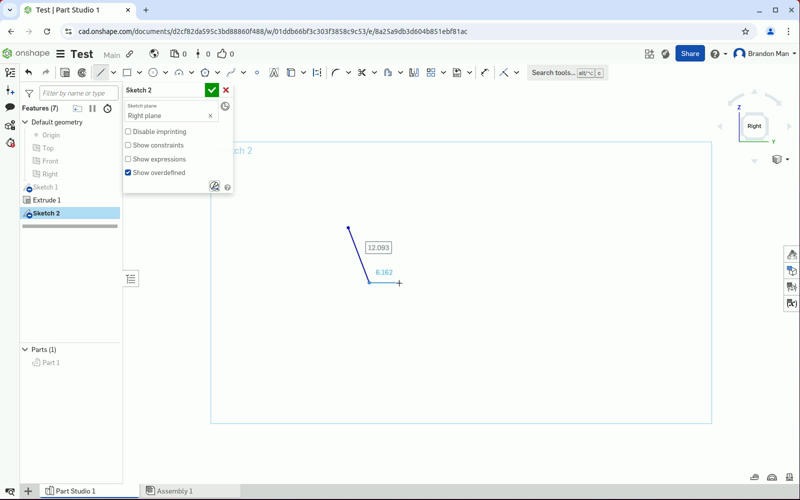
mouse_move(369, 332)
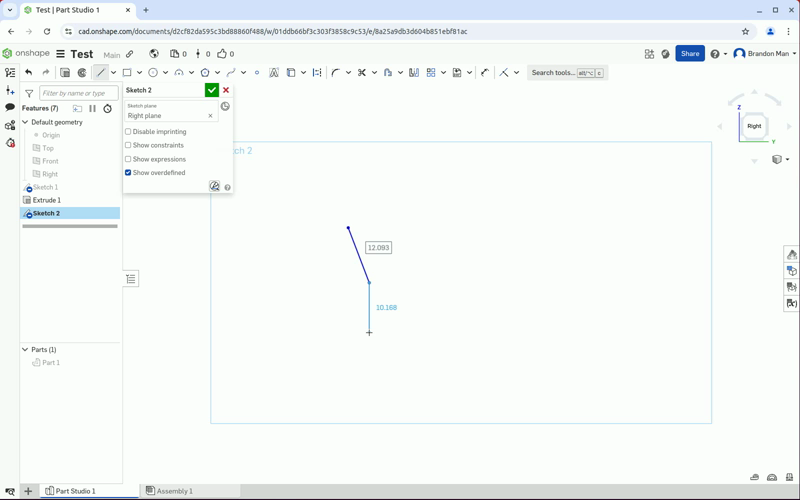
click(369, 332)
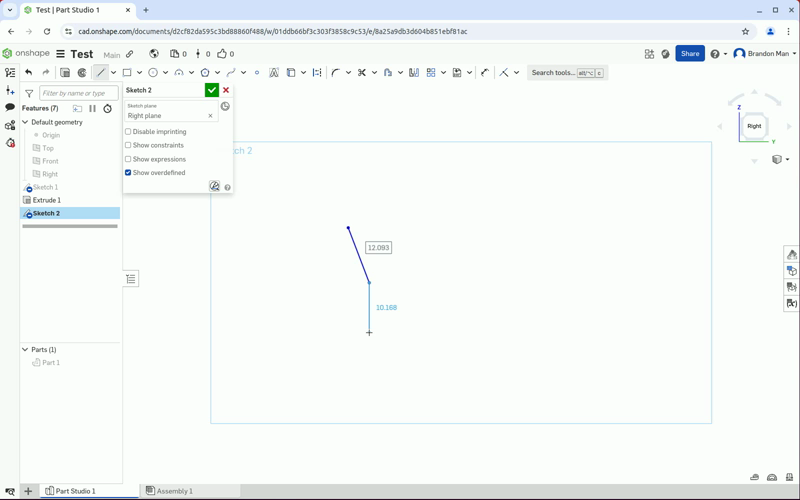
key_up(shift)
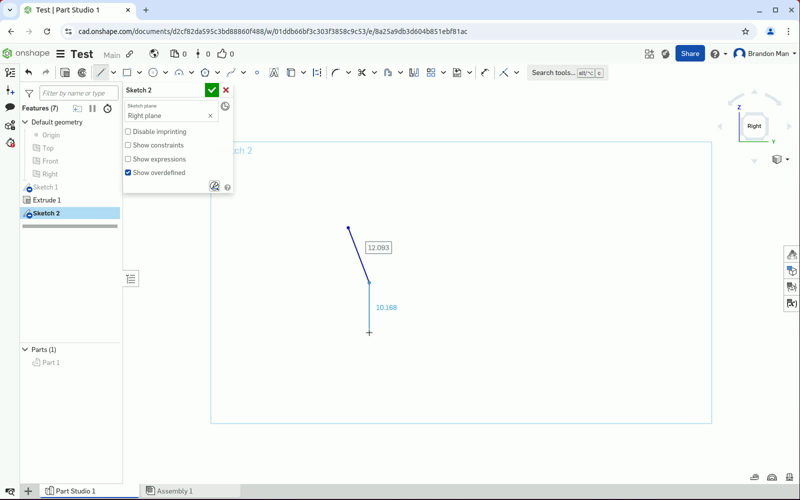
key_down(shift)
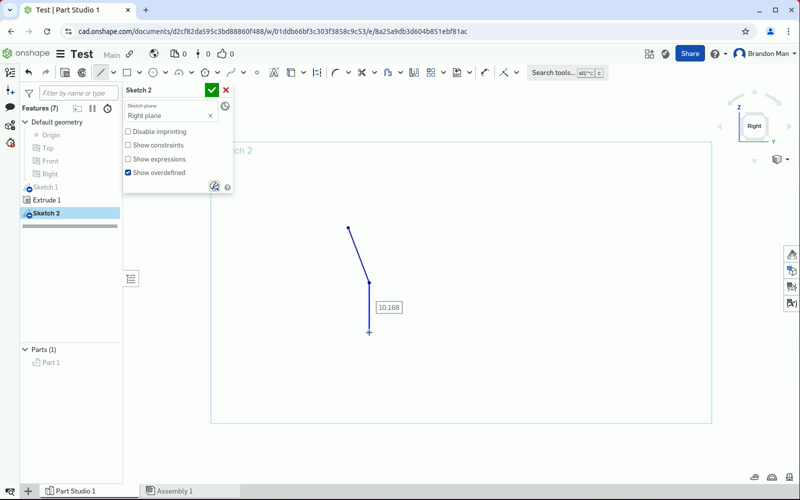
mouse_move(399, 332)
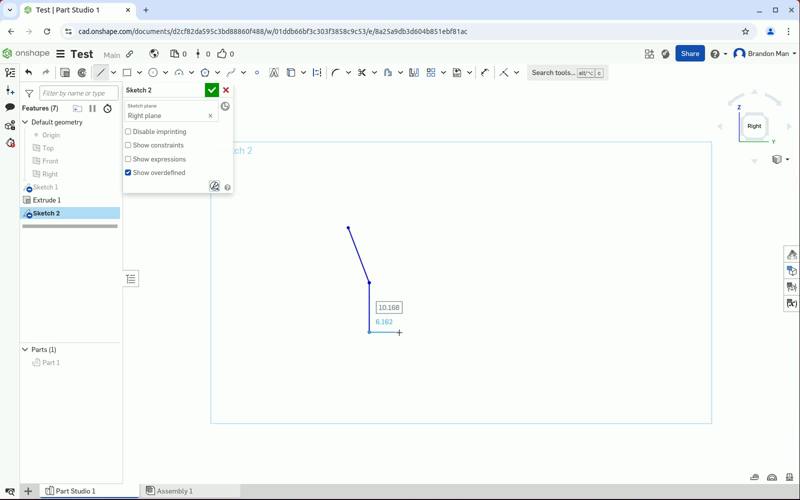
mouse_move(393, 332)
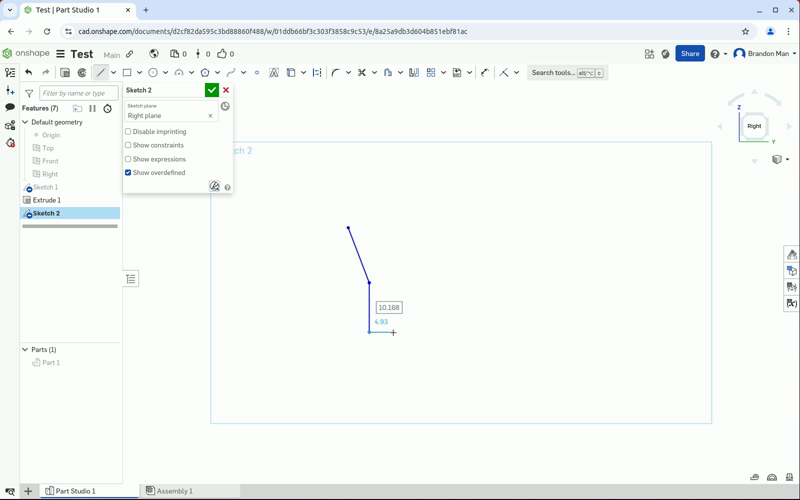
click(393, 332)
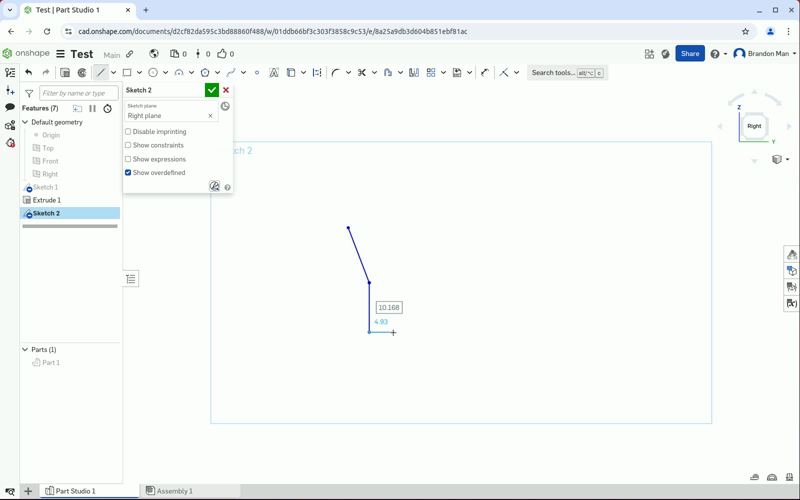
key_up(shift)
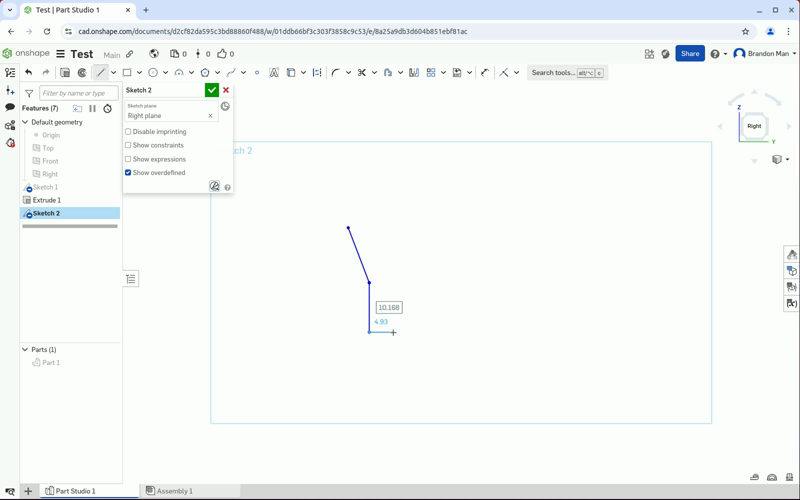
key_down(shift)
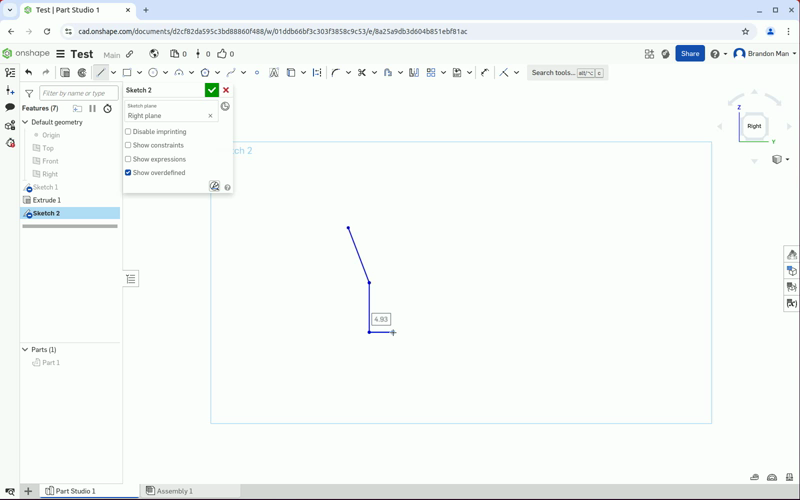
mouse_move(423, 332)
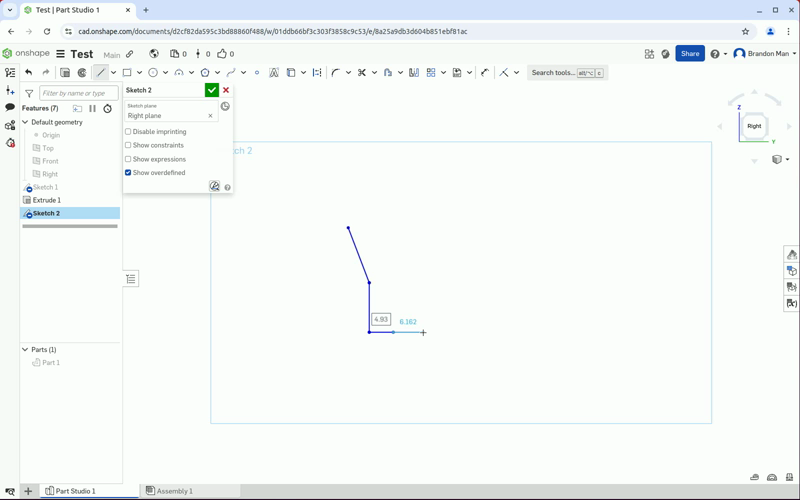
mouse_move(393, 283)
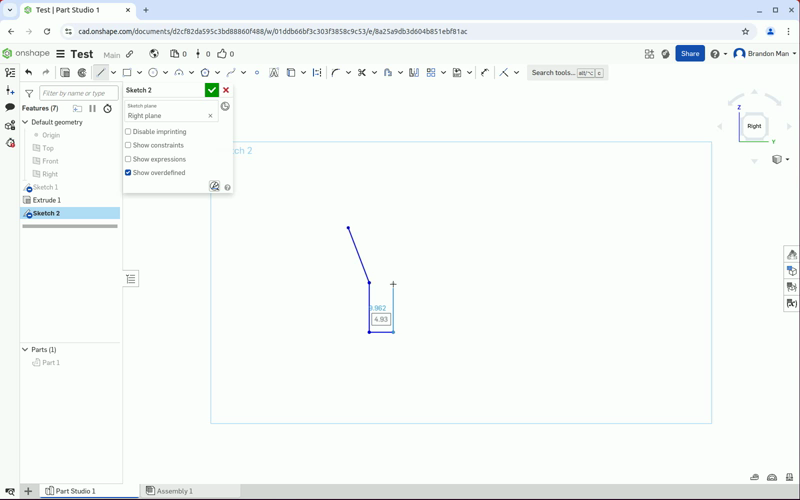
click(393, 283)
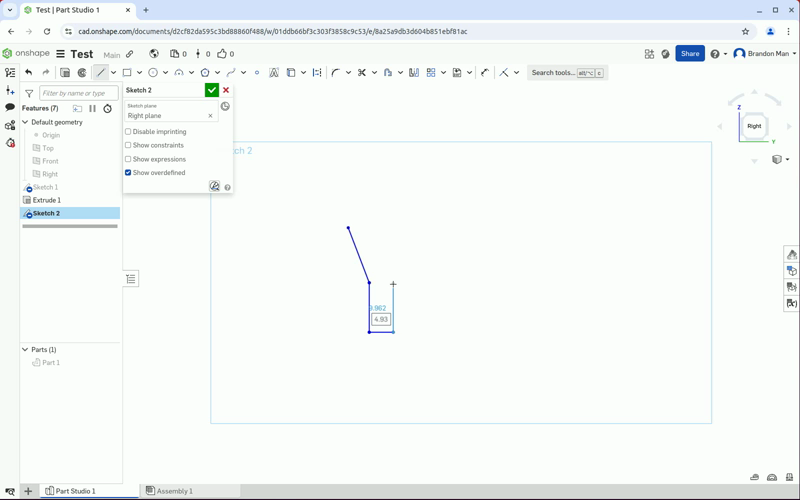
key_up(shift)
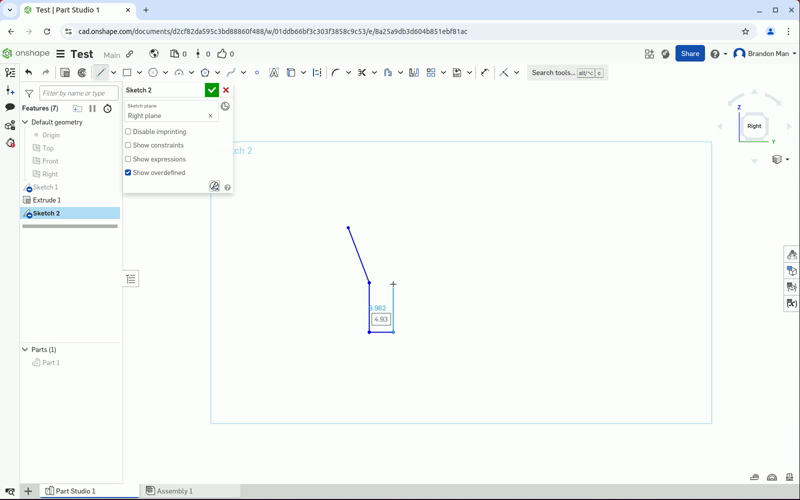
key_down(shift)
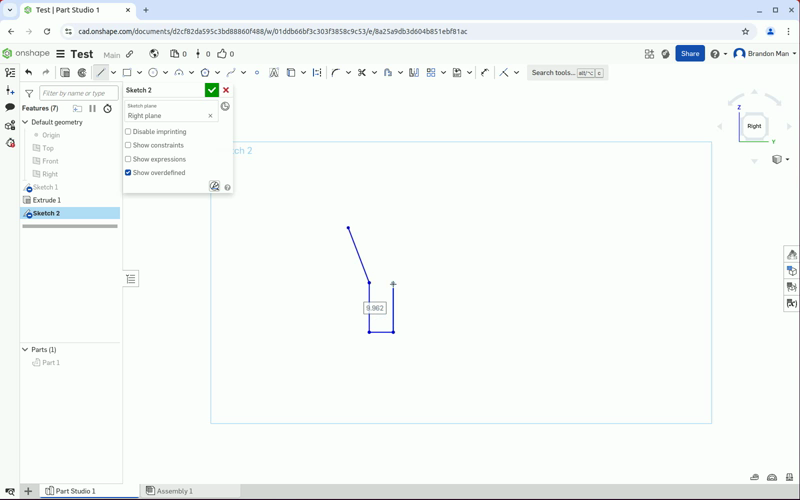
mouse_move(370, 227)
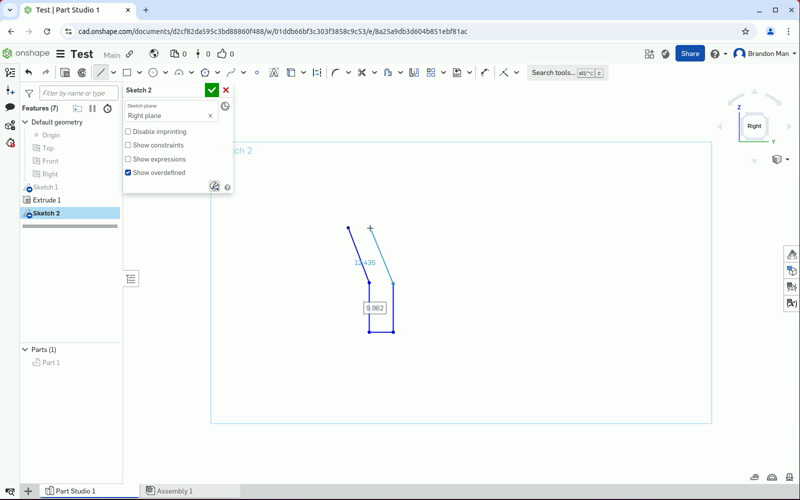
click(370, 227)
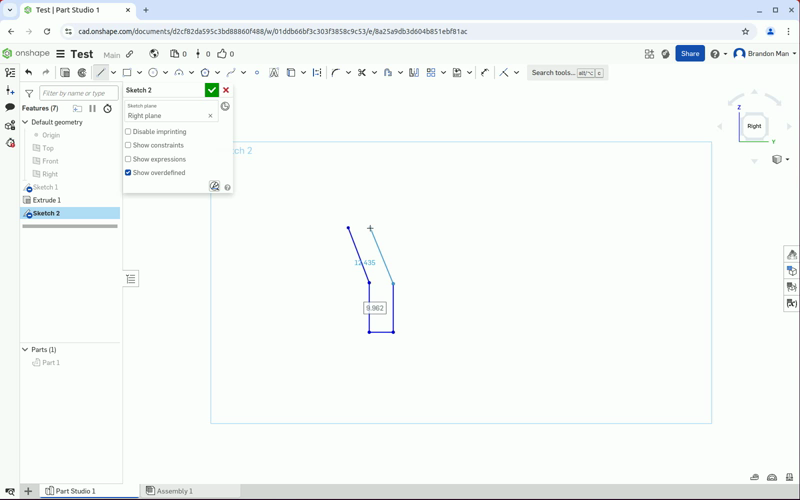
key_up(shift)
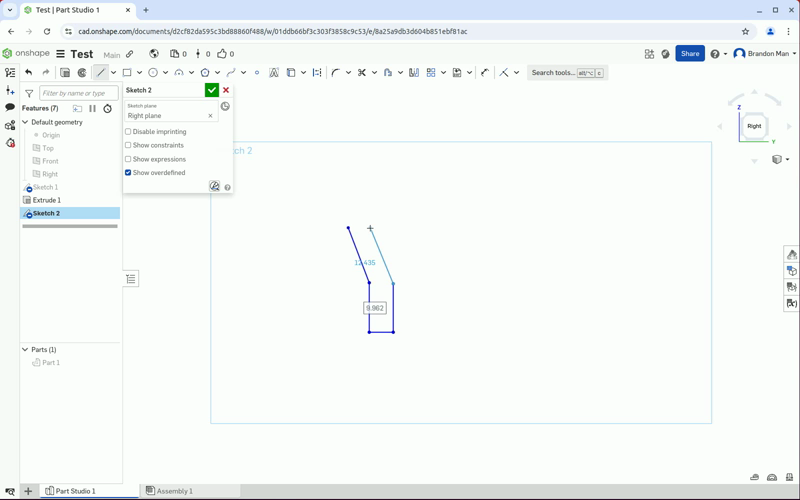
mouse_move(400, 227)
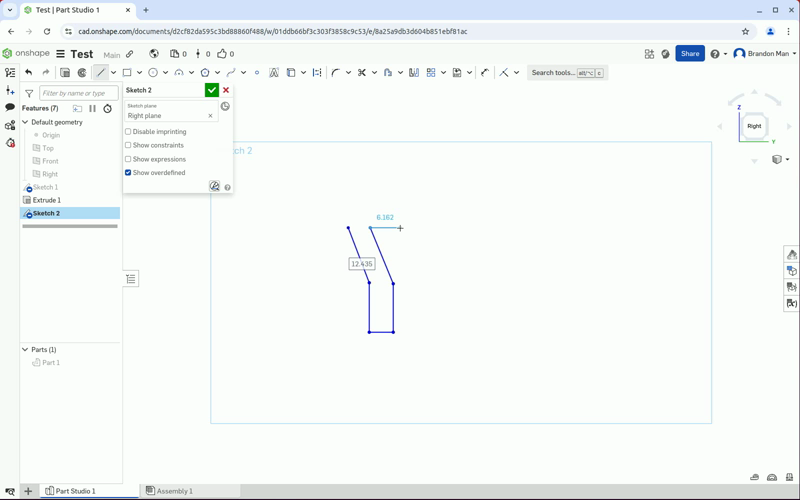
key_down(shift)
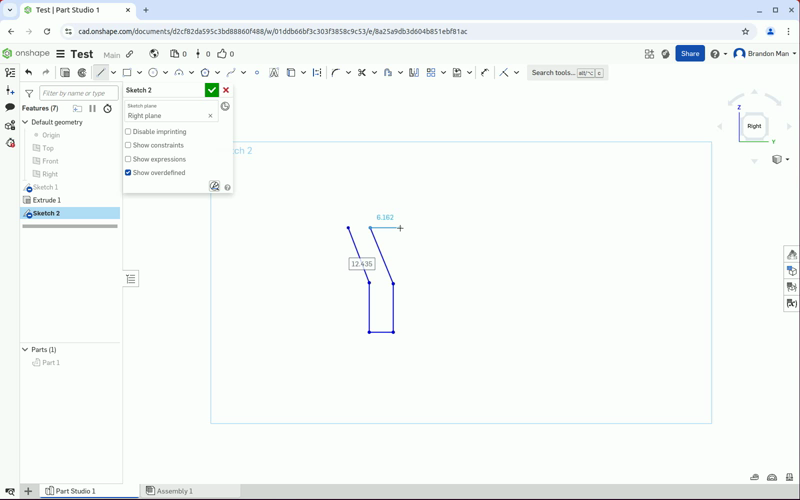
mouse_move(348, 227)
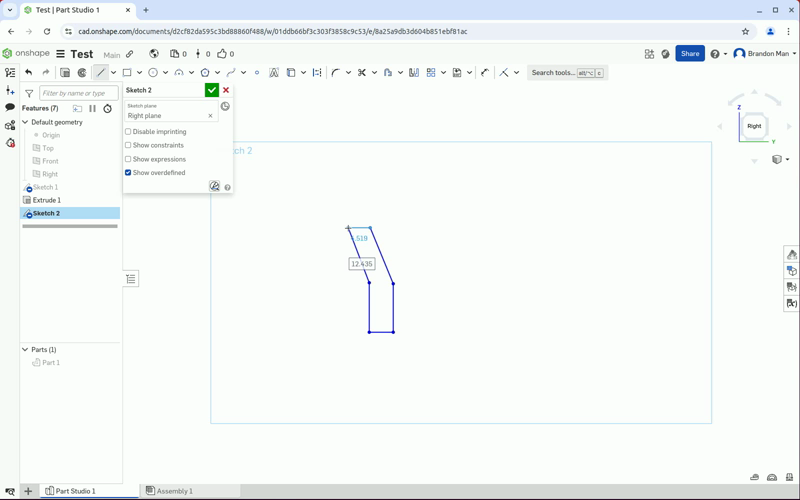
key_up(shift)
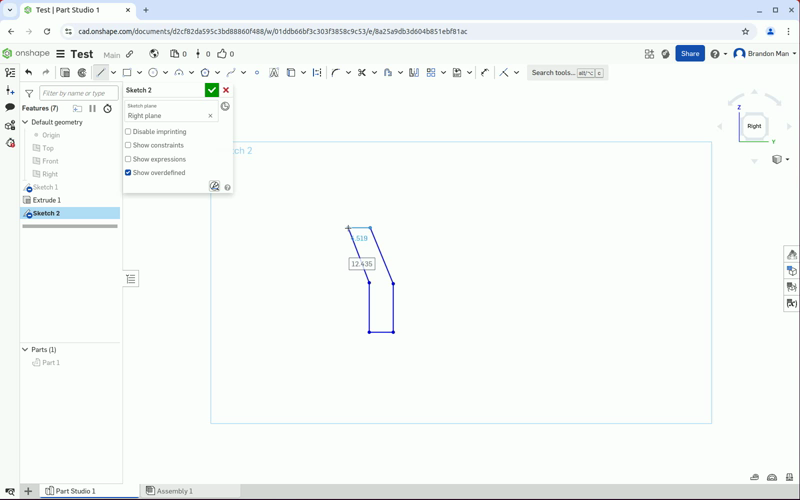
click(348, 227)
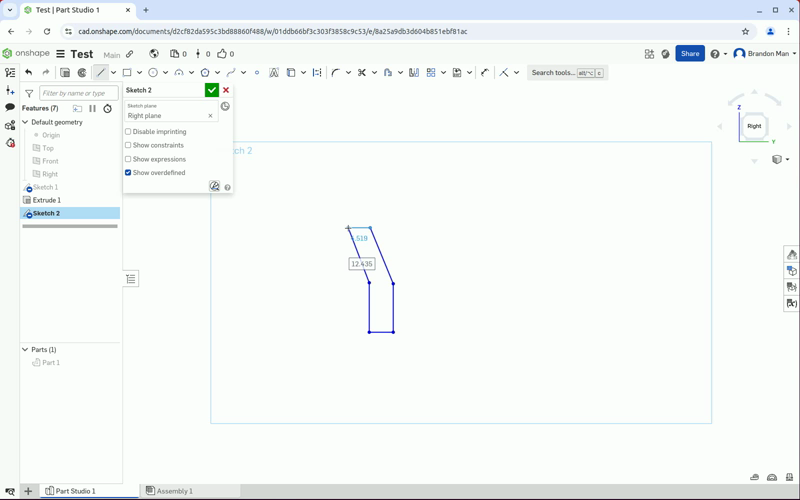
key(esc)
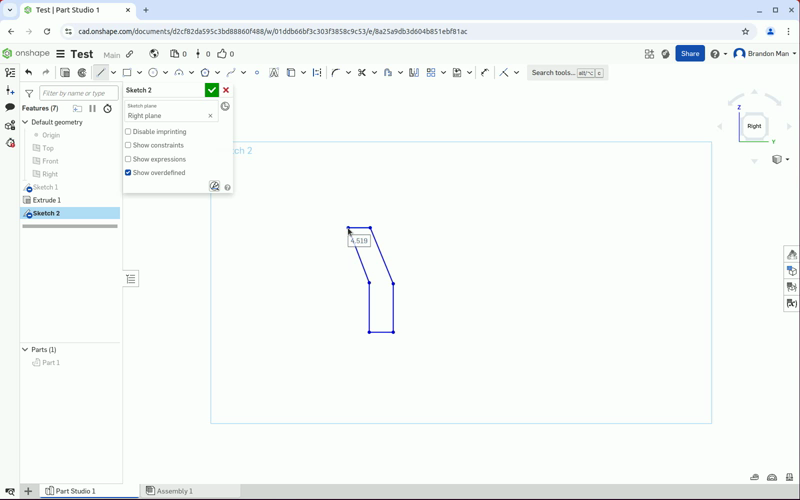
key(c)
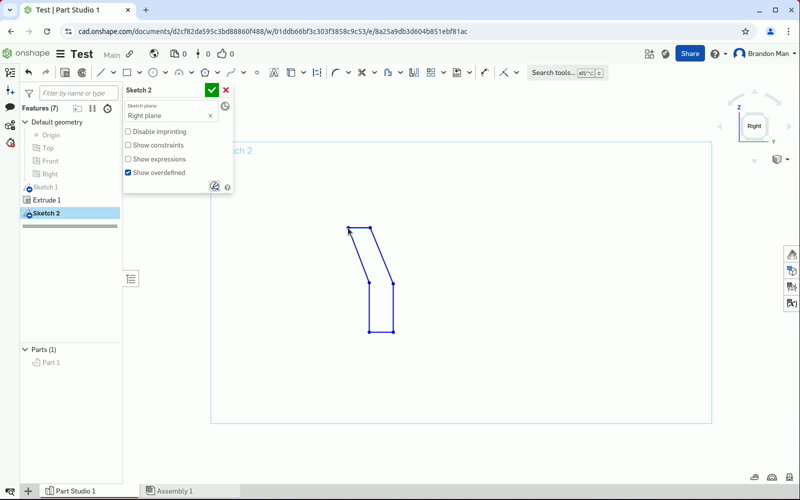
key_down(shift)
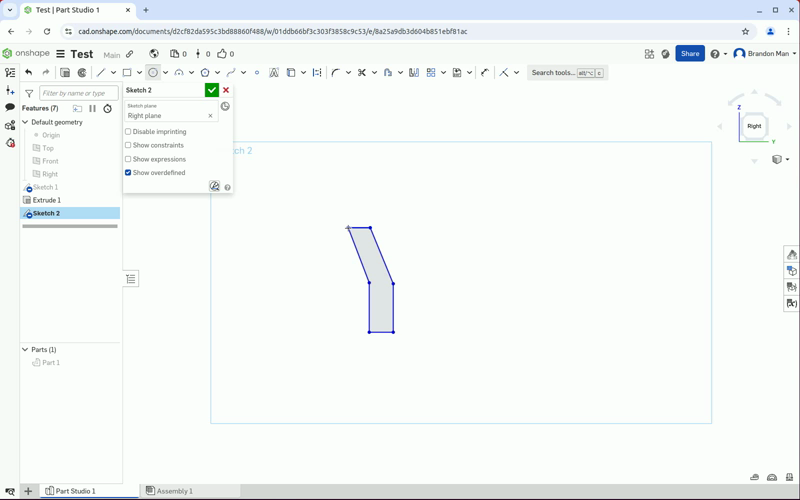
mouse_move(361, 238)
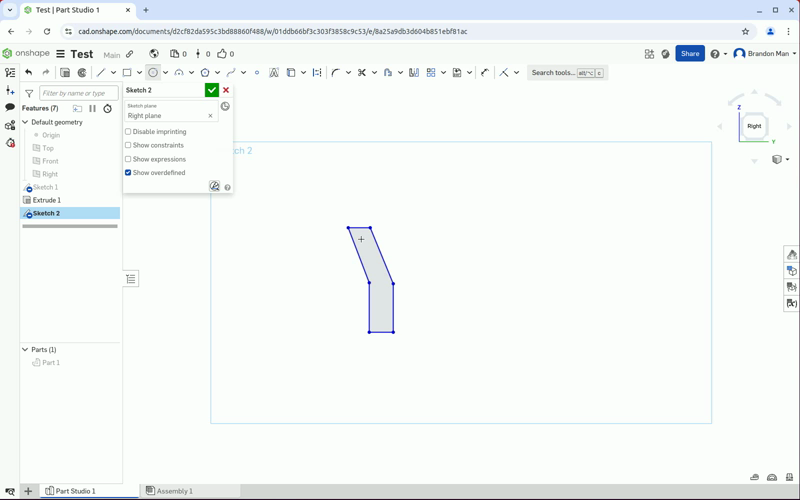
click(361, 238)
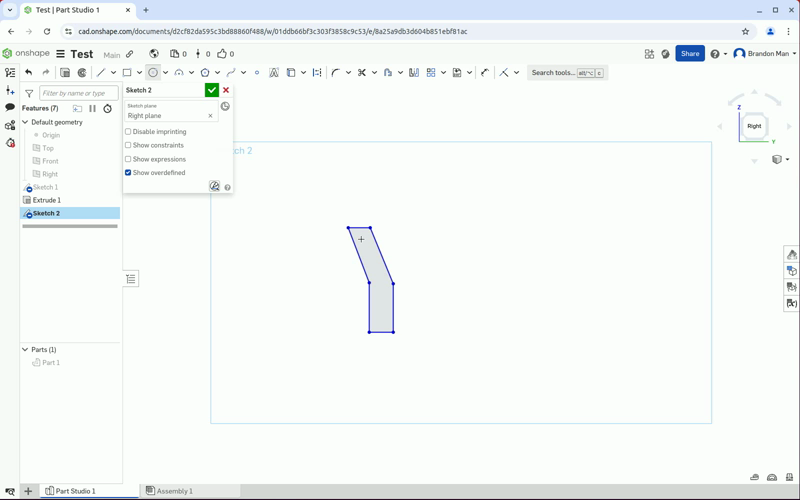
key_up(shift)
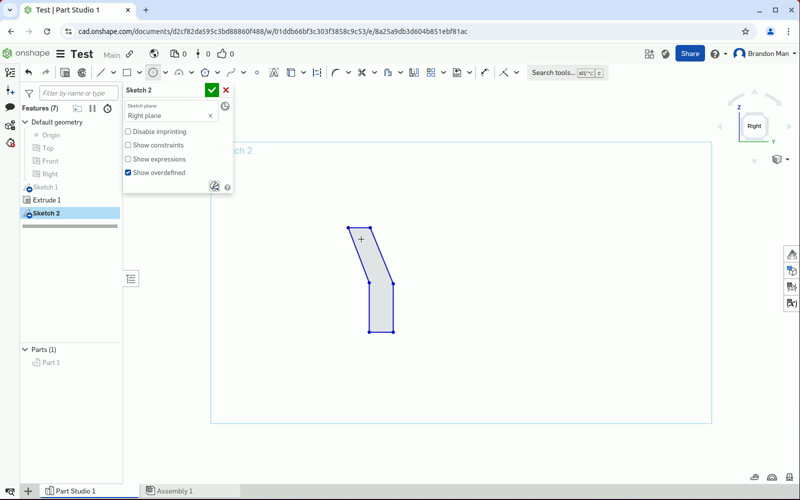
mouse_move(363, 238)
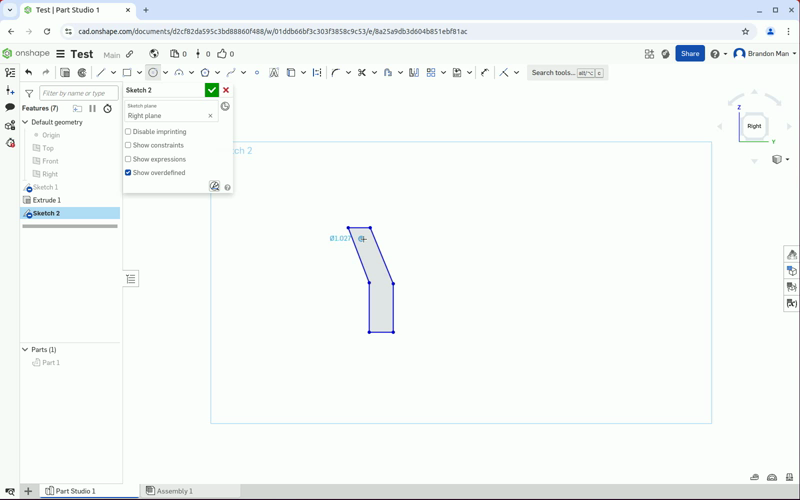
scroll(6)
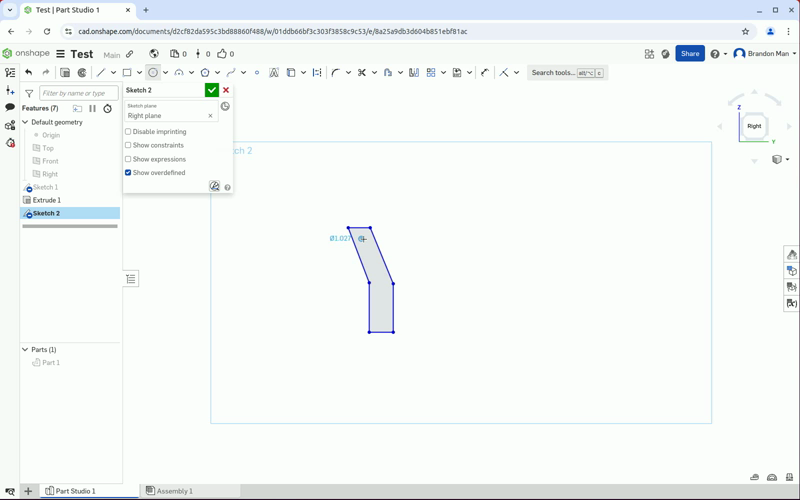
scroll(6)
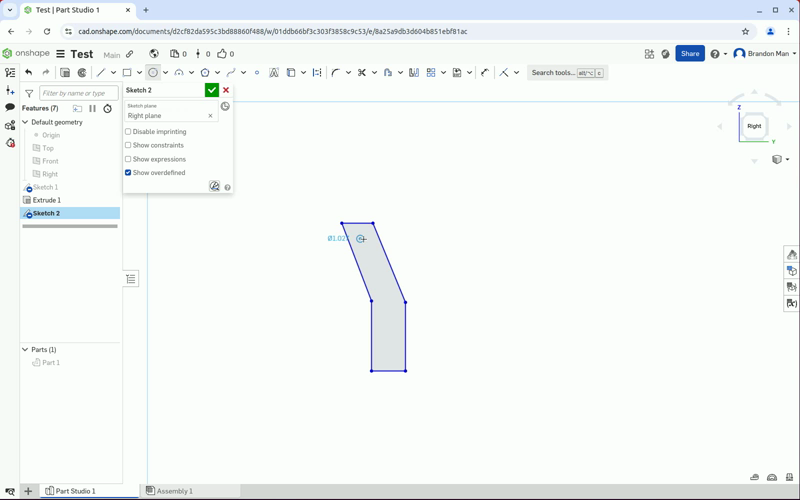
scroll(6)
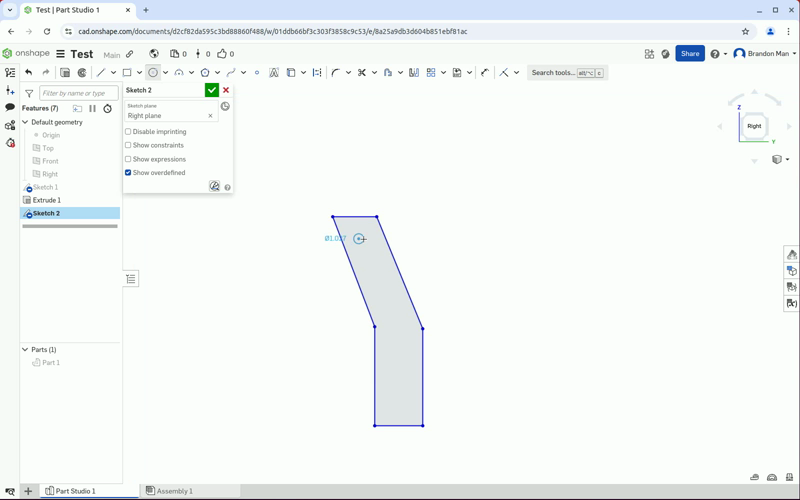
scroll(6)
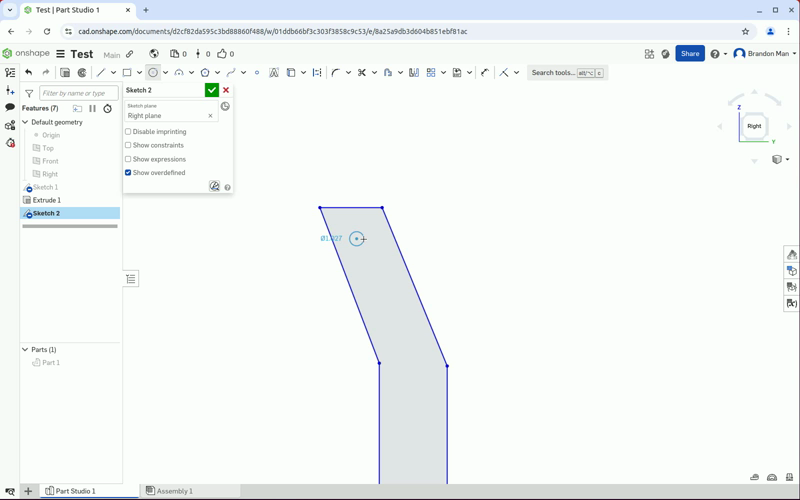
scroll(6)
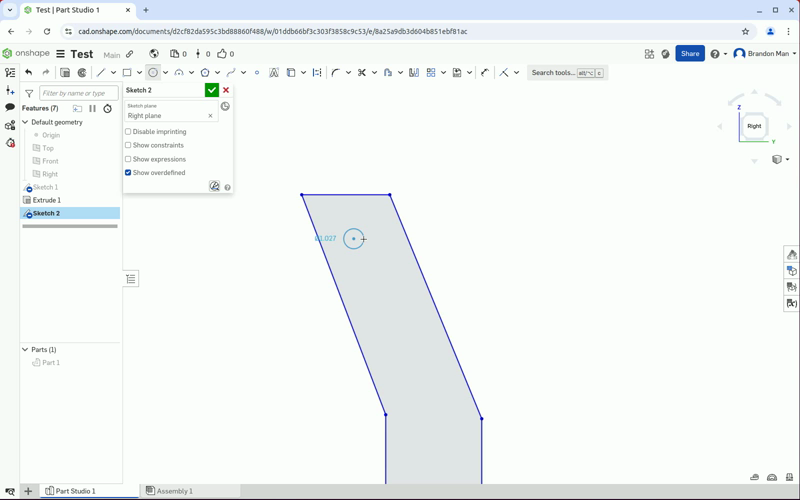
scroll(6)
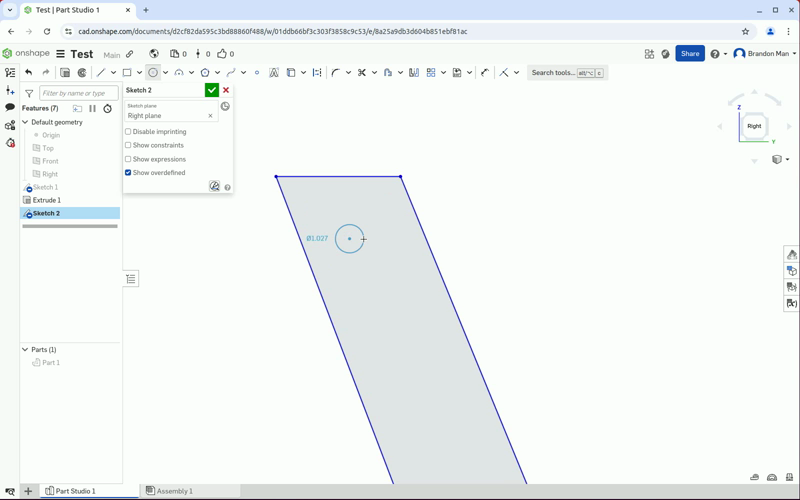
scroll(6)
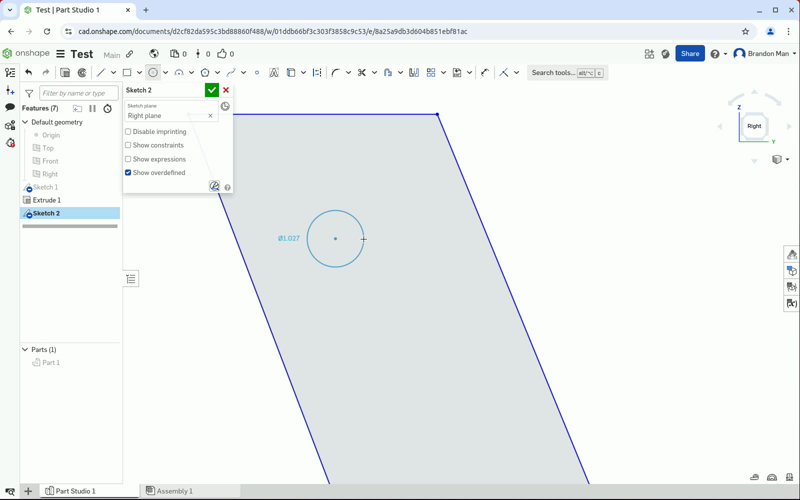
click(363, 238)
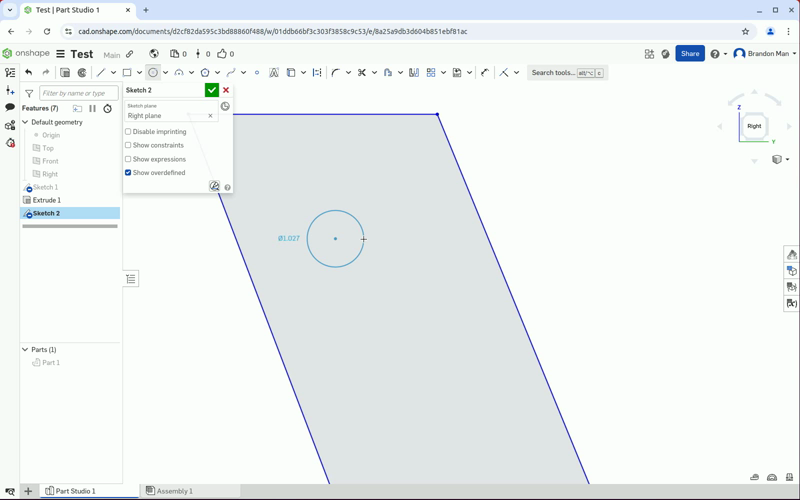
scroll(-6)
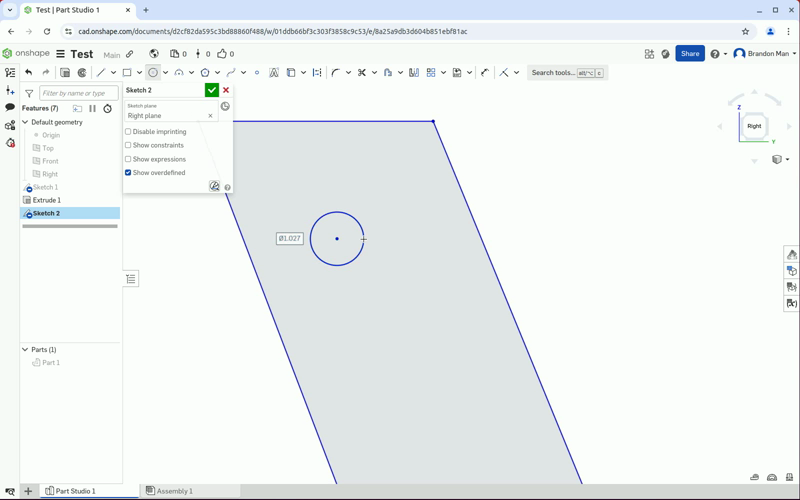
scroll(-6)
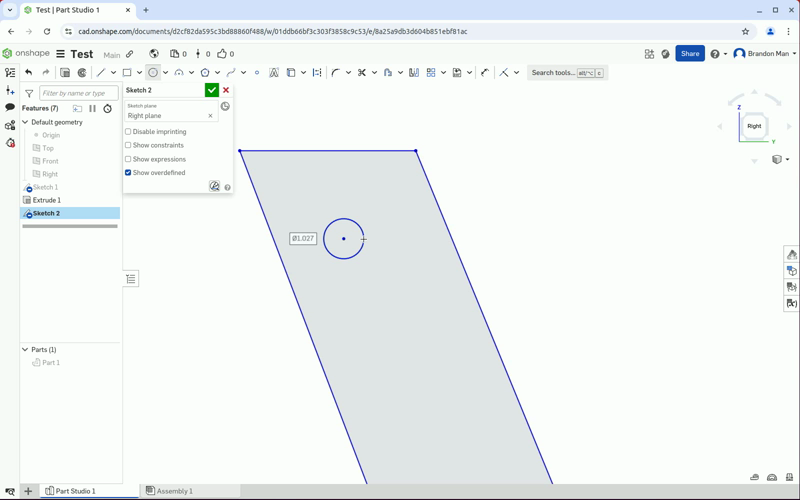
scroll(-6)
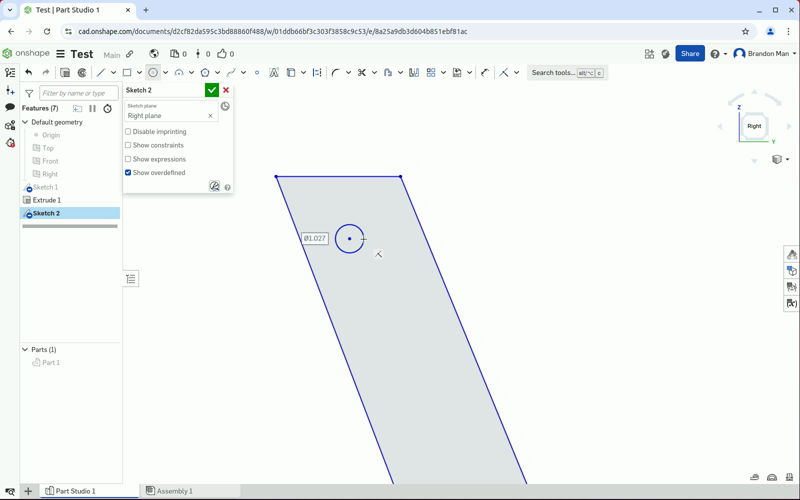
scroll(-6)
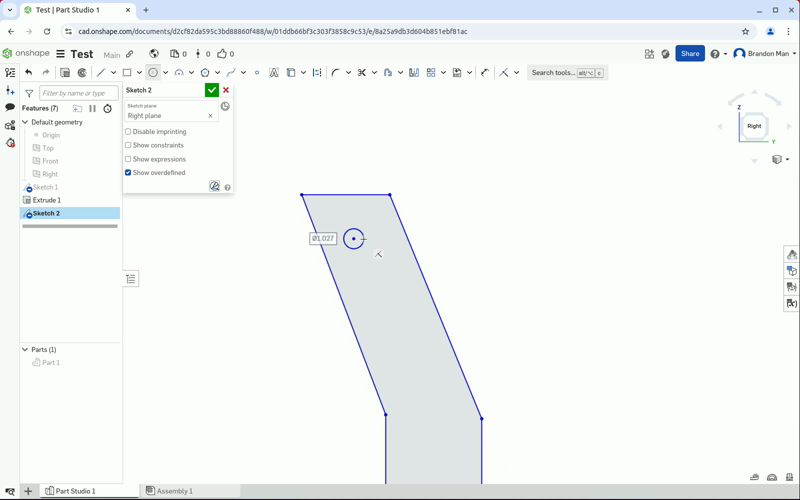
scroll(-6)
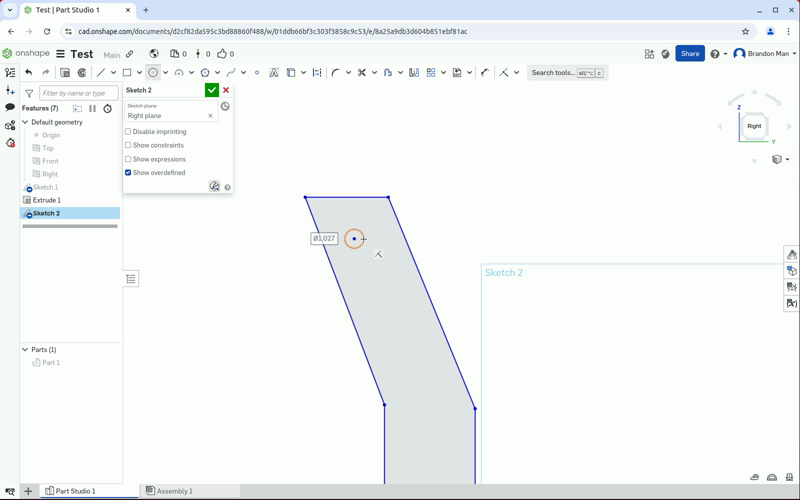
scroll(-6)
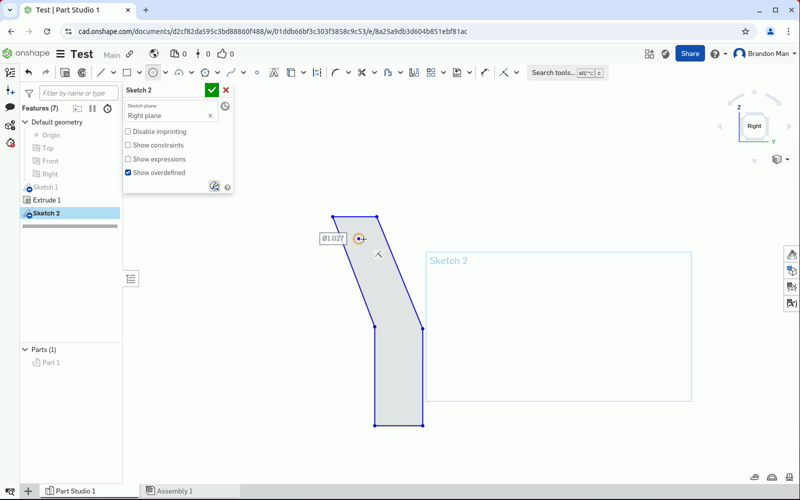
scroll(-6)
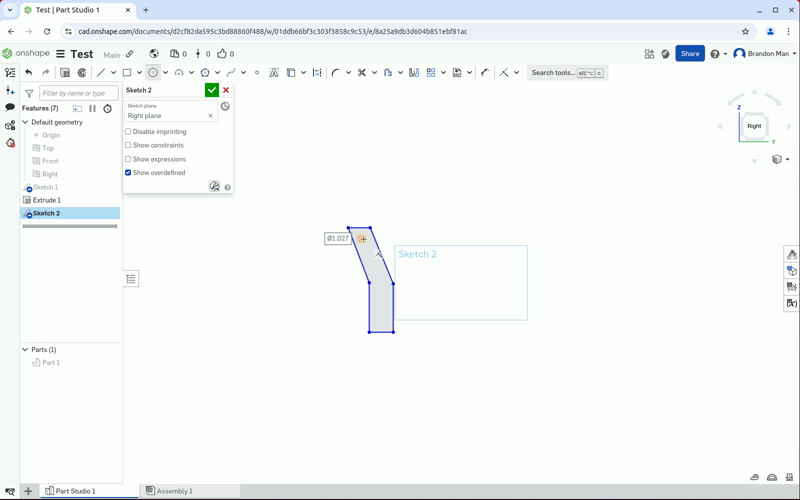
key(esc)
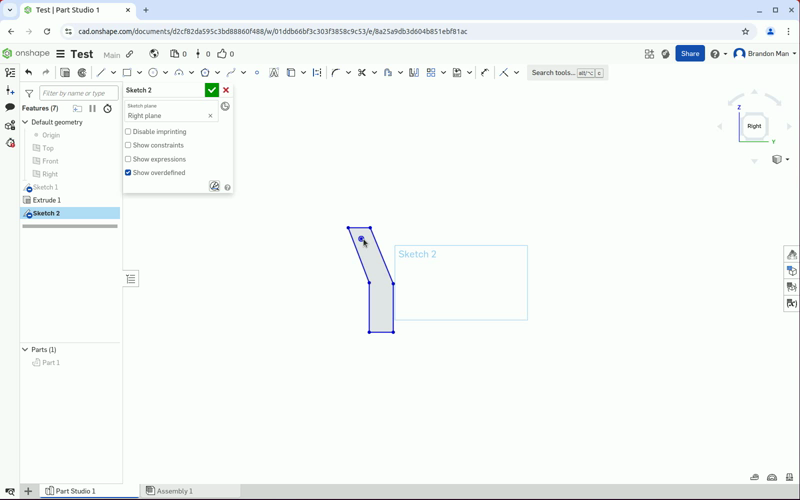
key(c)
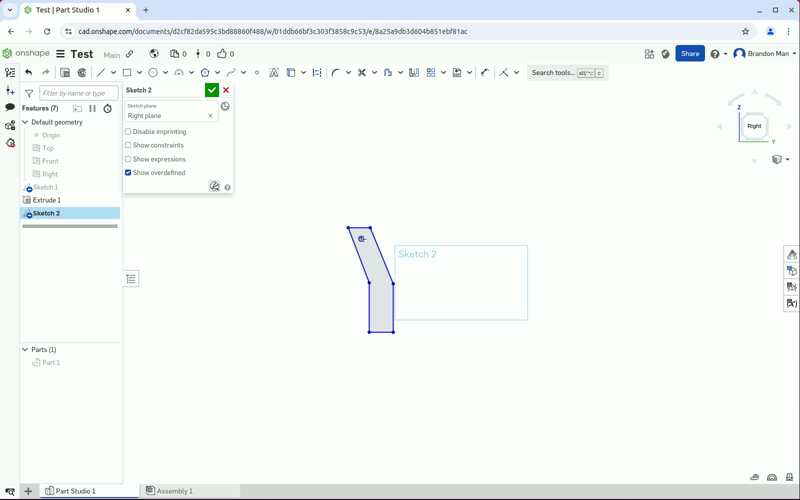
key_down(shift)
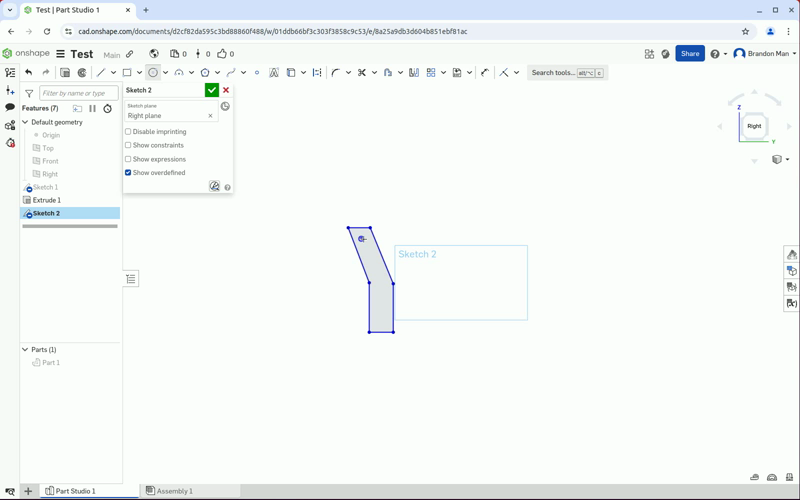
mouse_move(381, 303)
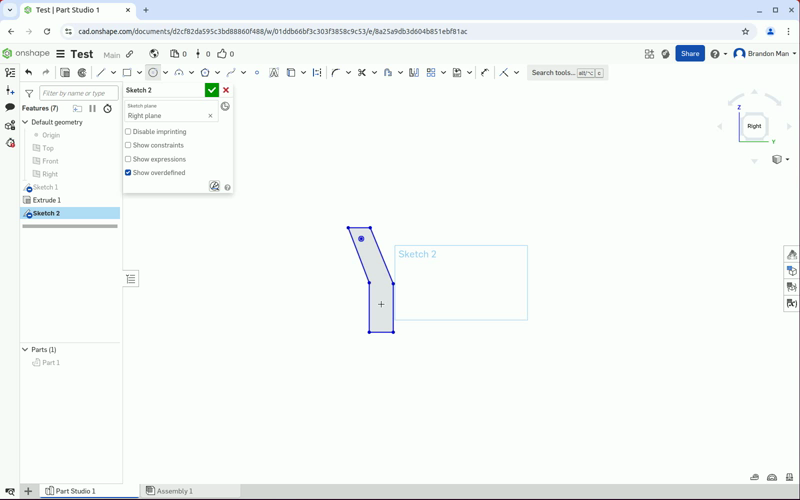
click(381, 303)
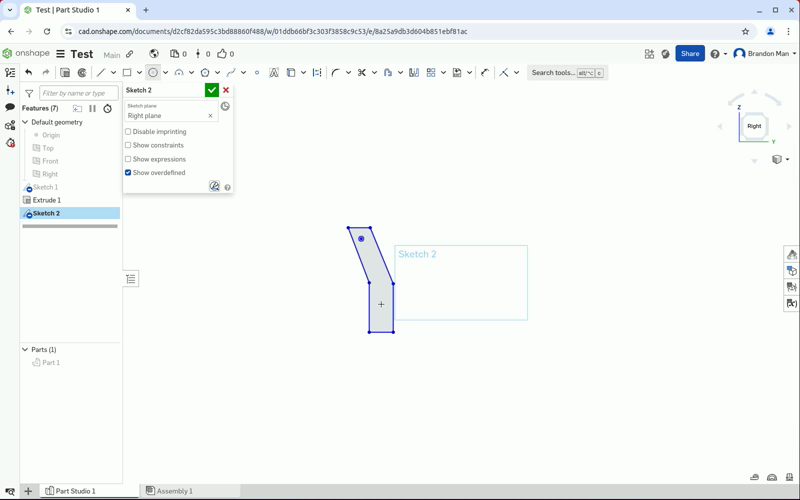
key_up(shift)
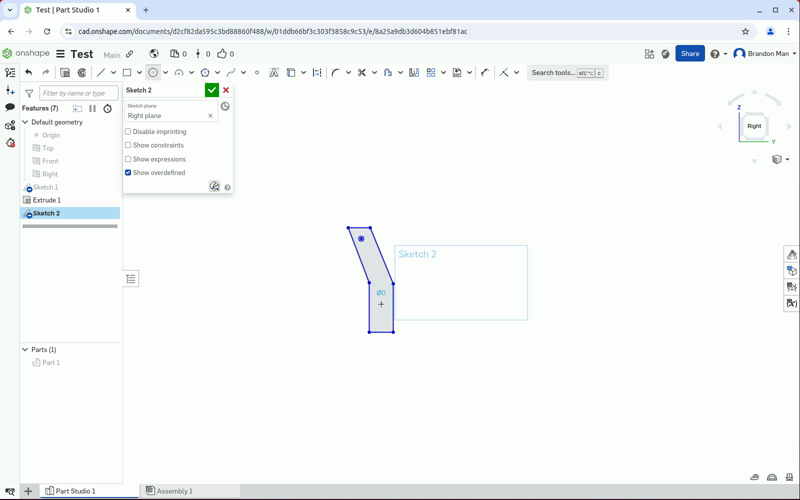
mouse_move(382, 303)
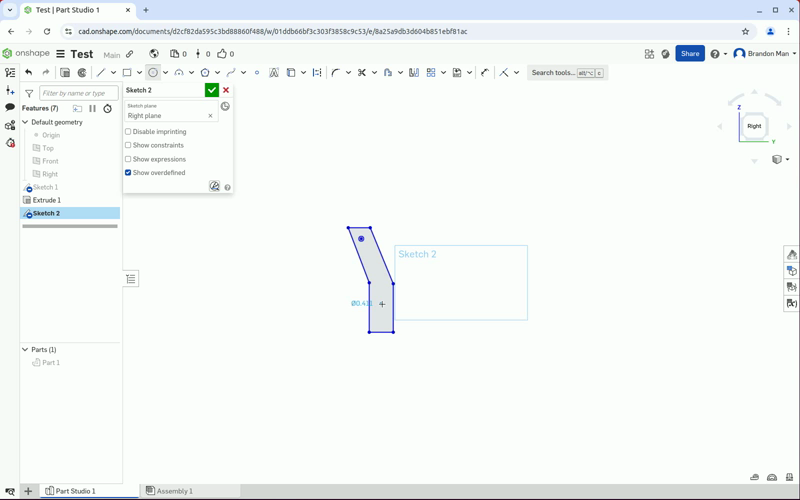
scroll(6)
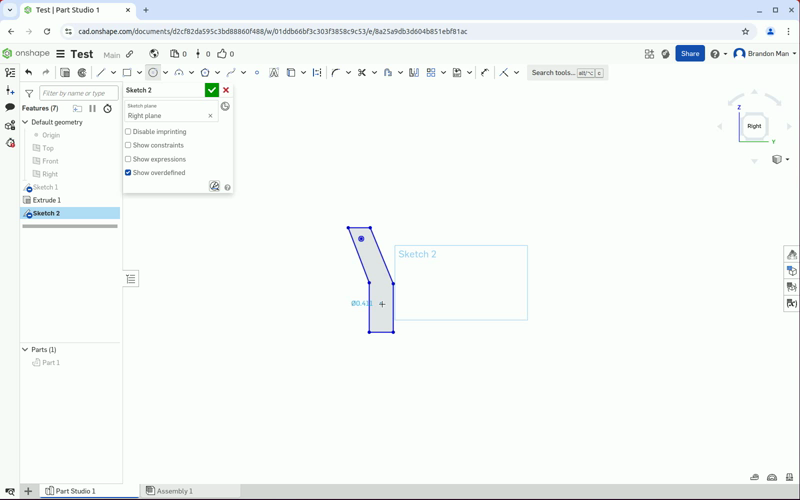
scroll(6)
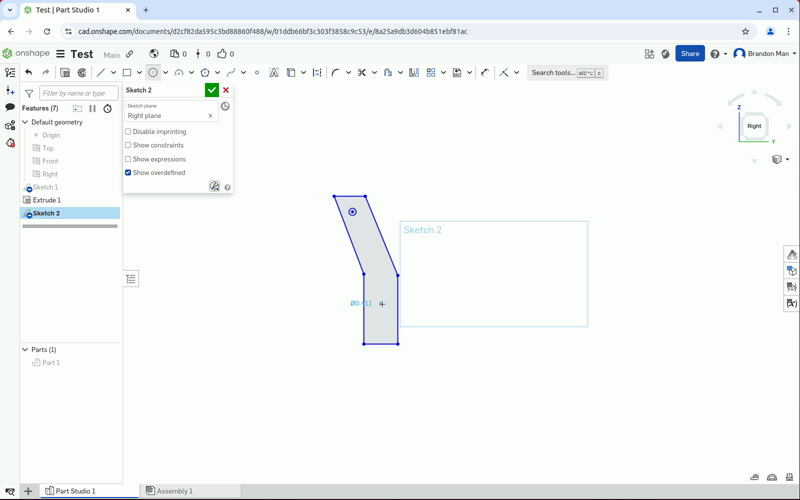
scroll(6)
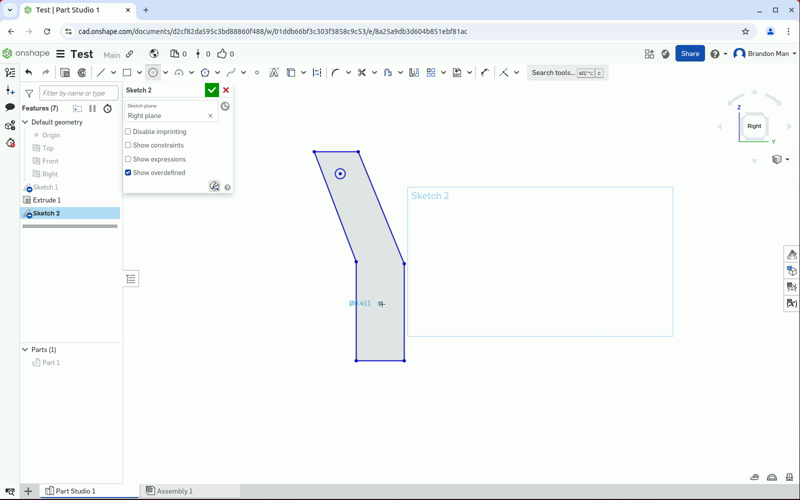
scroll(6)
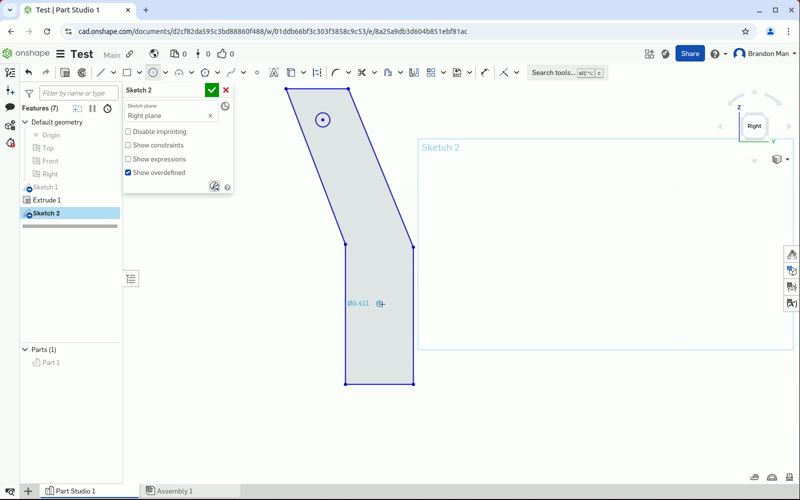
scroll(6)
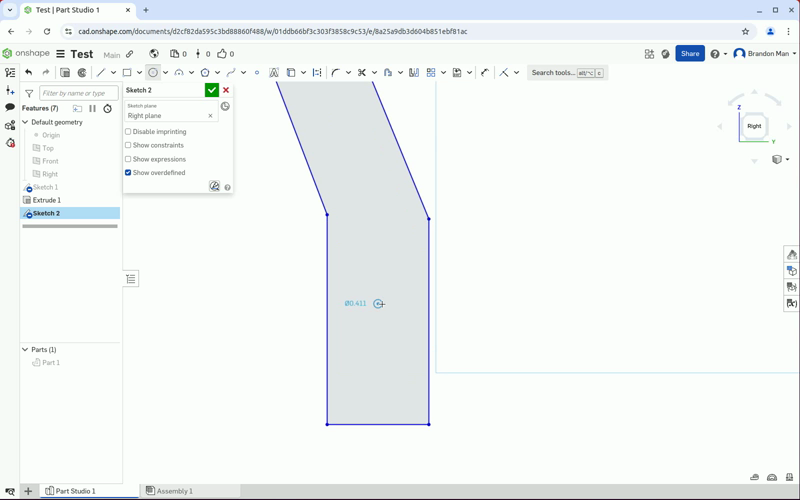
scroll(6)
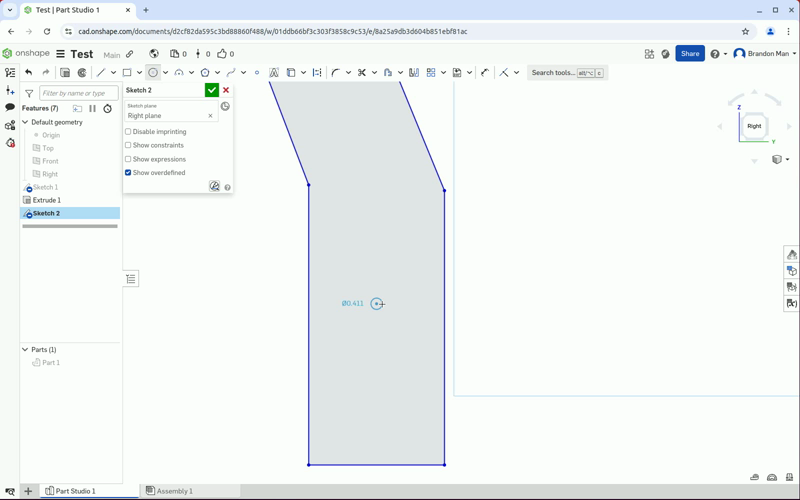
scroll(6)
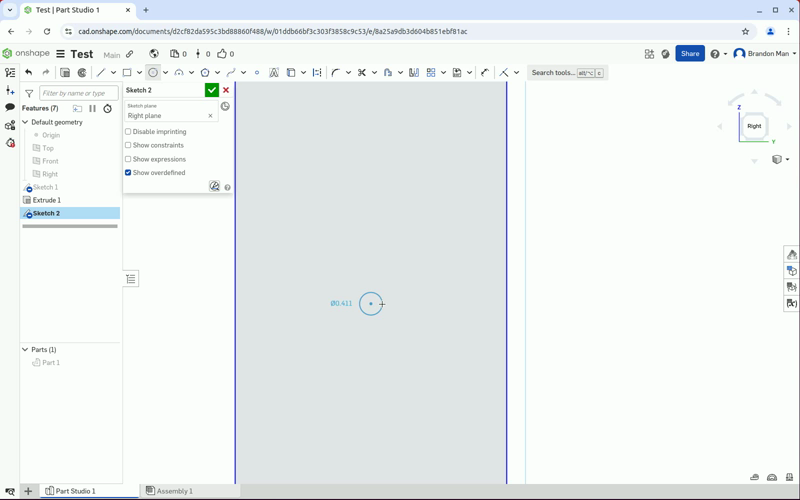
click(382, 303)
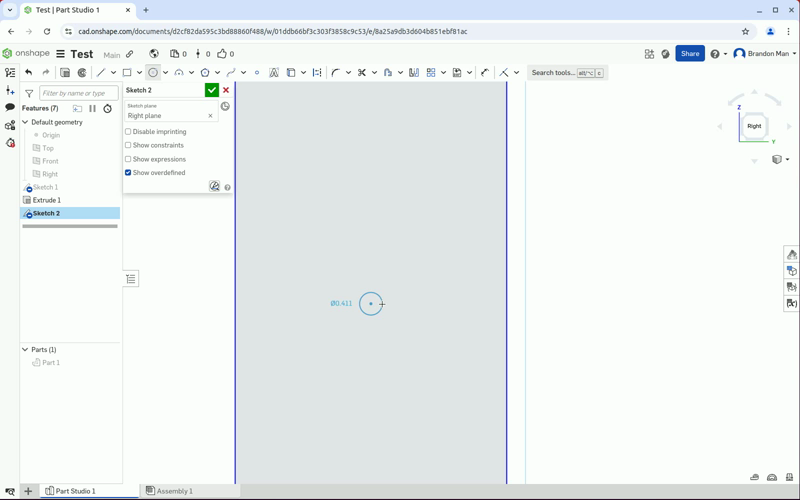
scroll(-6)
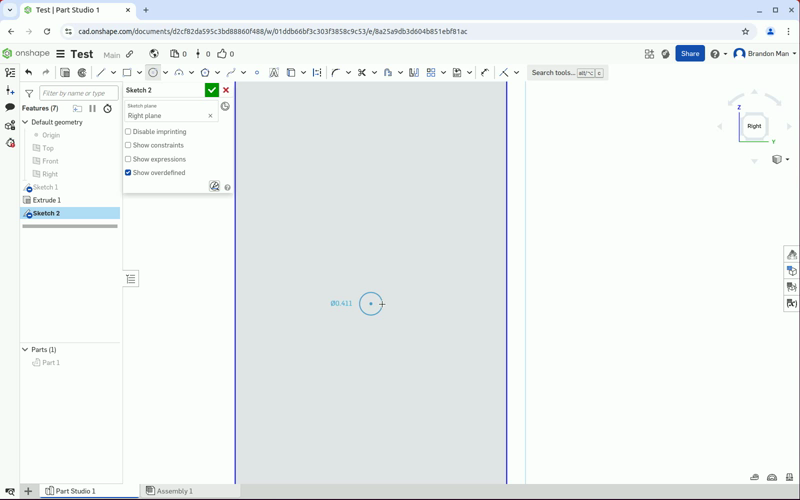
scroll(-6)
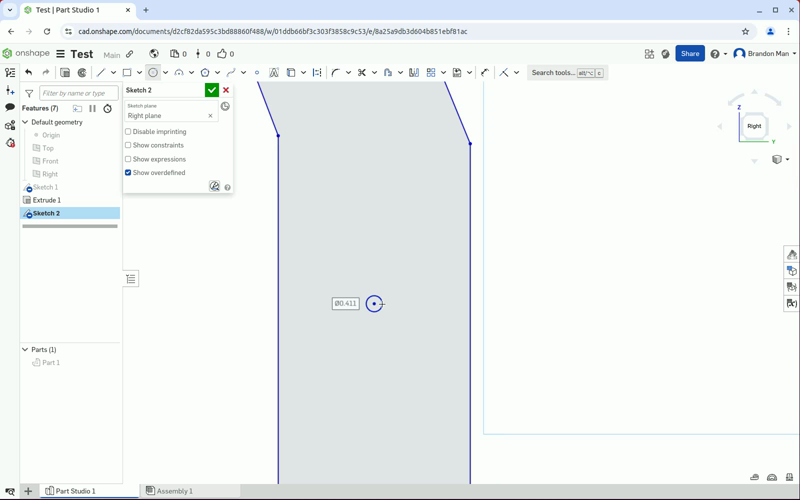
scroll(-6)
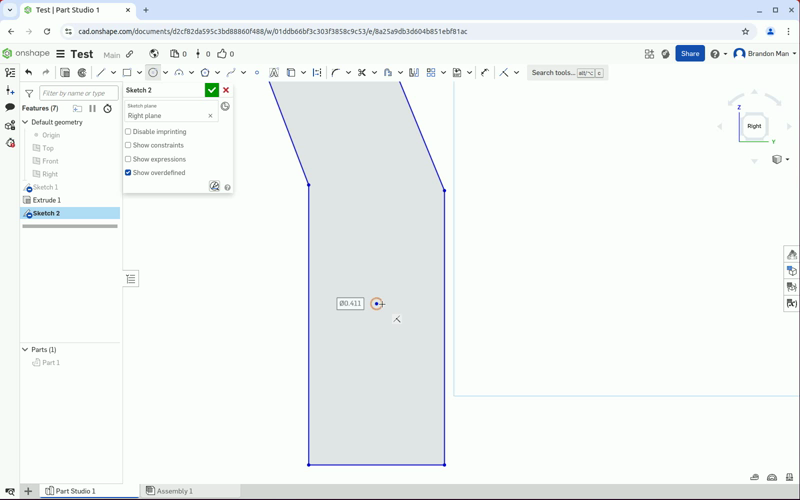
scroll(-6)
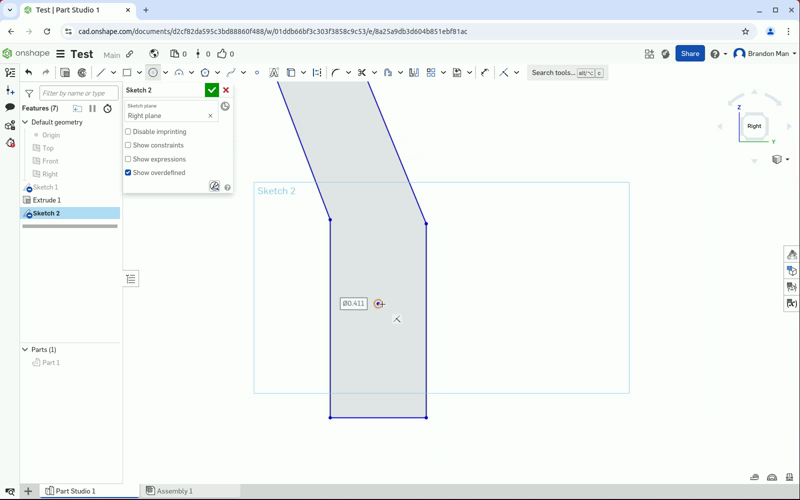
scroll(-6)
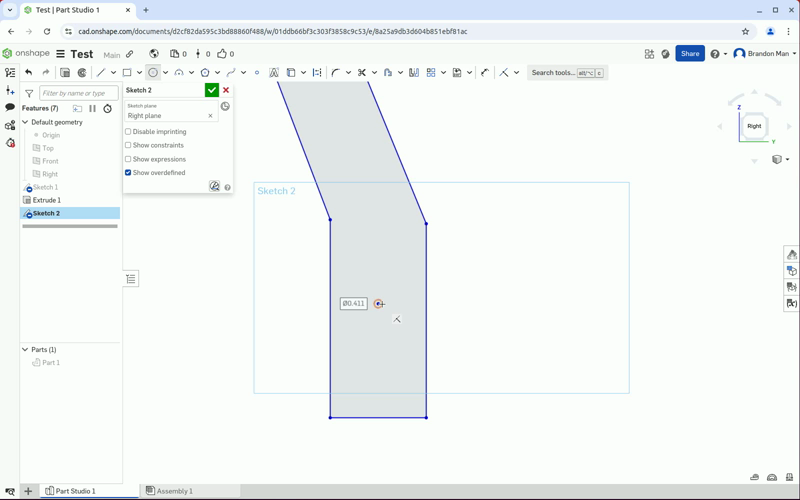
scroll(-6)
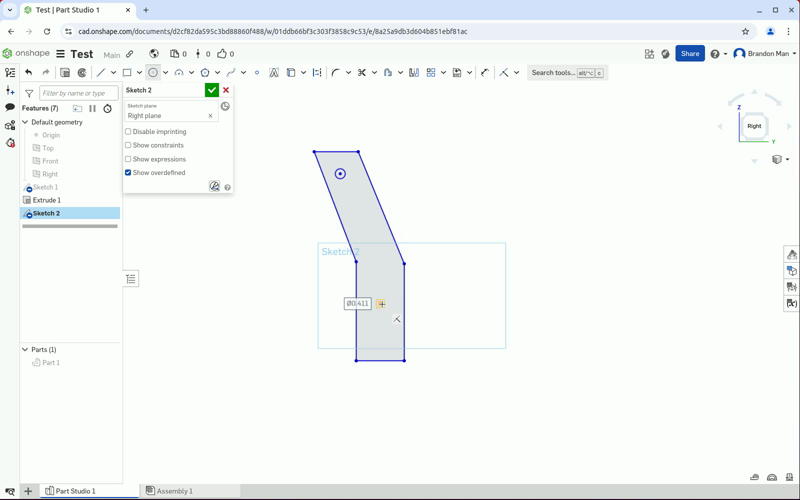
scroll(-6)
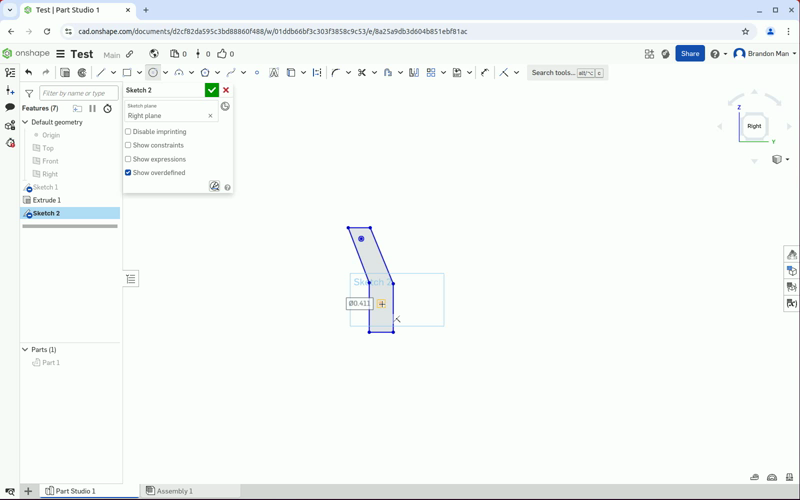
key(esc)
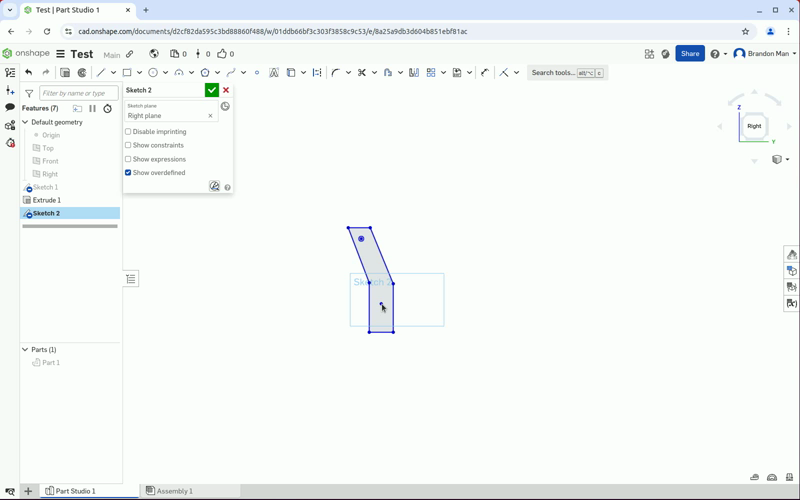
key(c)
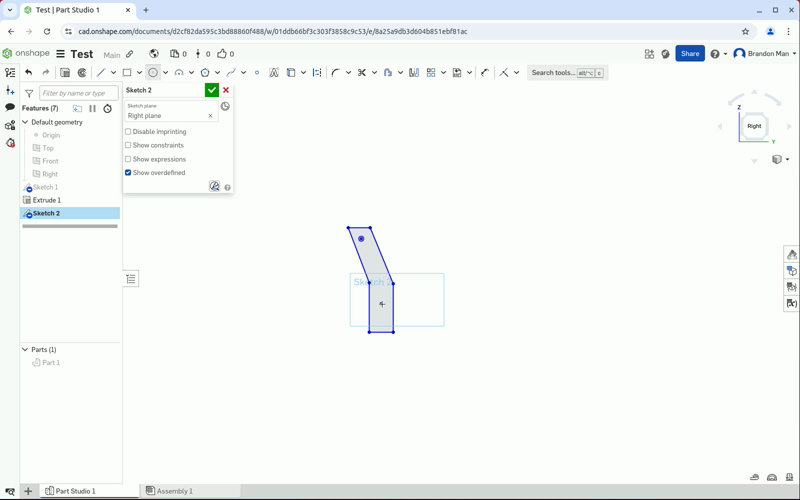
key_down(shift)
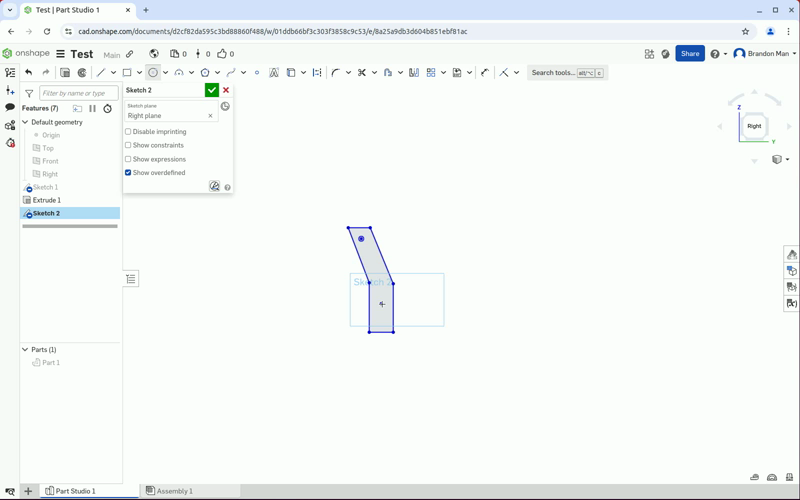
mouse_move(381, 282)
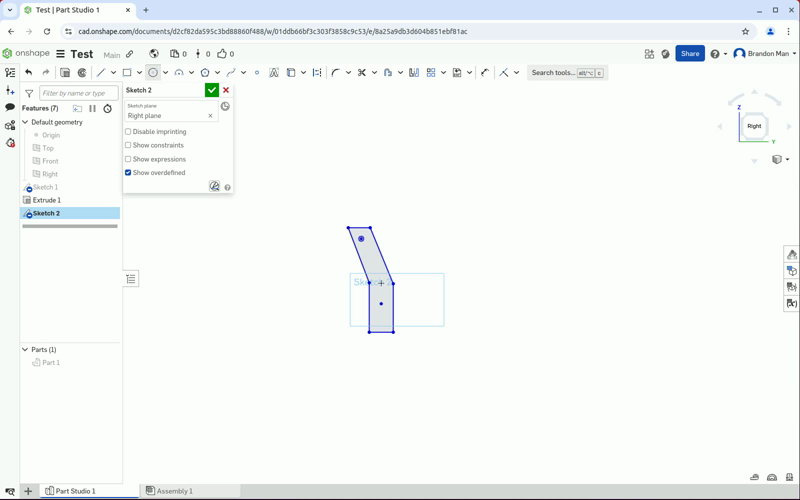
click(381, 282)
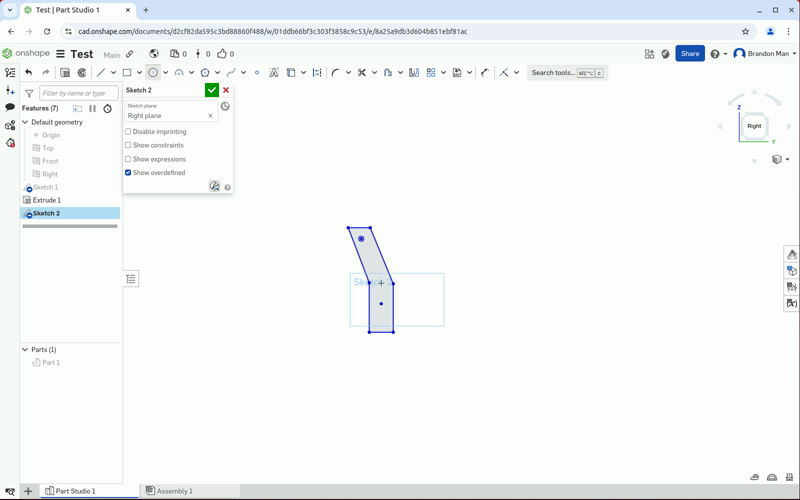
key_up(shift)
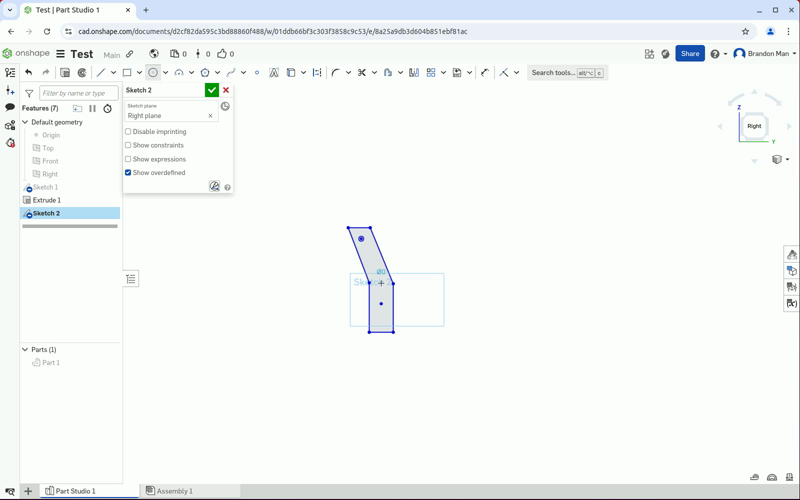
mouse_move(382, 282)
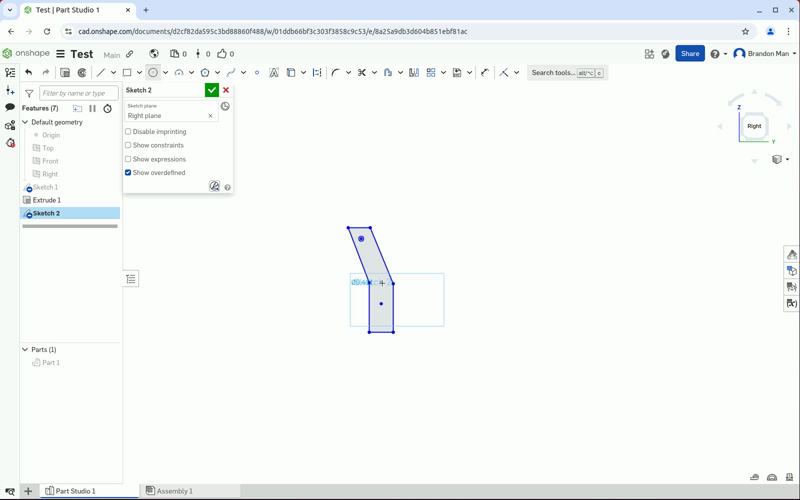
scroll(6)
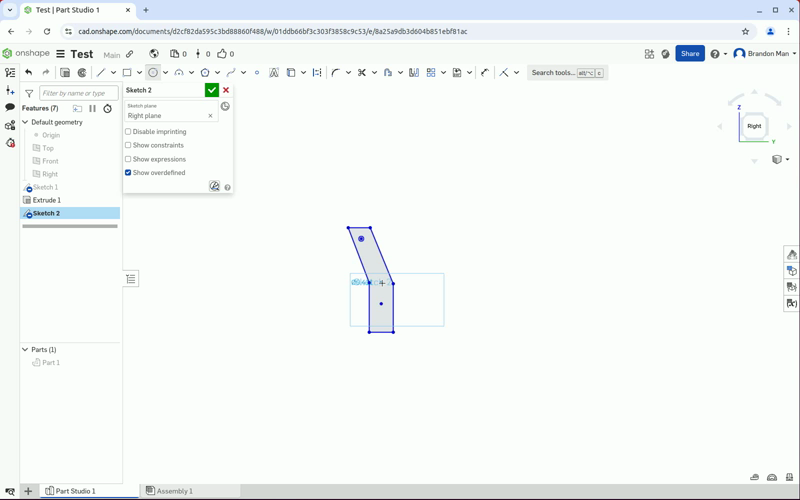
scroll(6)
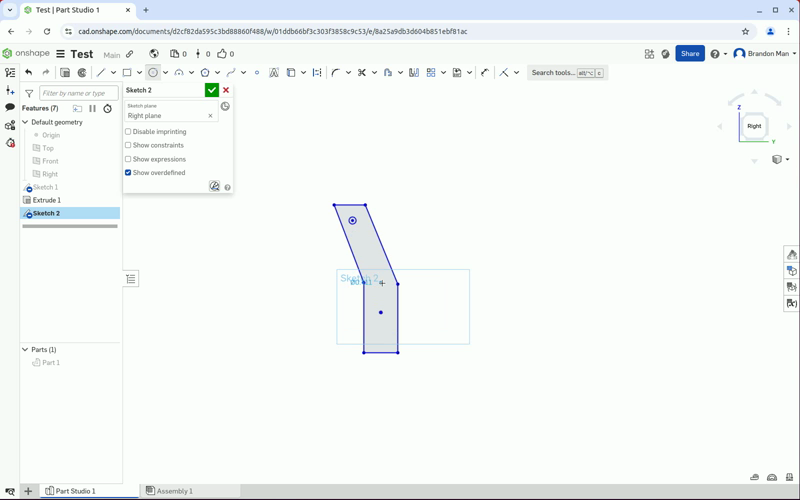
scroll(6)
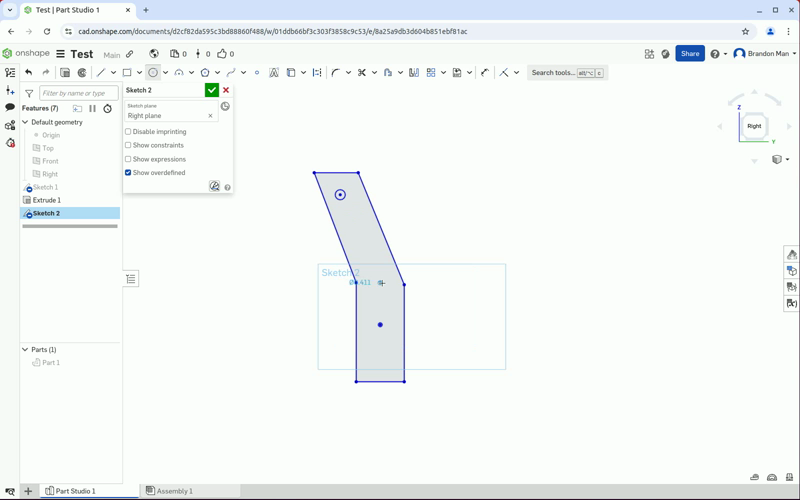
scroll(6)
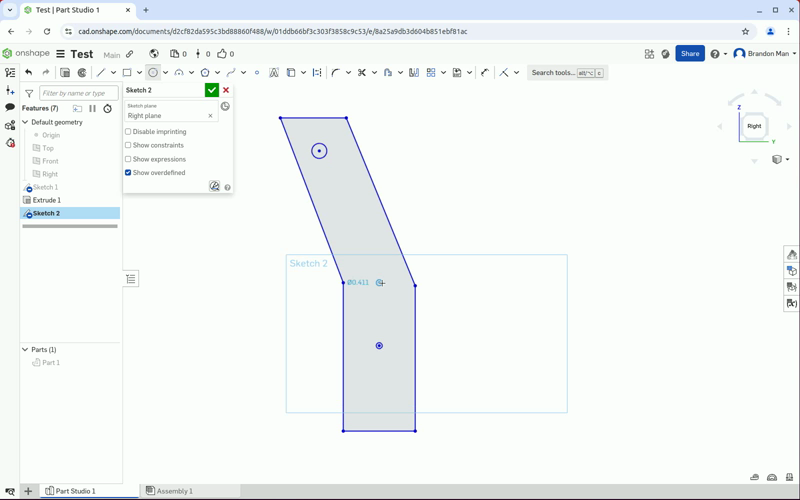
scroll(6)
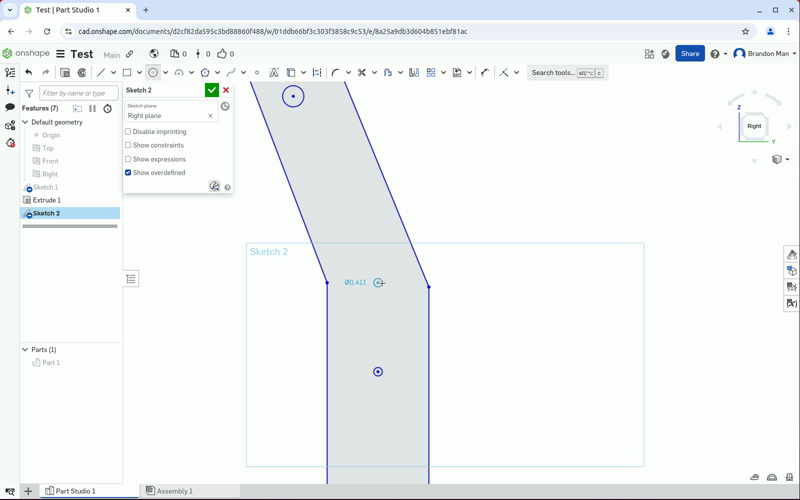
scroll(6)
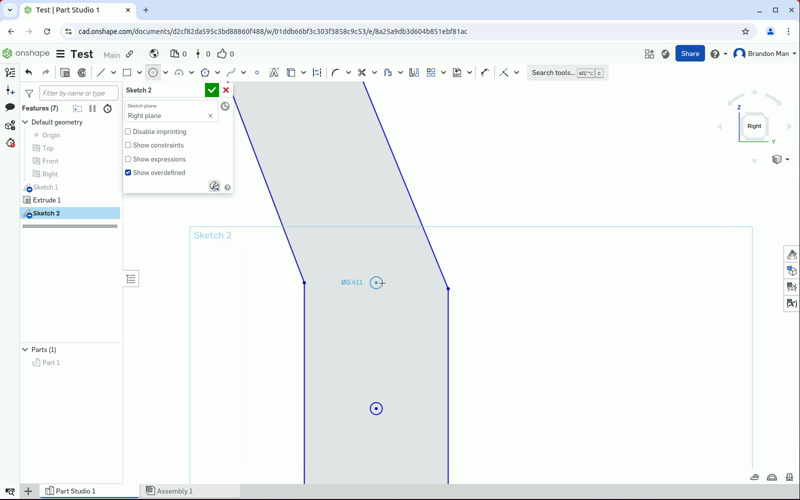
scroll(6)
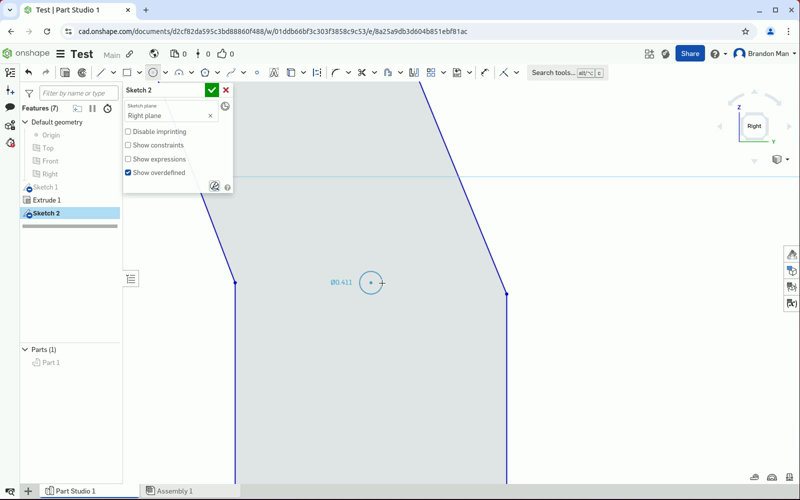
click(382, 282)
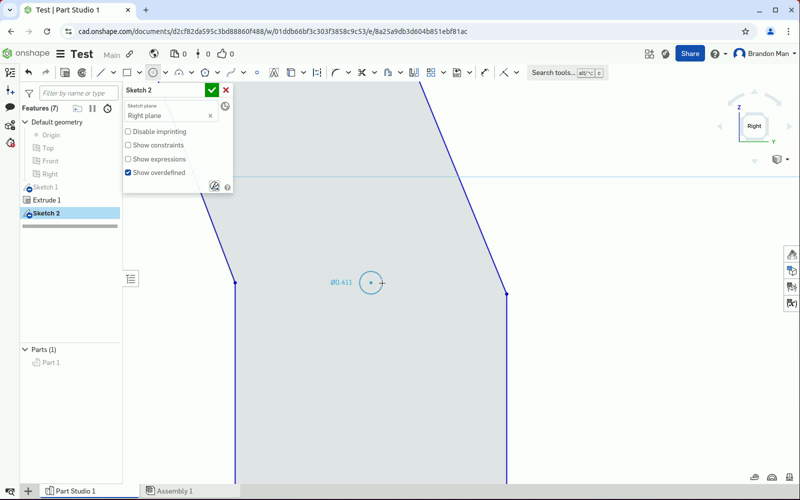
scroll(-6)
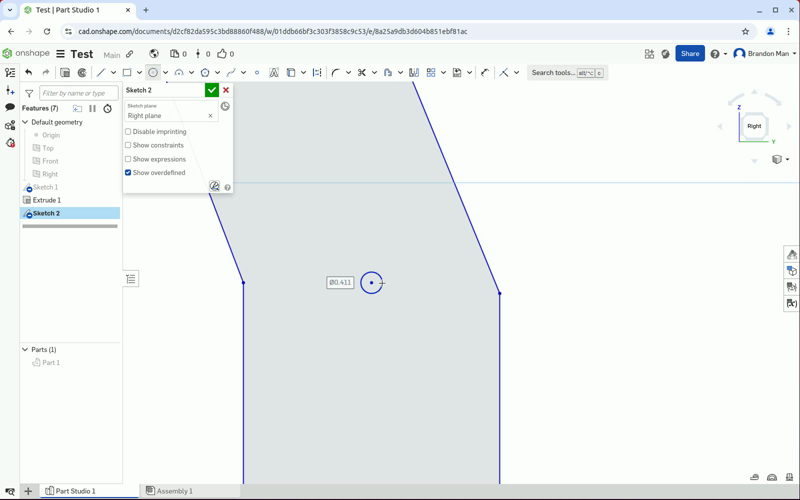
scroll(-6)
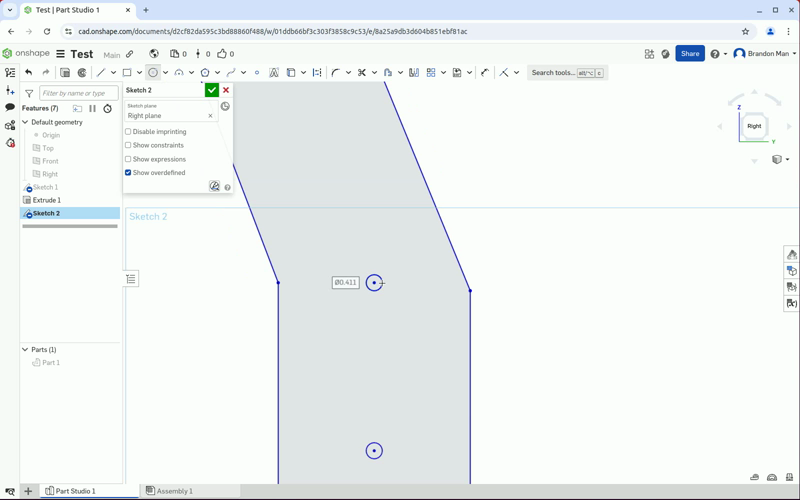
scroll(-6)
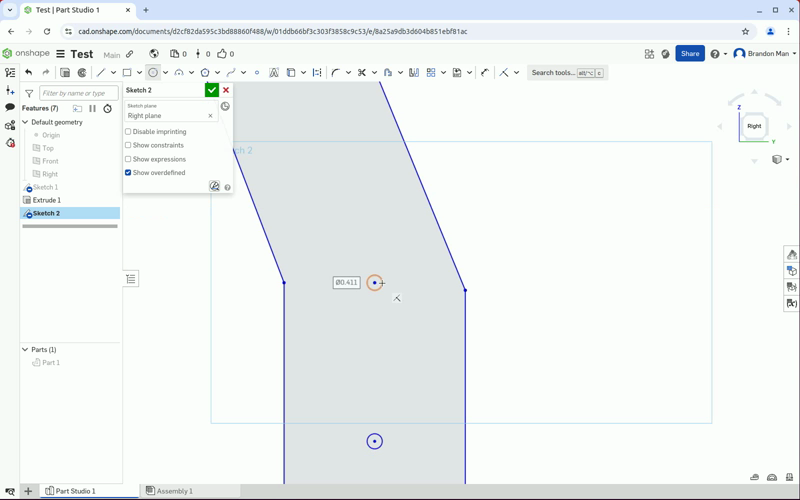
scroll(-6)
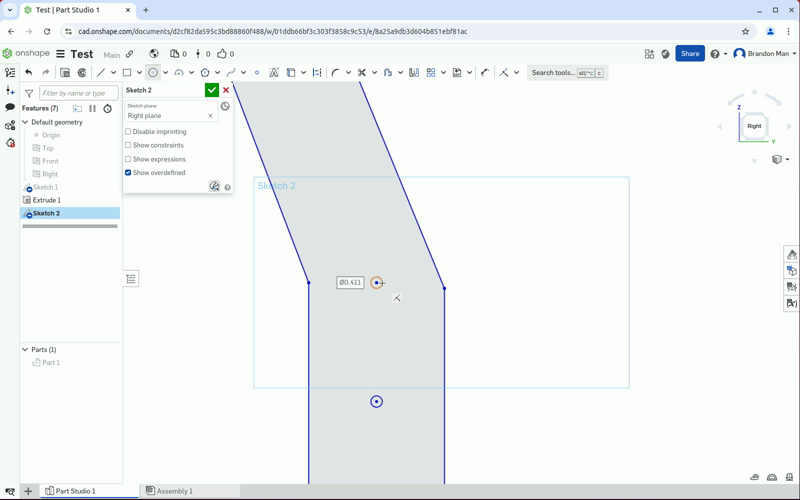
scroll(-6)
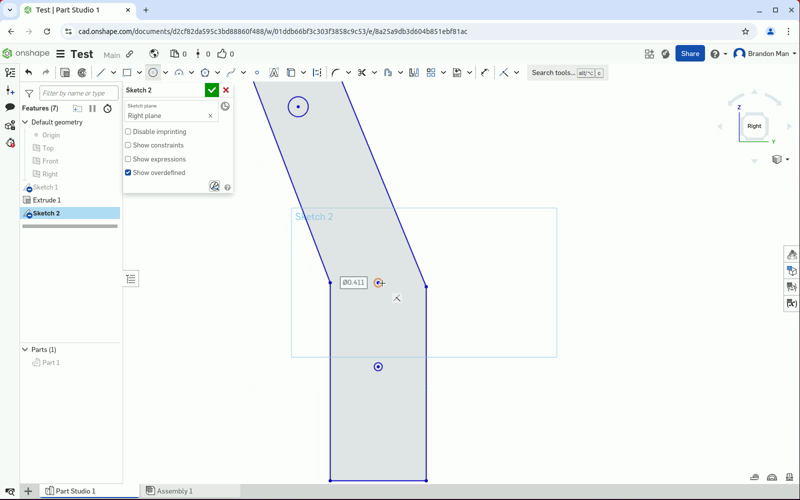
scroll(-6)
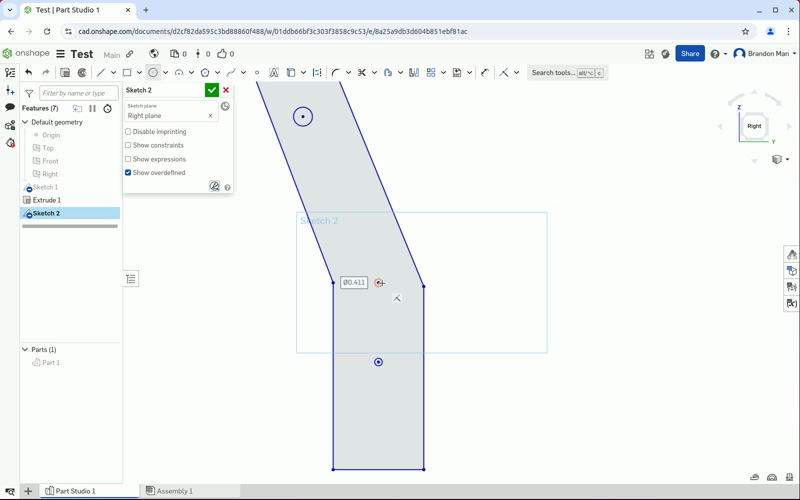
scroll(-6)
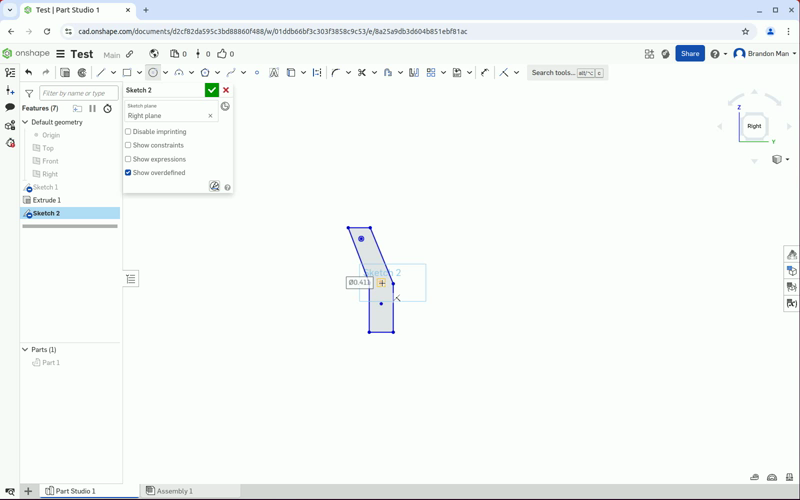
key(esc)
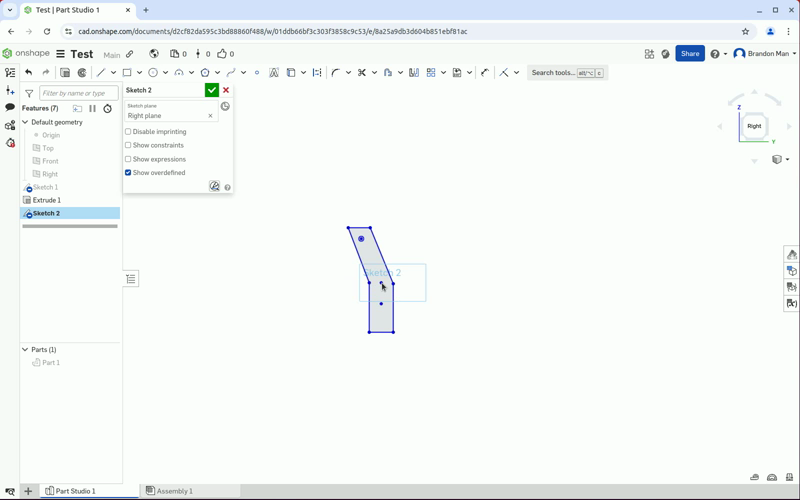
mouse_move(377, 266)
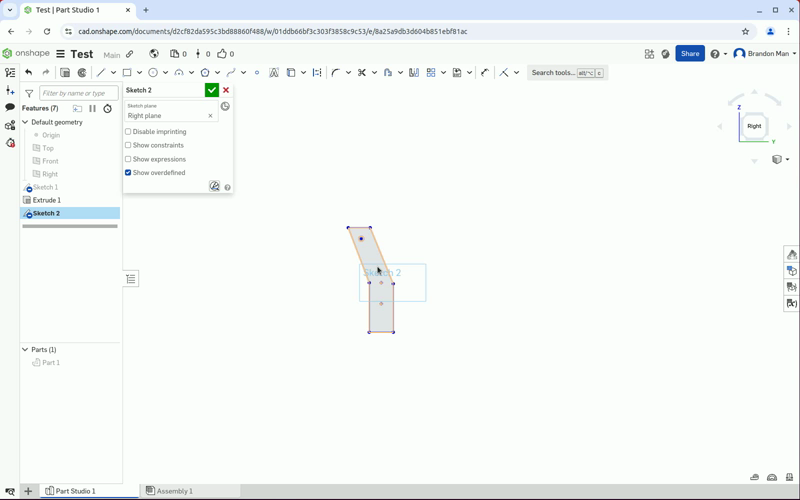
click(377, 266)
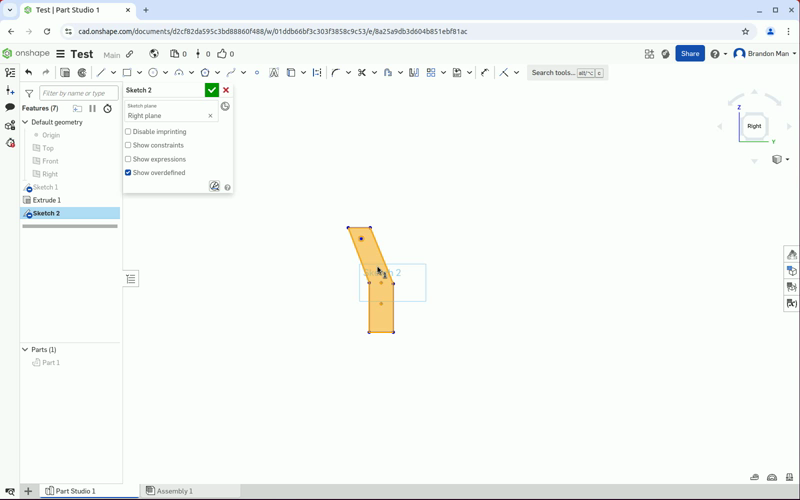
mouse_move(73, 352)
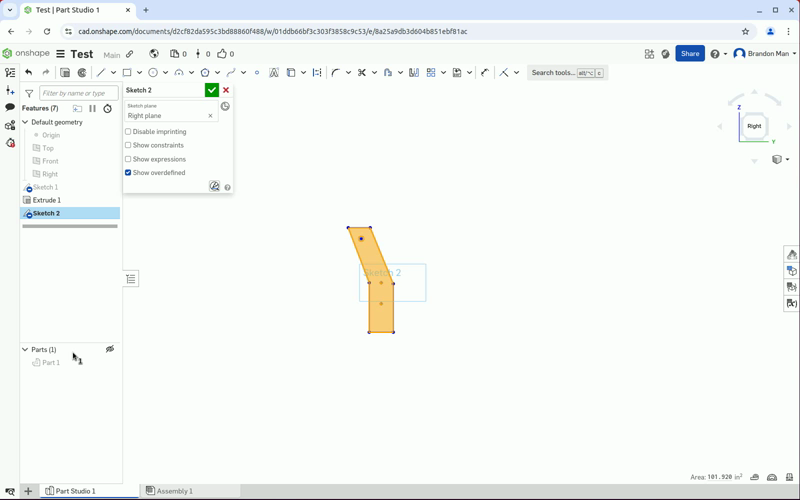
key(shift+y)
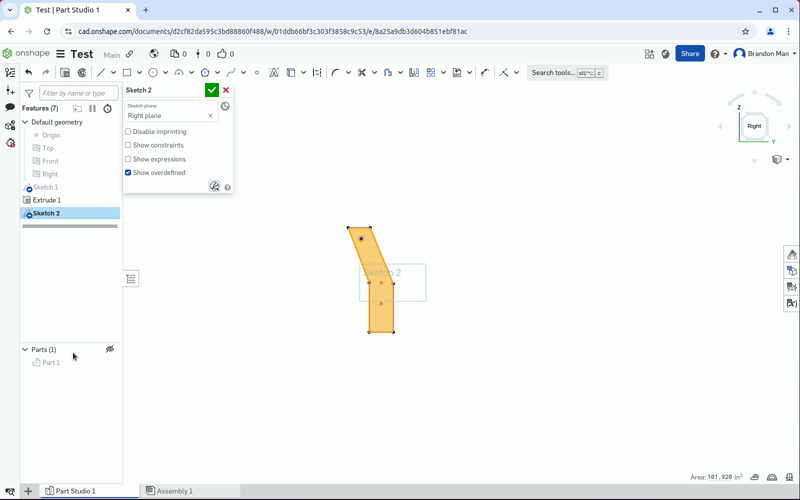
key(shift+e)
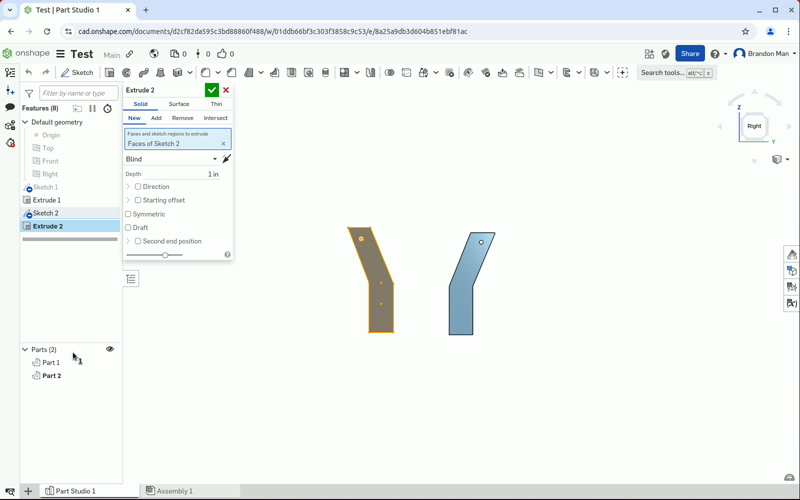
mouse_move(143, 106)
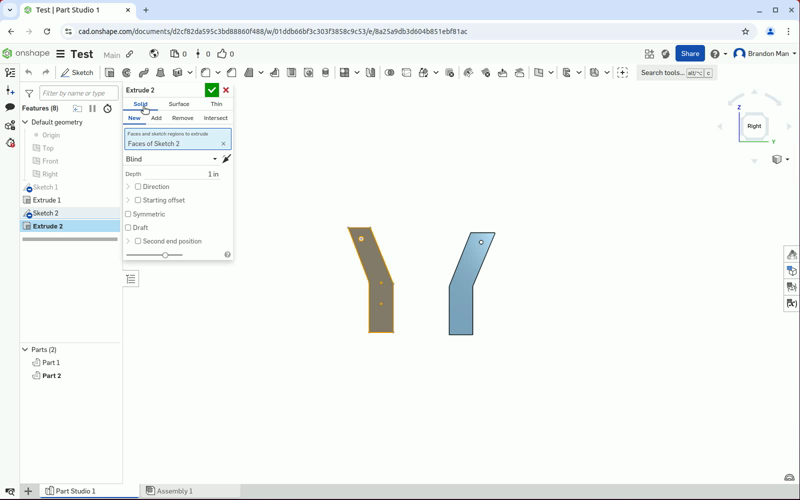
click(143, 106)
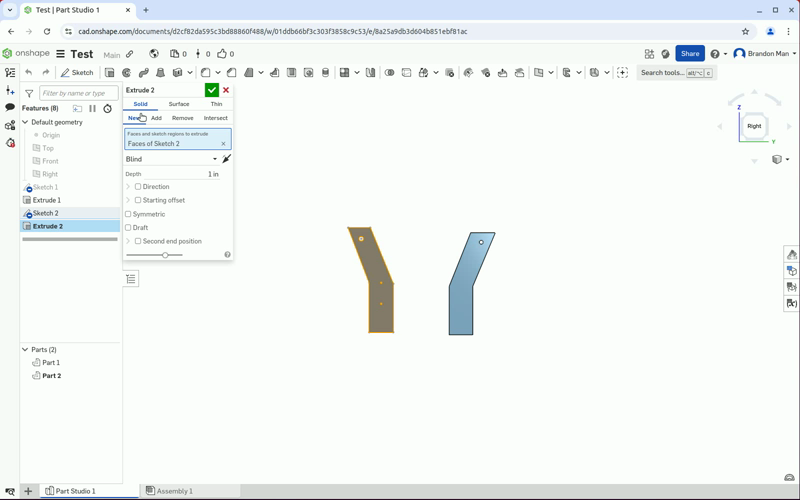
mouse_move(137, 120)
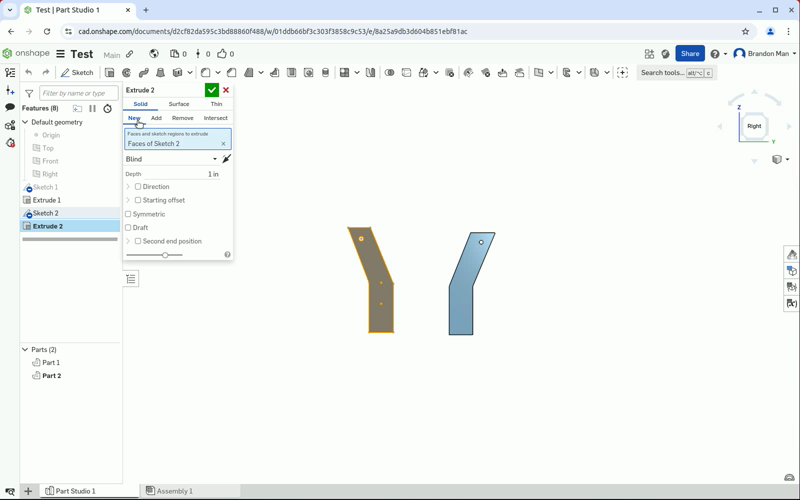
click(137, 120)
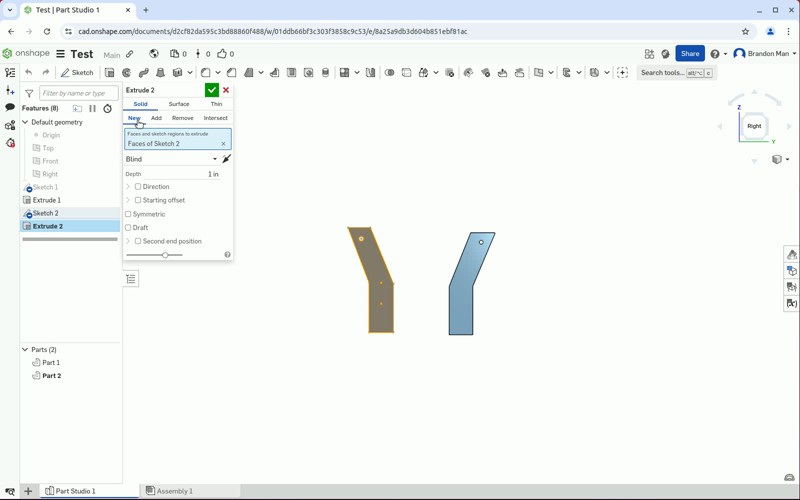
key(tab, 4)
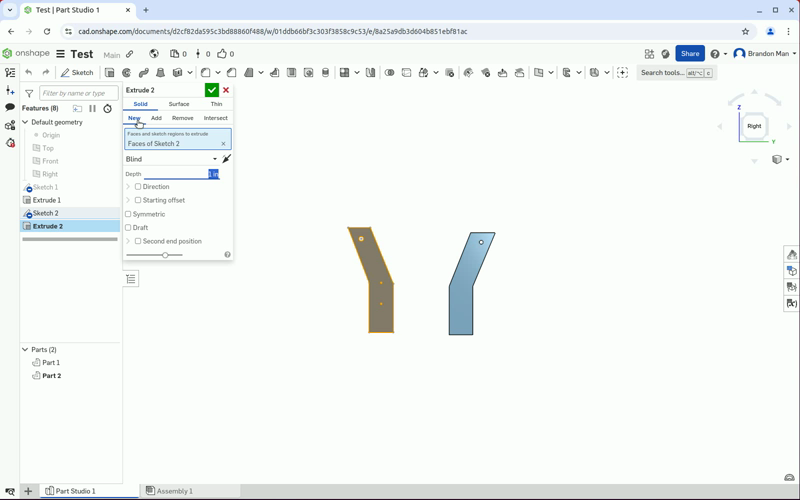
text(0.241)
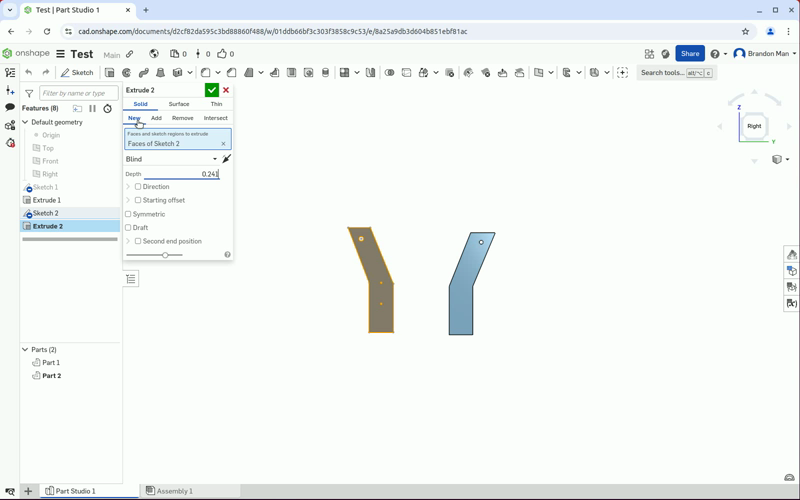
key(enter)
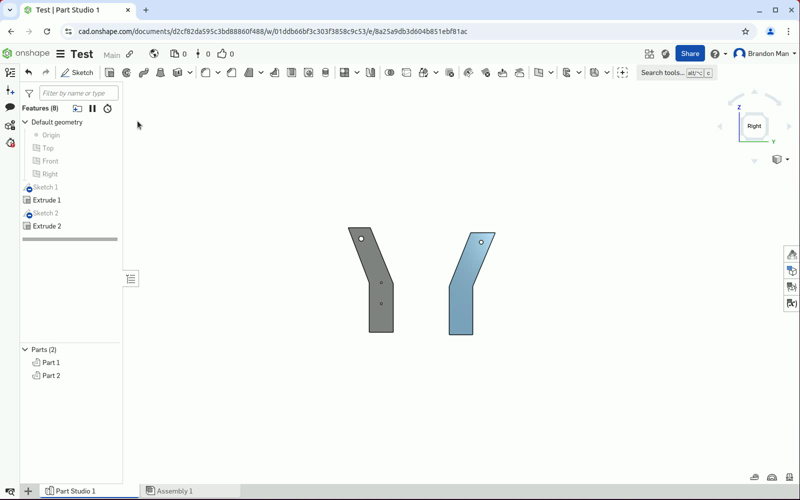
key(shift+h)
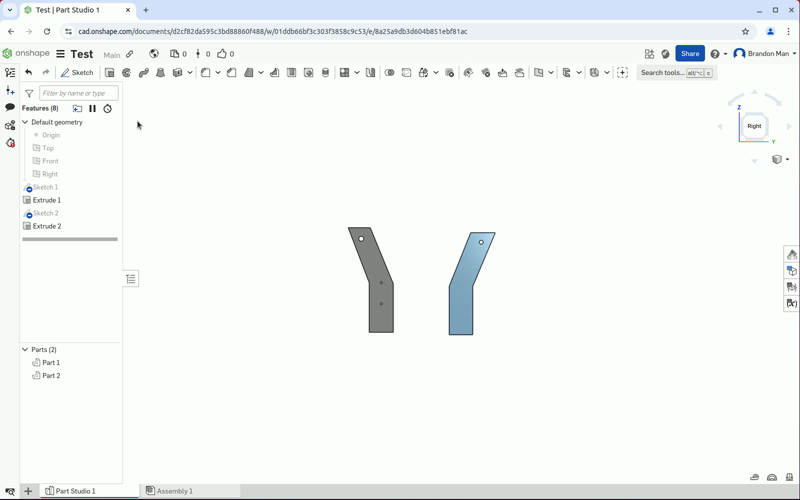
key(shift+h)
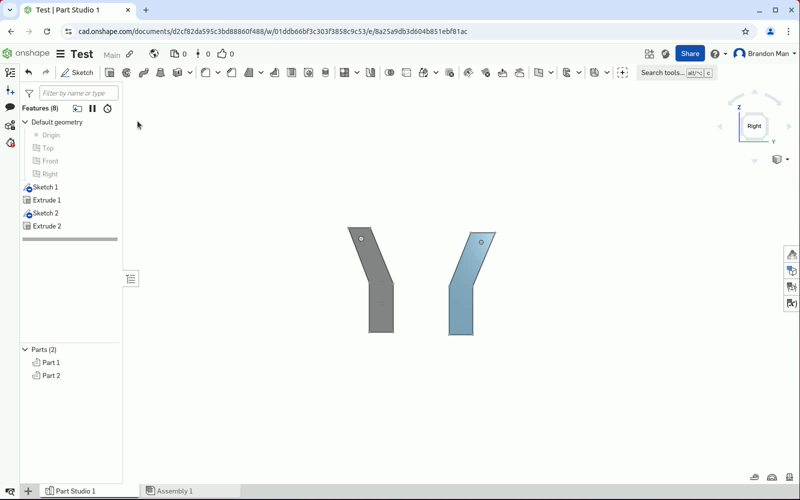
key(shift+7)
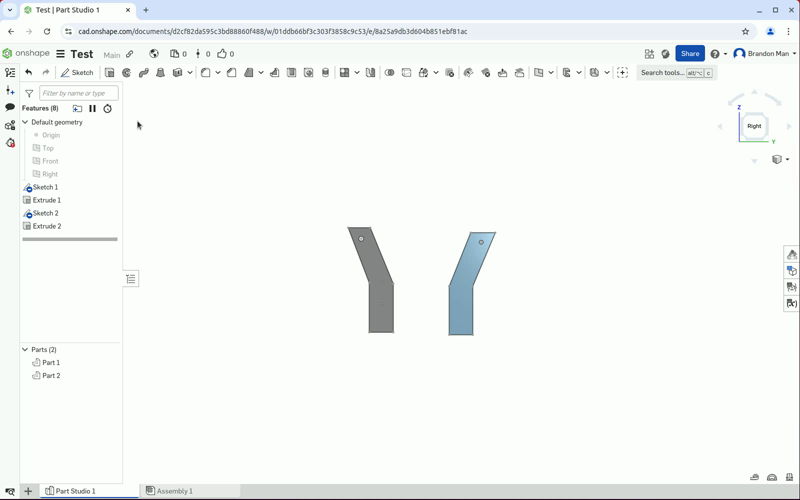
key(right, 2)
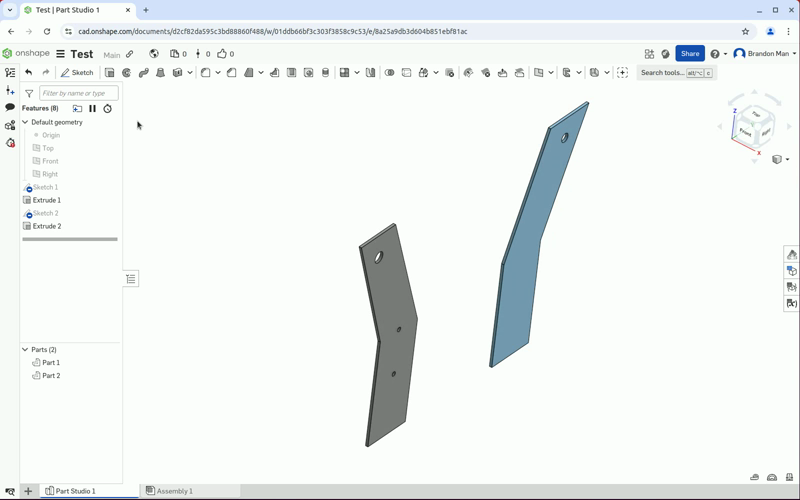
key(down, 2)
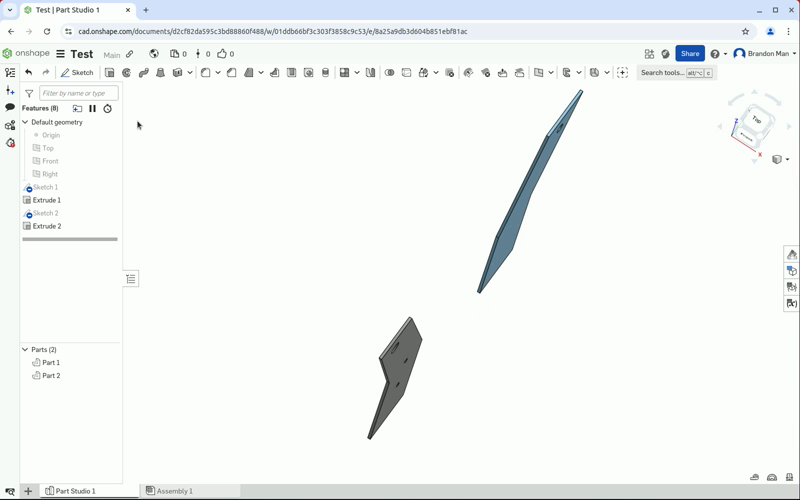
key(up, 2)
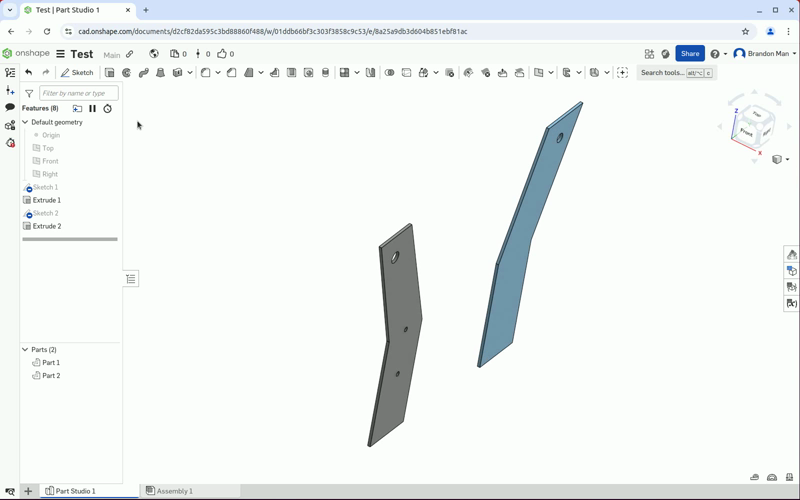
key(left, 2)
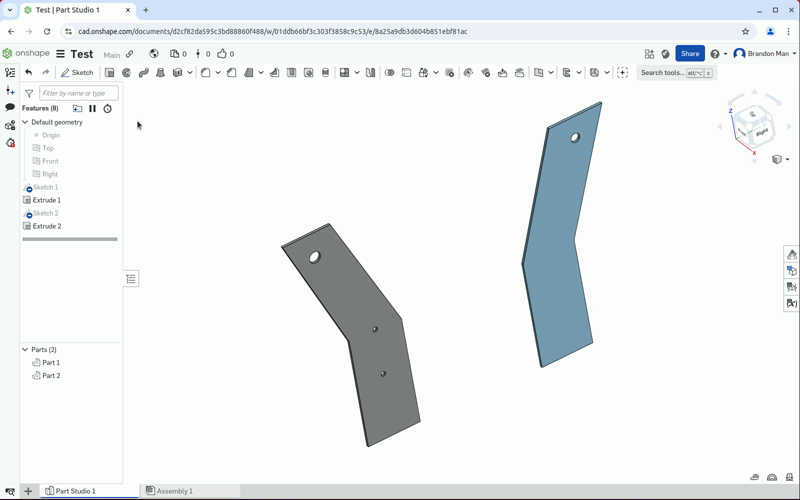
mouse_move(73, 189)
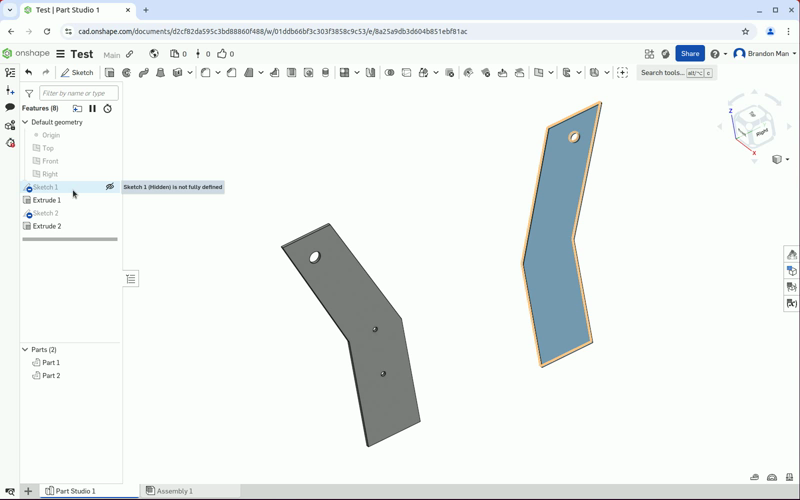
click(73, 189)